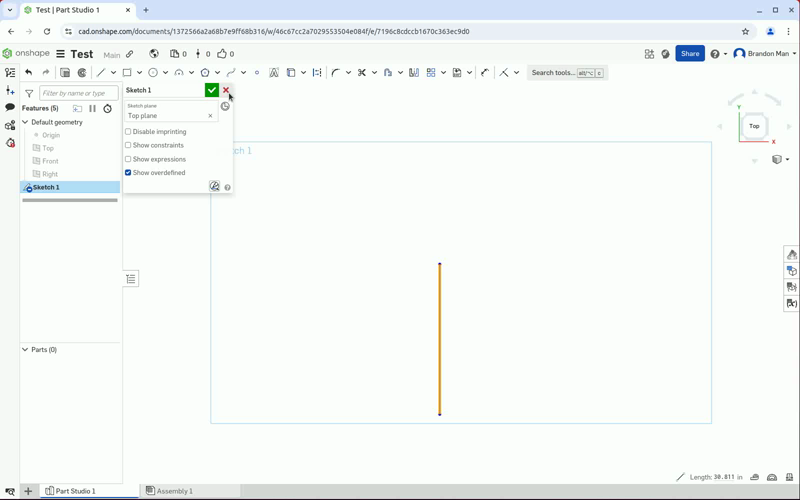
key(shift+h)
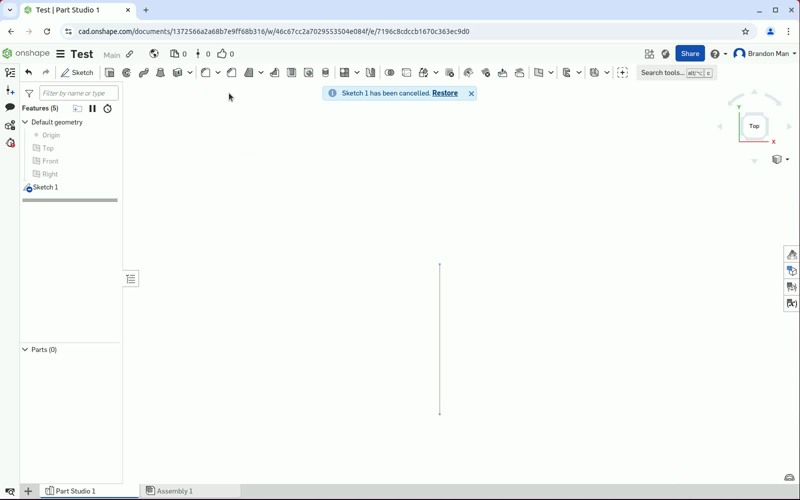
key(shift+s)
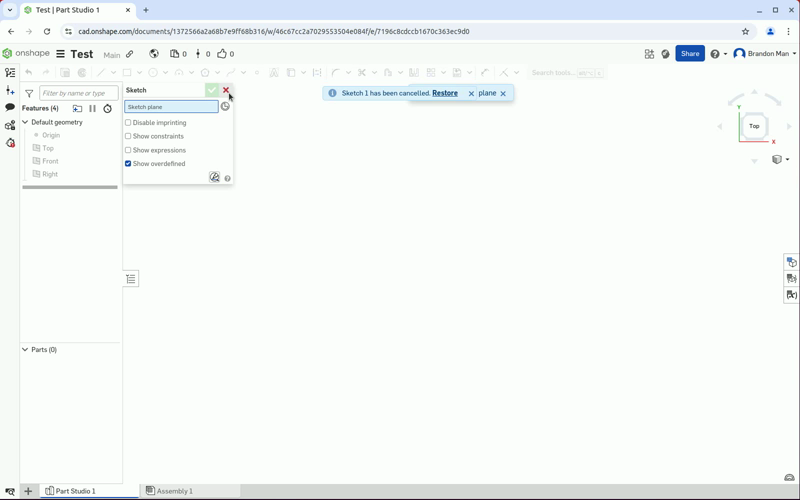
mouse_move(73, 150)
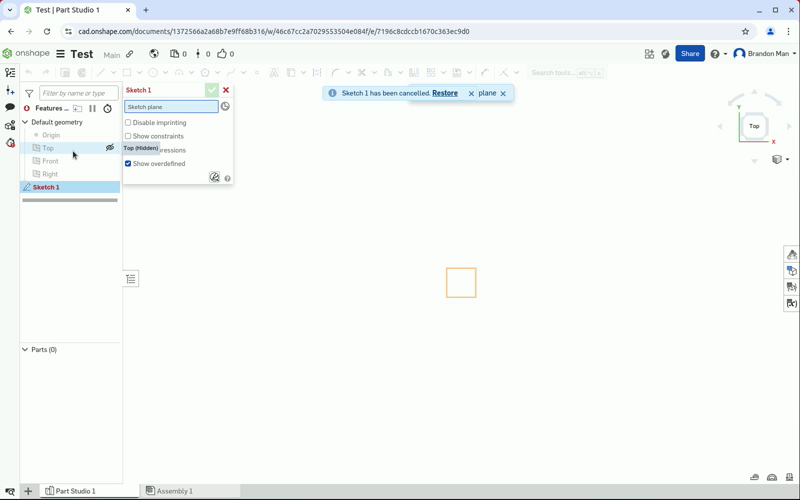
click(73, 150)
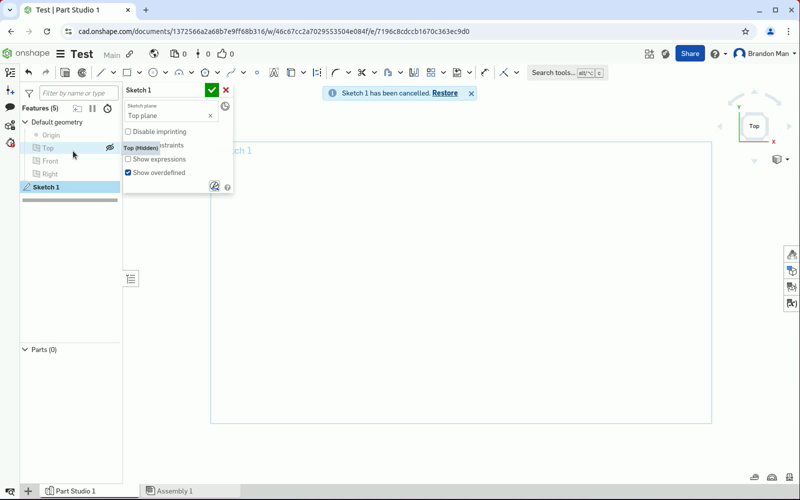
mouse_move(73, 352)
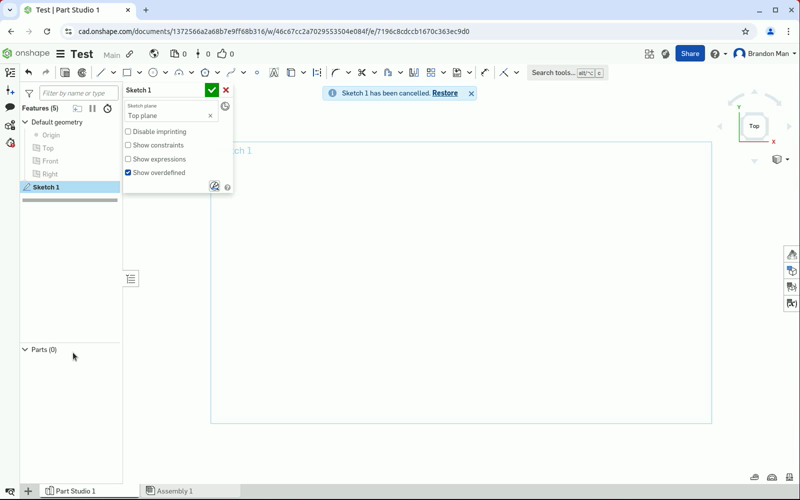
key(y)
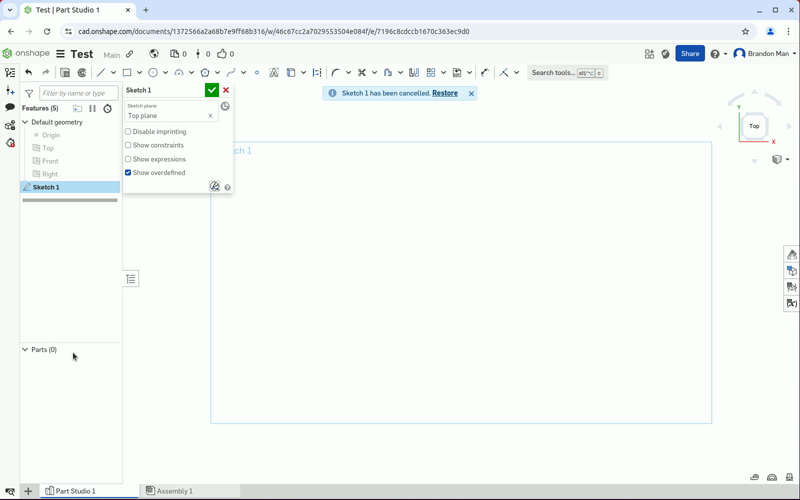
key(l)
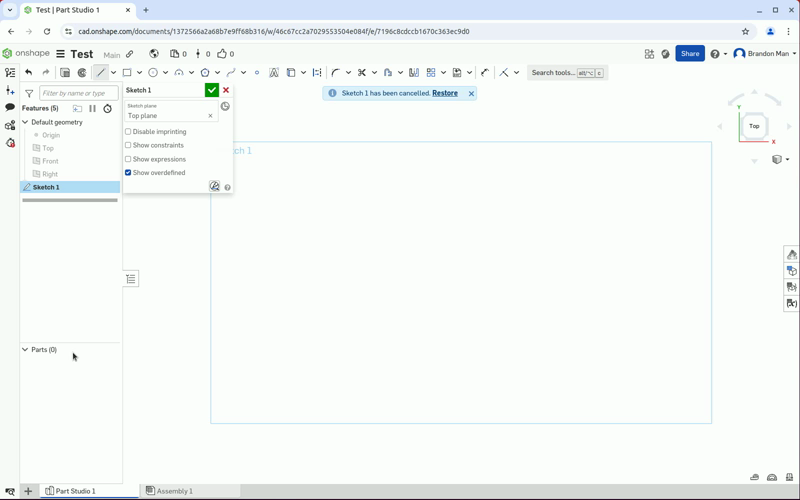
key_down(shift)
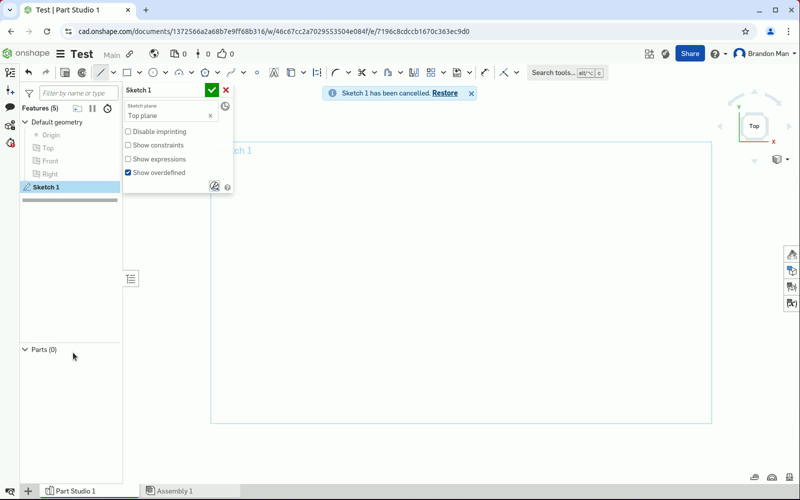
mouse_move(348, 282)
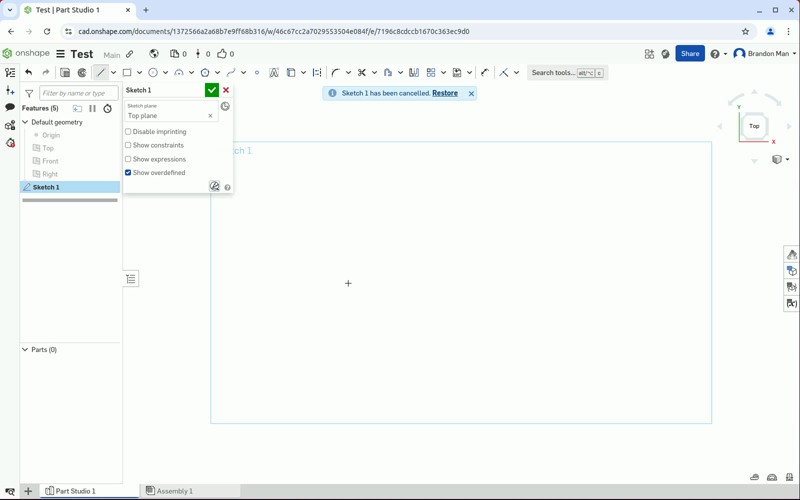
click(348, 282)
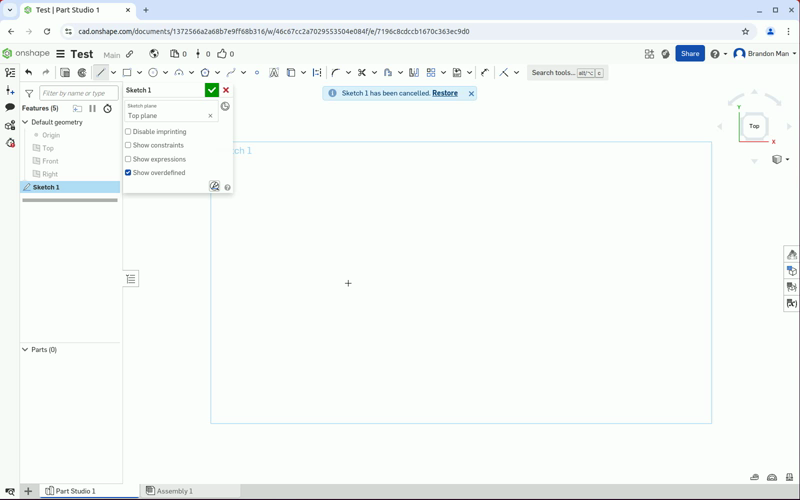
key_up(shift)
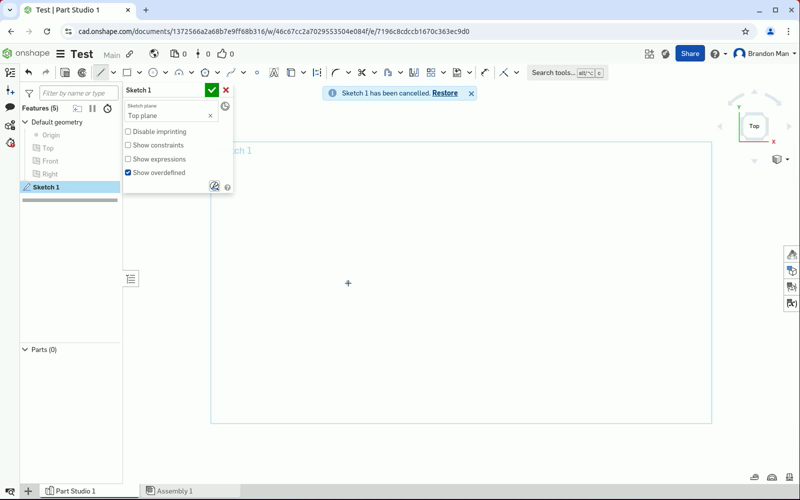
key_down(shift)
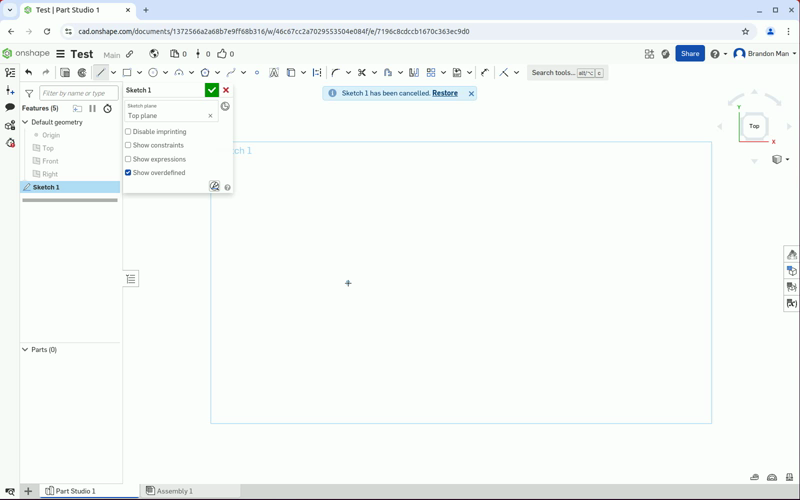
mouse_move(572, 282)
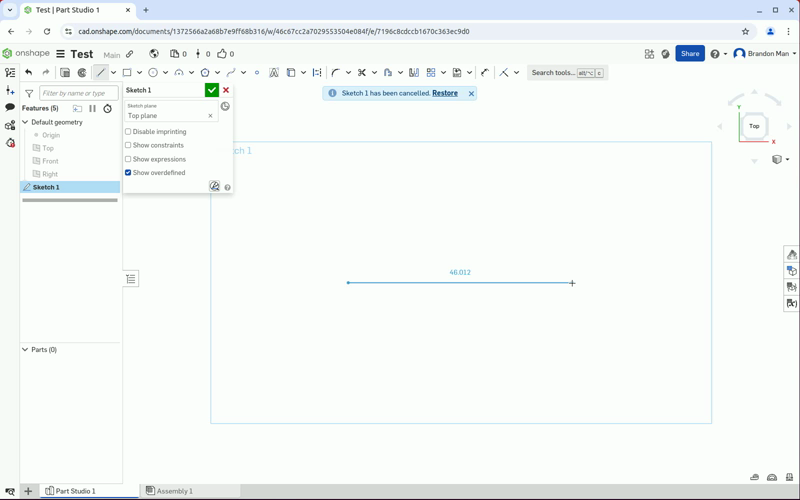
click(572, 282)
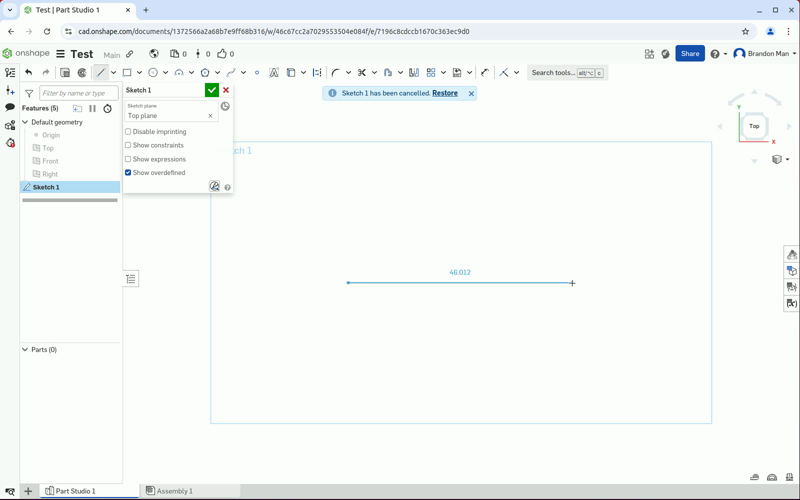
key_up(shift)
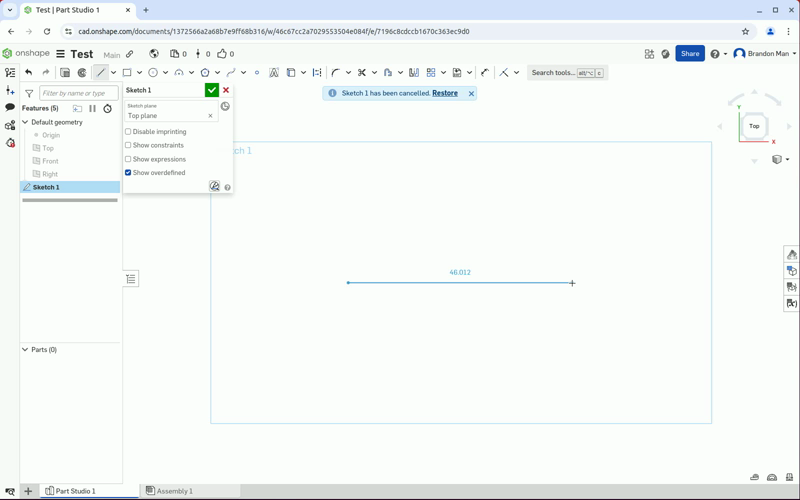
key_down(shift)
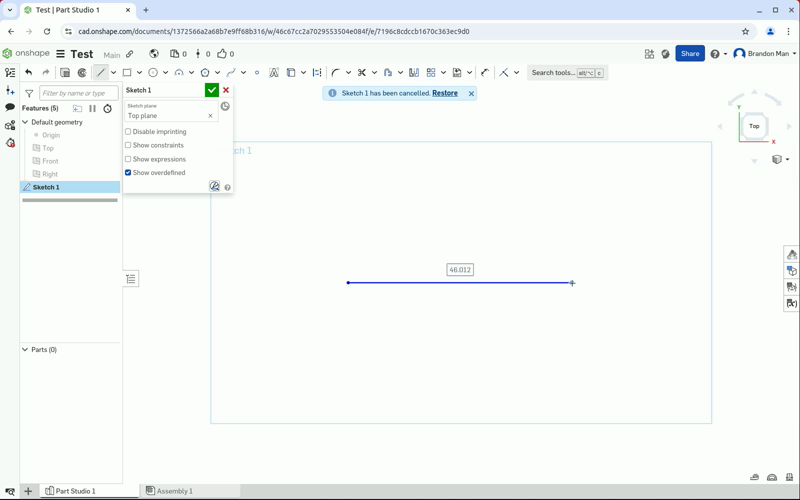
mouse_move(589, 282)
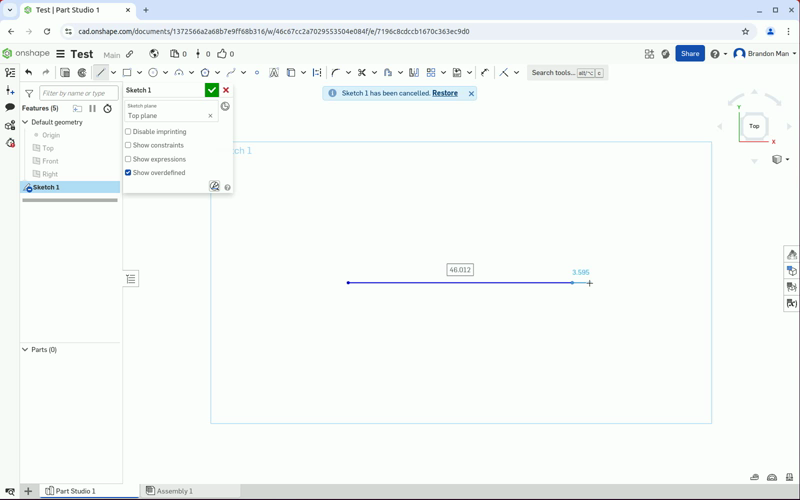
mouse_move(572, 254)
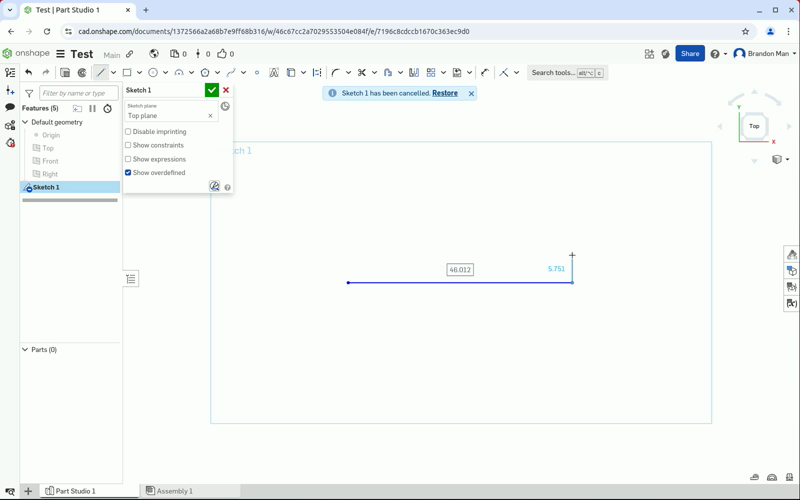
click(572, 254)
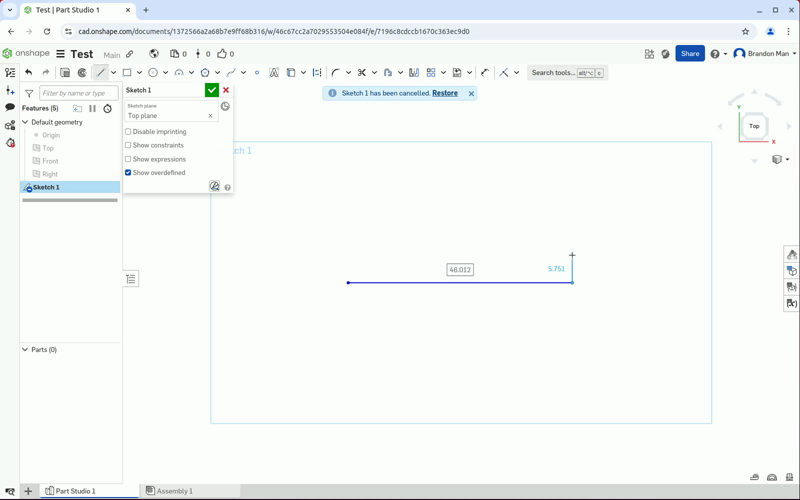
key_up(shift)
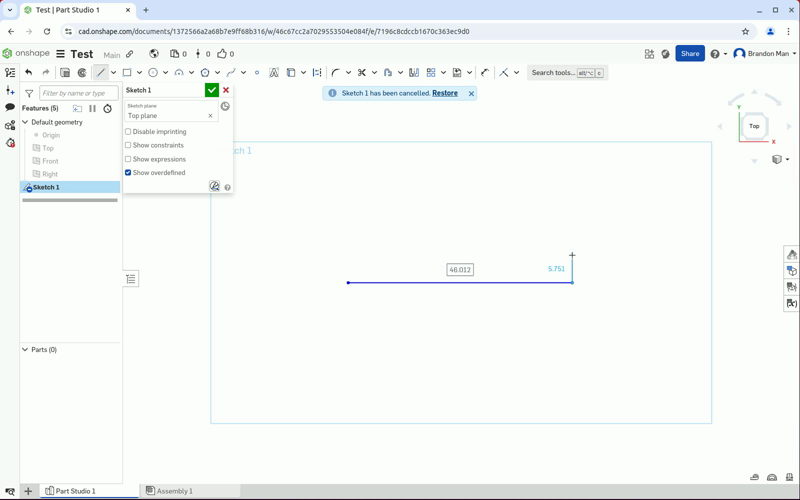
key_down(shift)
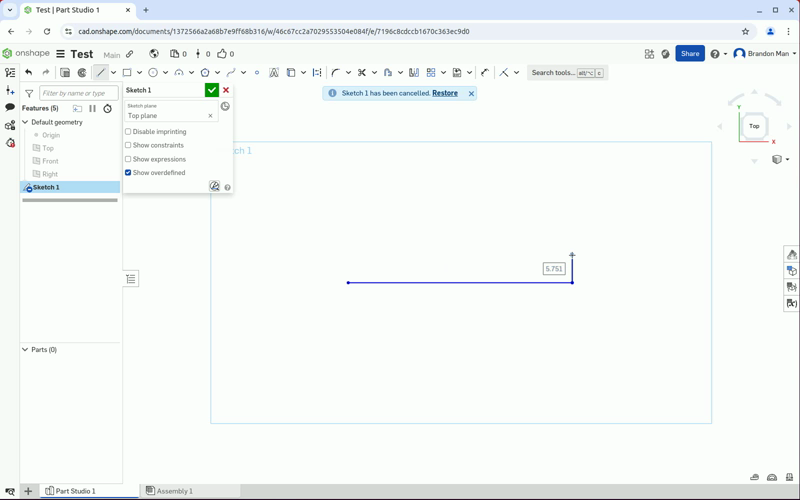
mouse_move(589, 254)
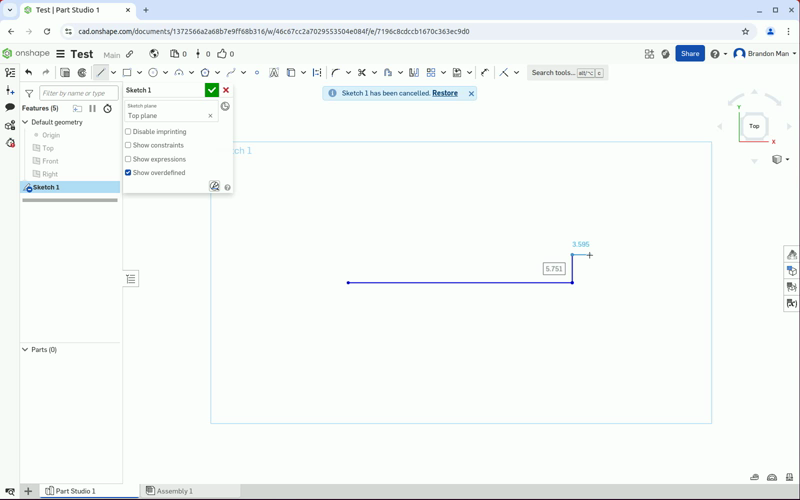
mouse_move(553, 254)
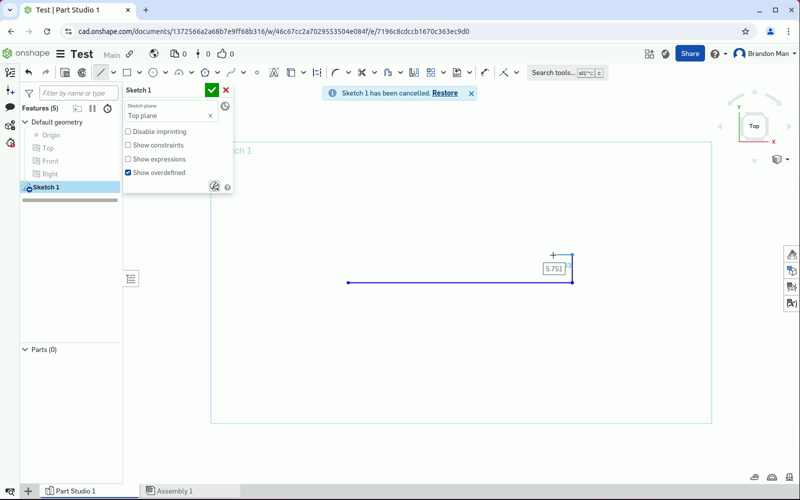
click(553, 254)
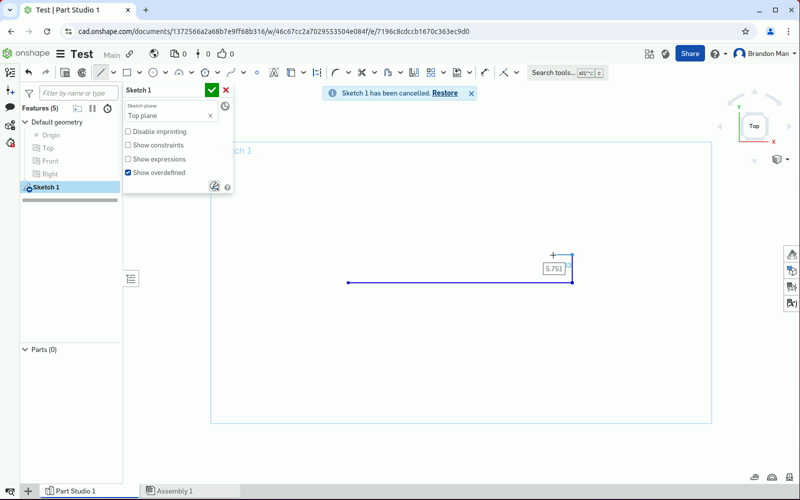
key_up(shift)
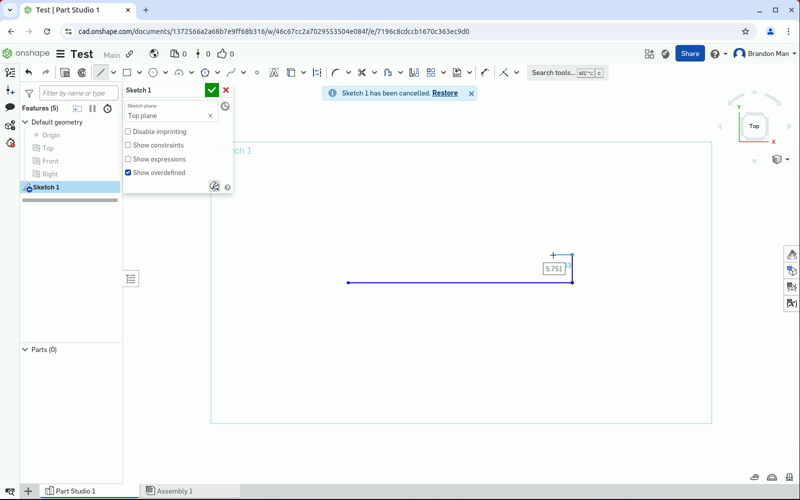
key_down(shift)
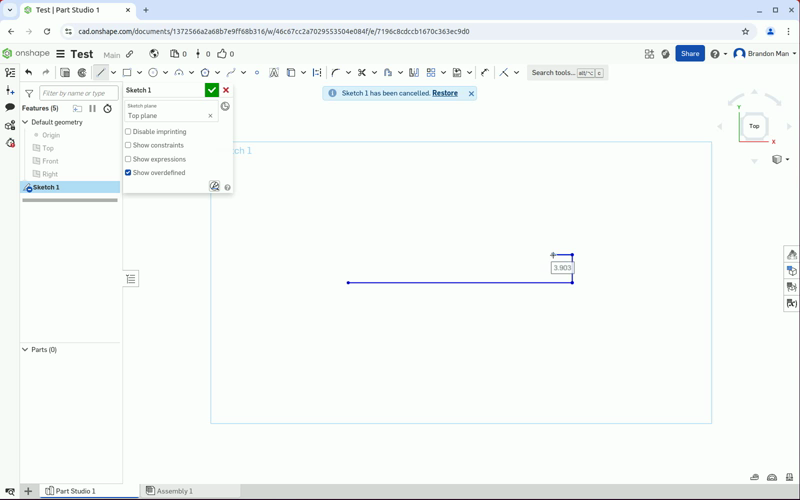
mouse_move(367, 254)
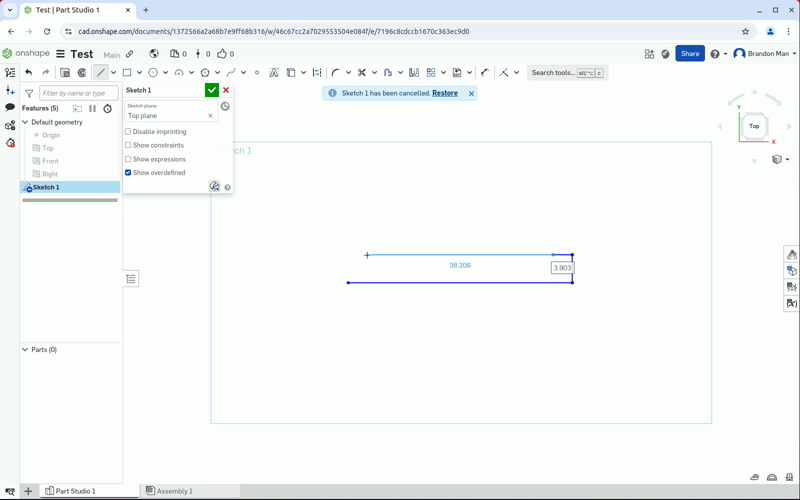
click(367, 254)
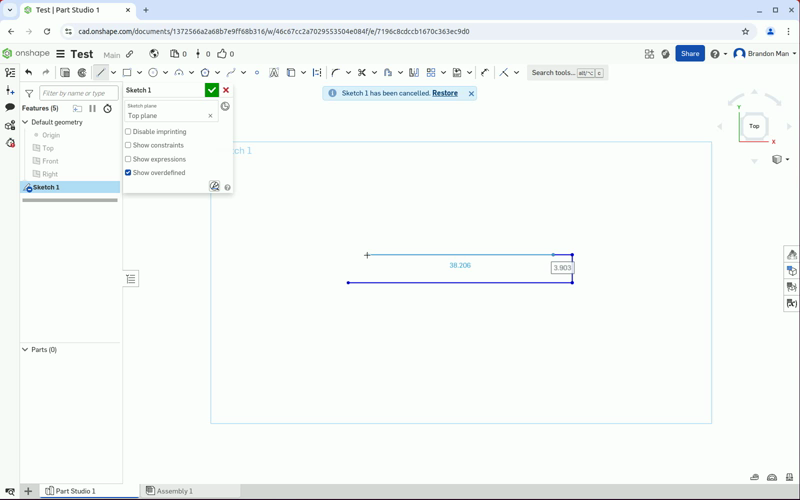
key_up(shift)
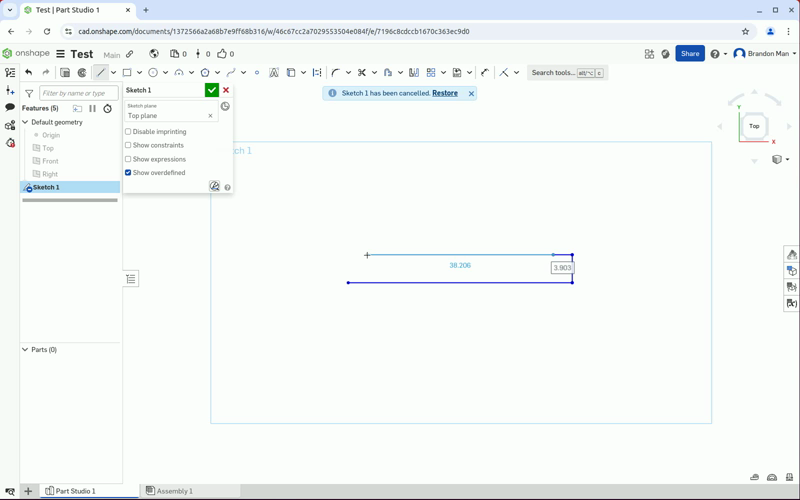
key_down(shift)
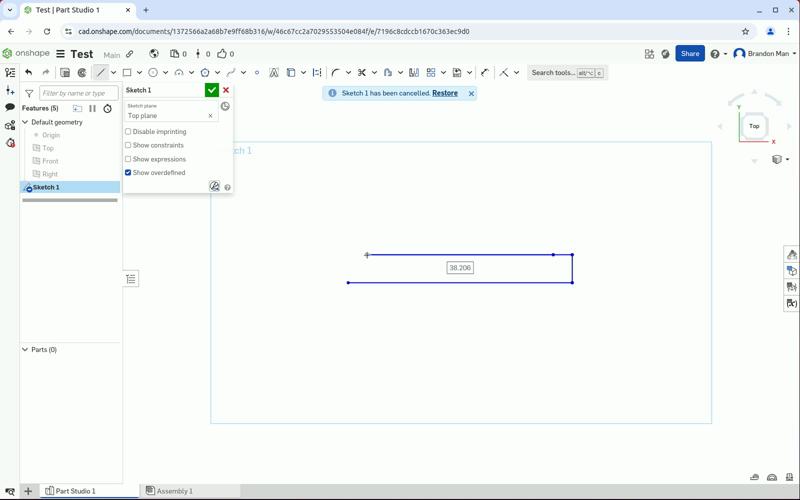
mouse_move(397, 254)
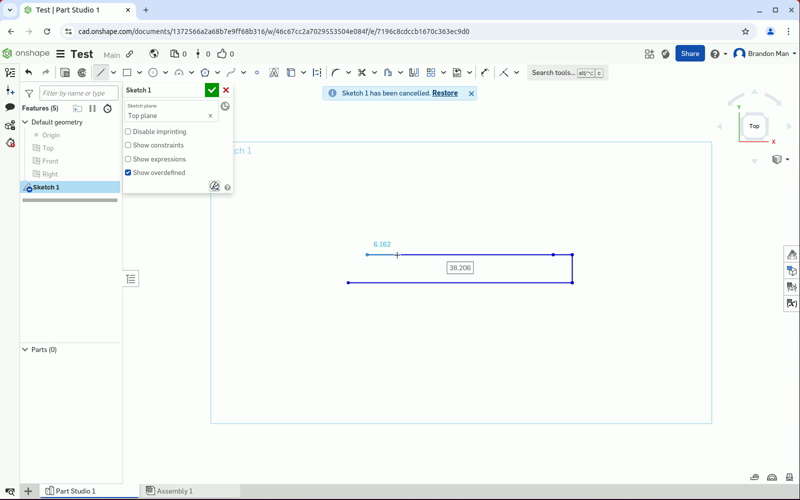
mouse_move(348, 254)
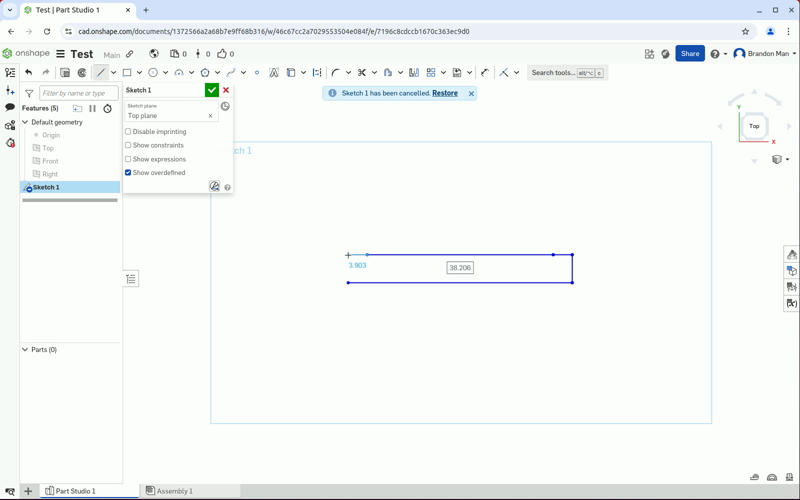
click(348, 254)
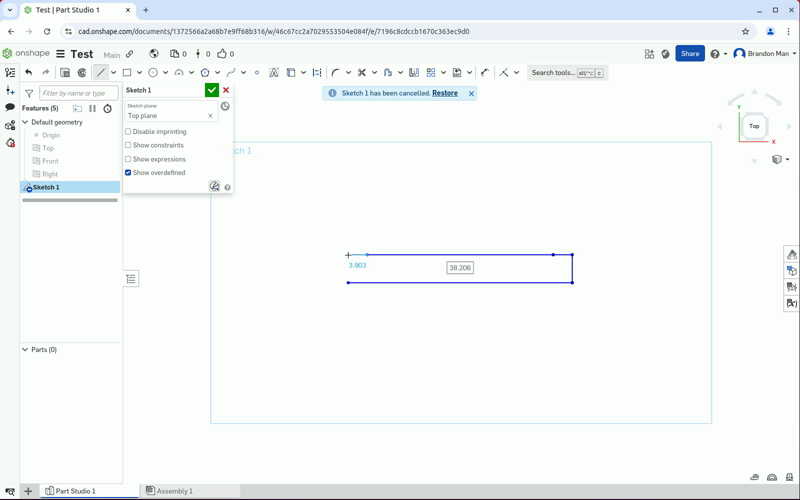
key_up(shift)
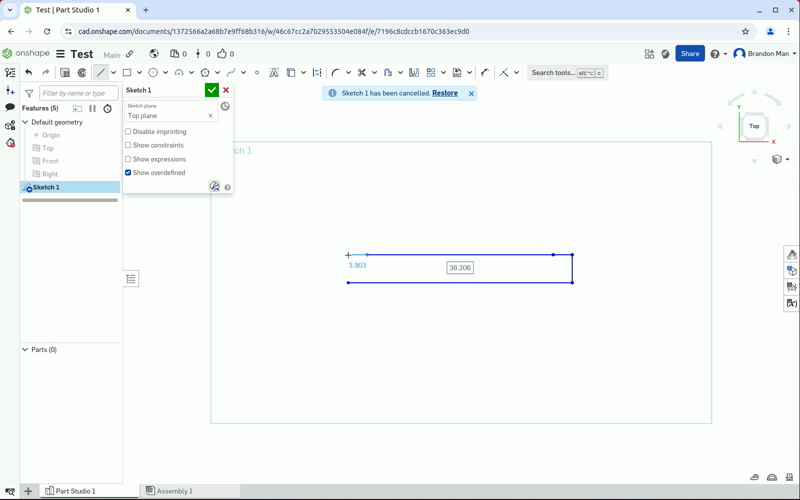
mouse_move(378, 254)
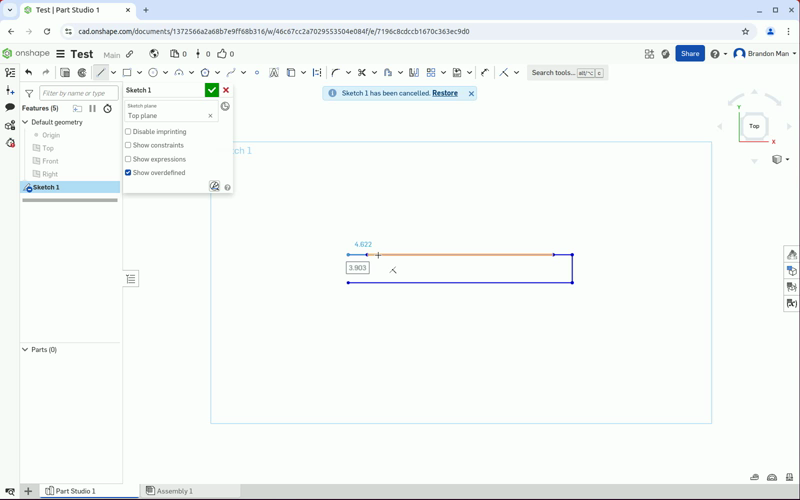
key_down(shift)
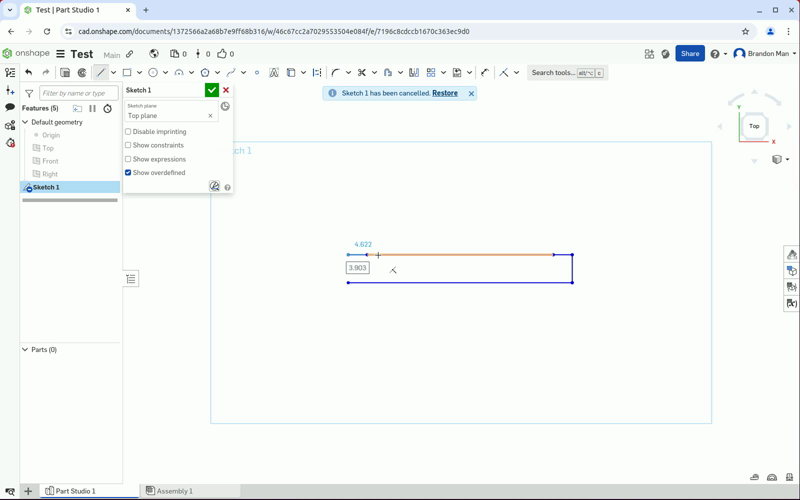
mouse_move(348, 282)
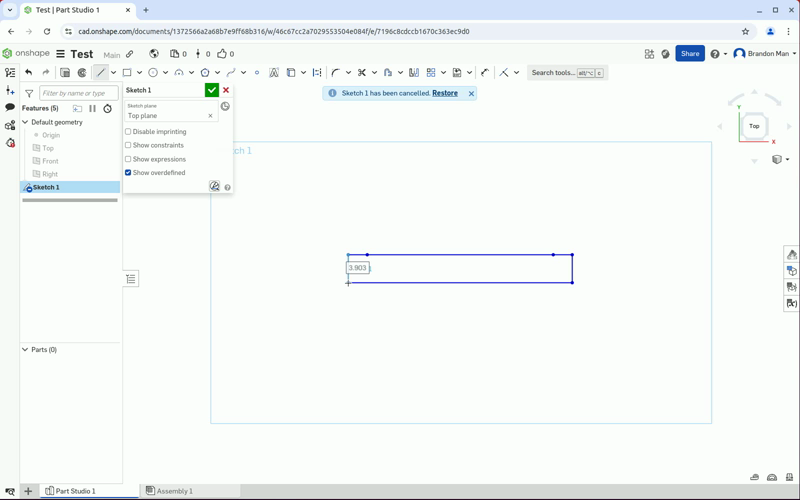
key_up(shift)
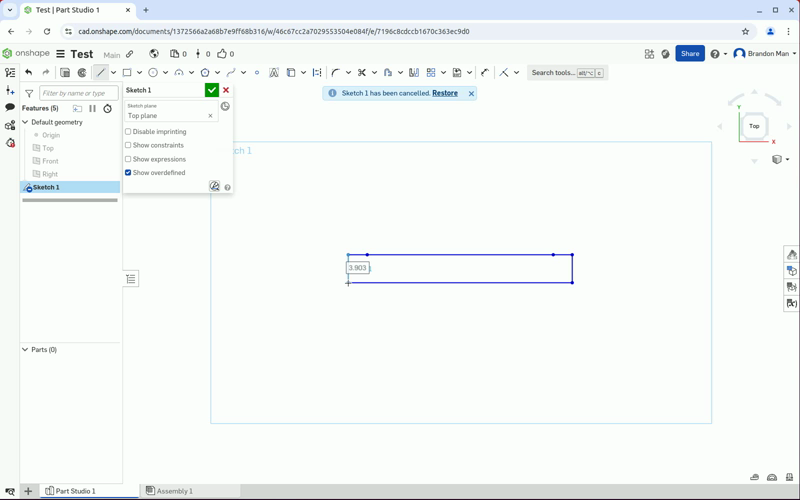
click(348, 282)
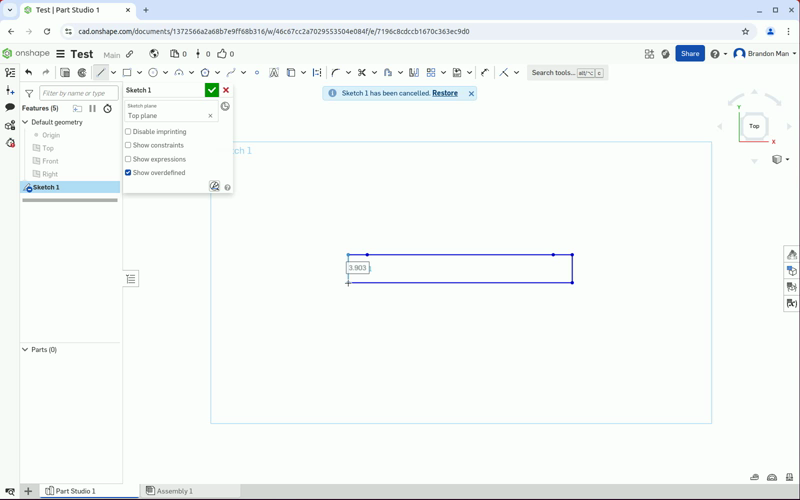
key(esc)
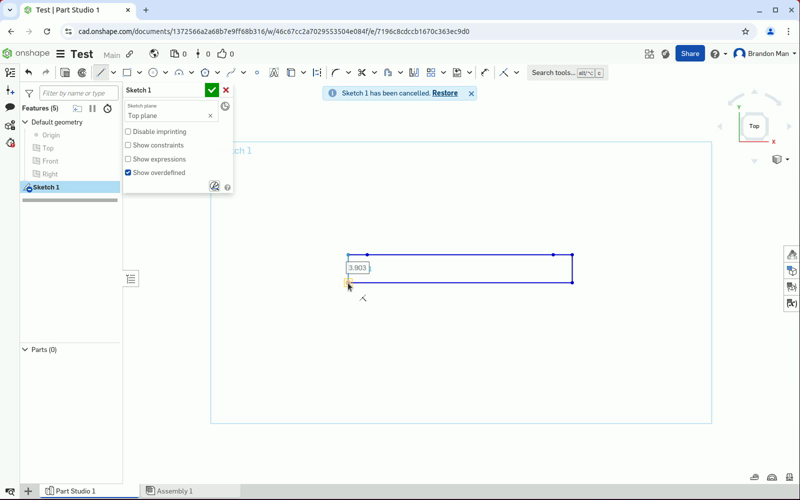
mouse_move(539, 271)
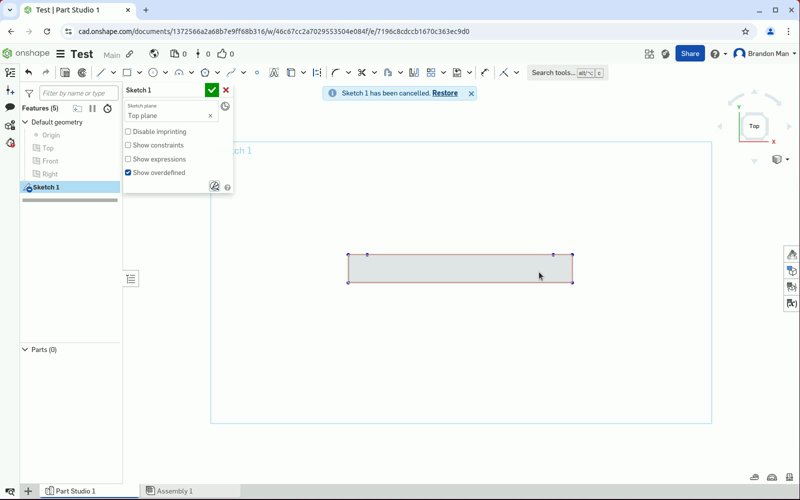
click(539, 271)
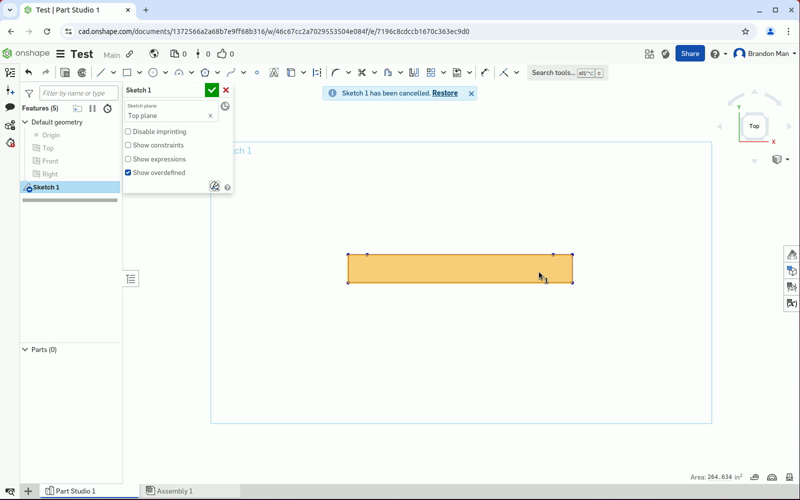
mouse_move(73, 352)
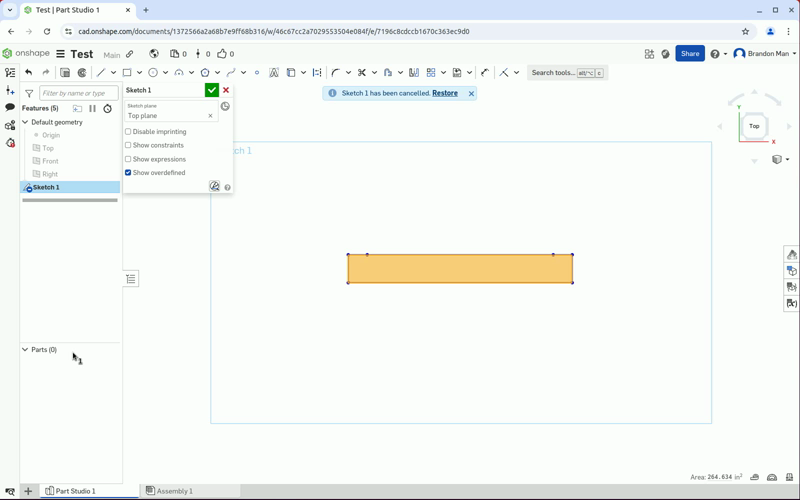
key(shift+y)
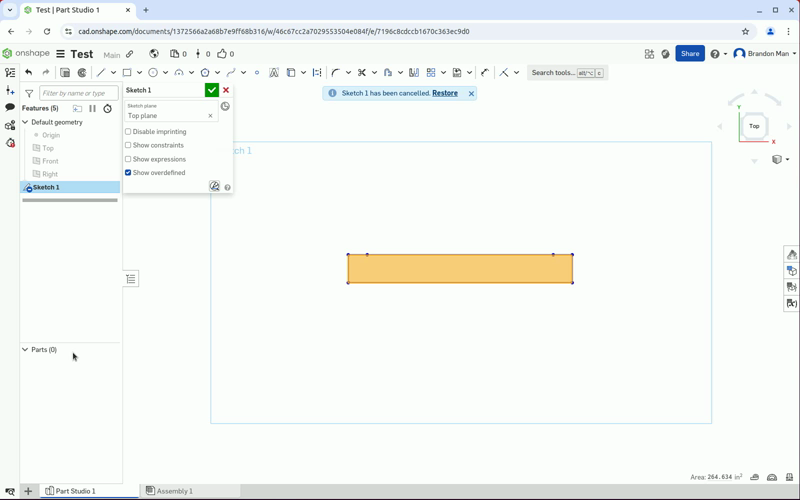
key(shift+e)
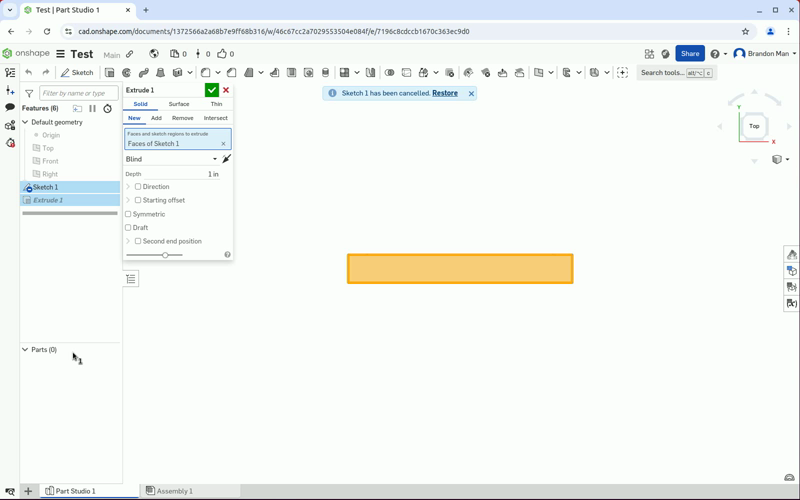
mouse_move(143, 106)
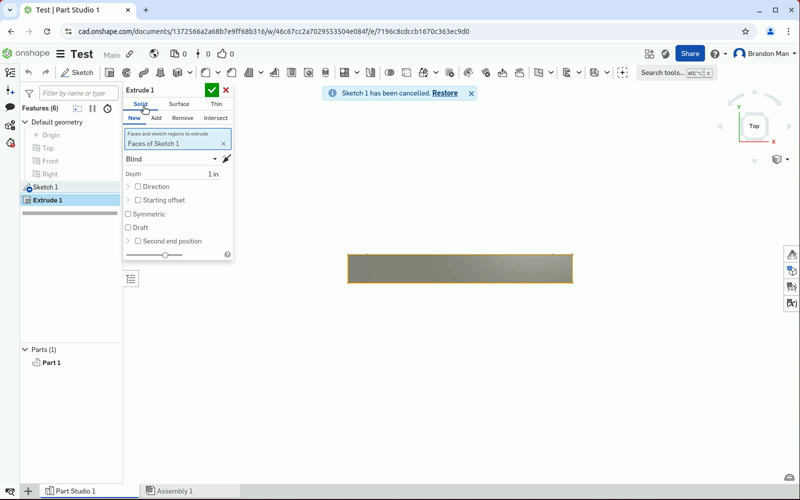
click(143, 106)
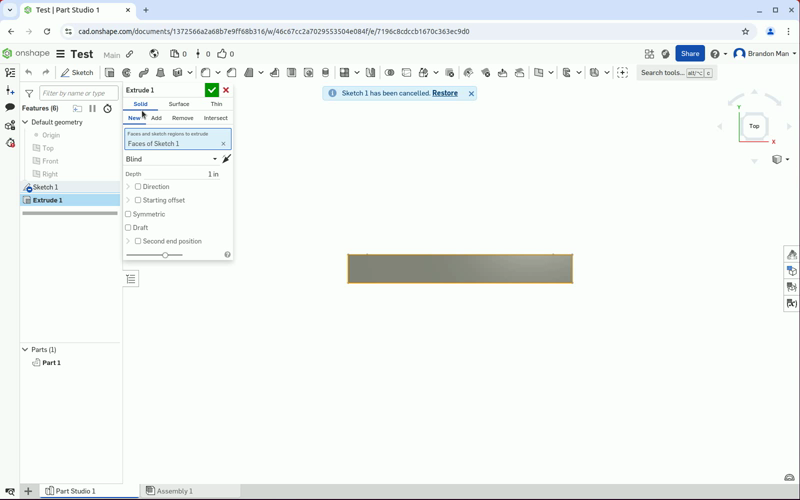
mouse_move(137, 120)
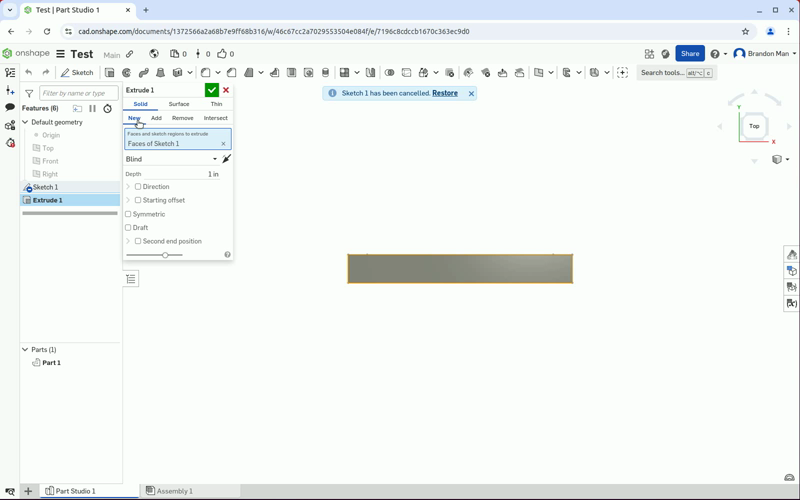
click(137, 120)
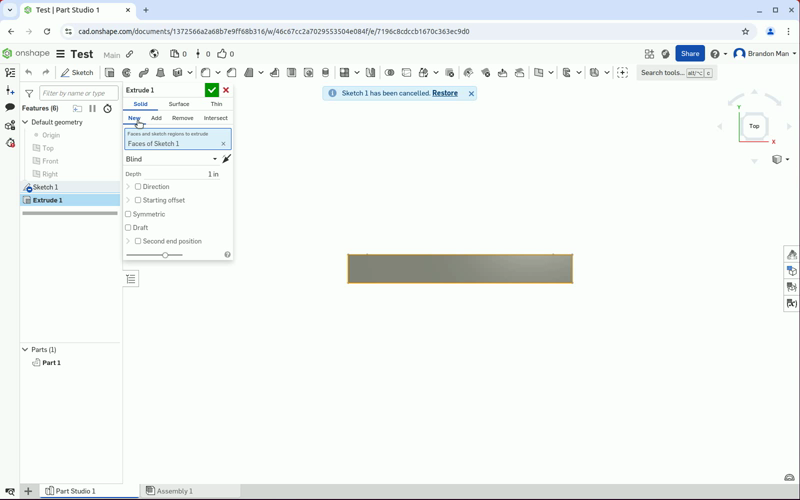
key(tab, 4)
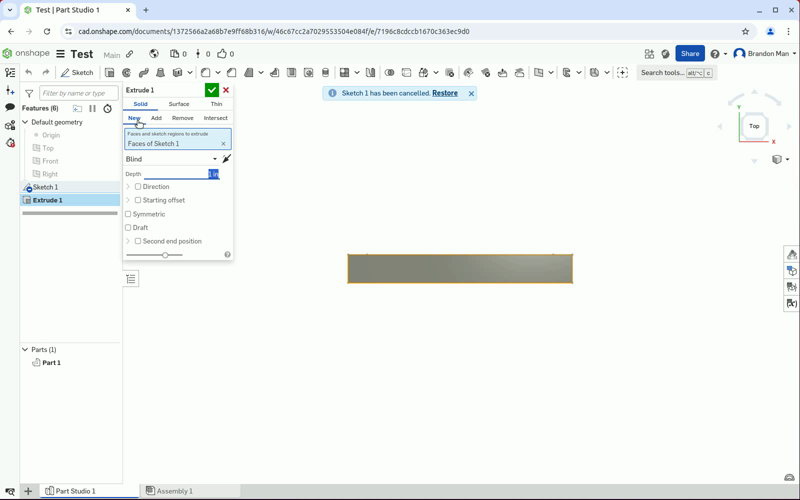
text(3.851)
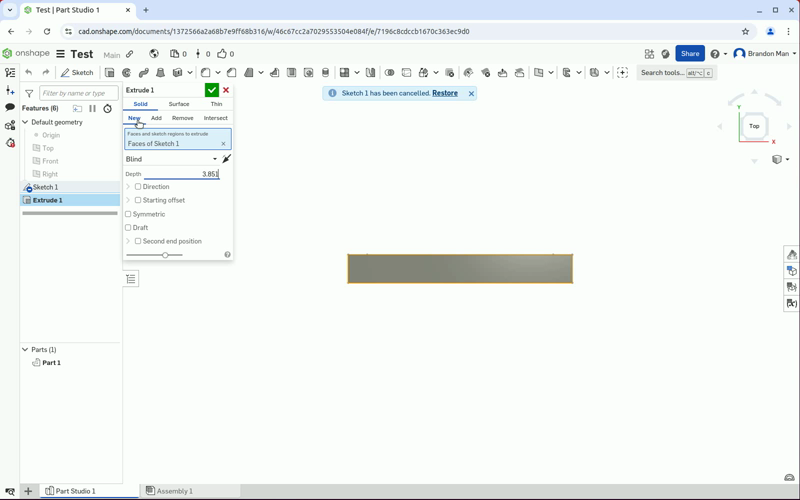
key(enter)
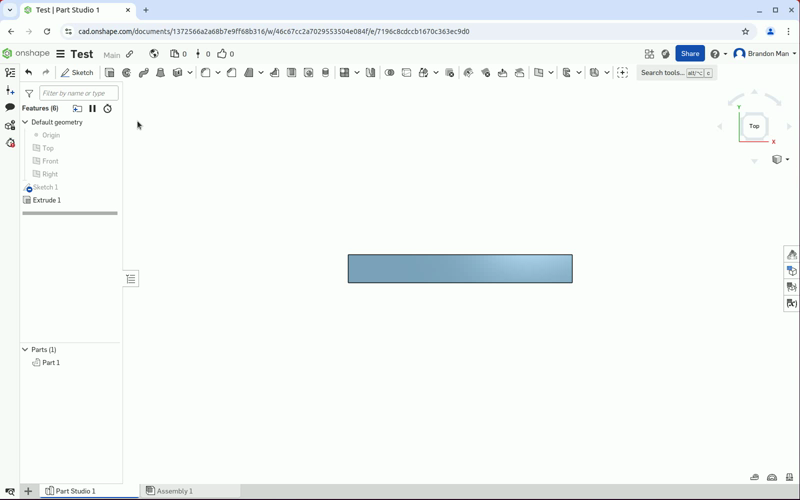
key(shift+h)
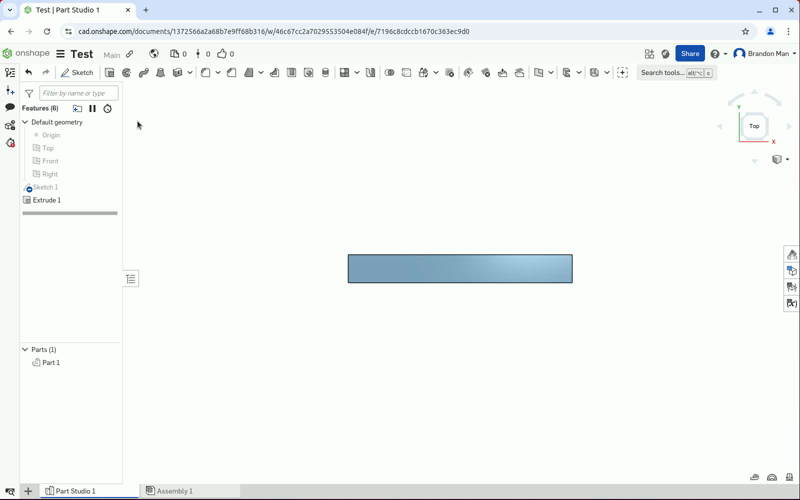
key(shift+h)
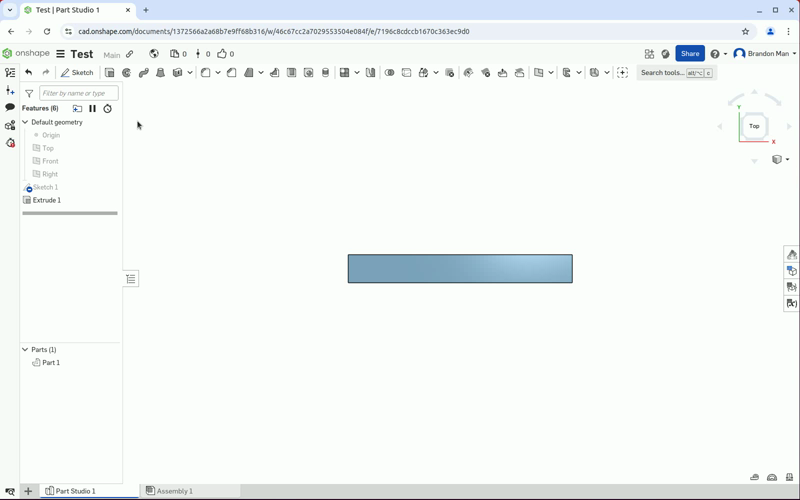
mouse_move(73, 189)
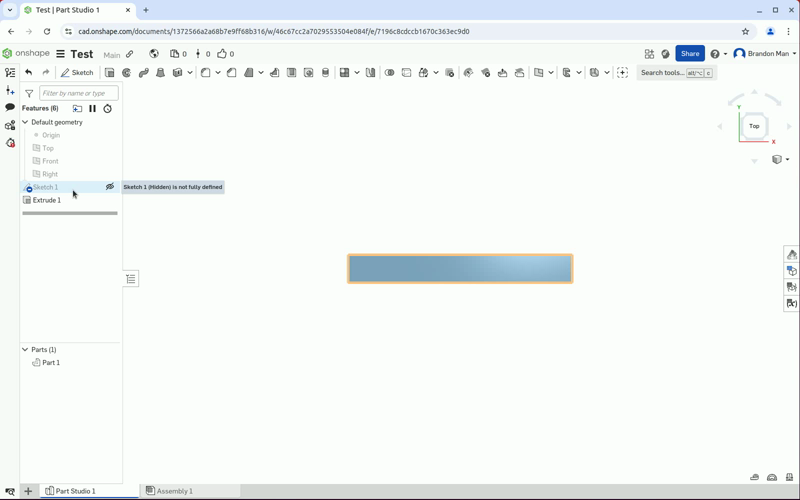
click(73, 189)
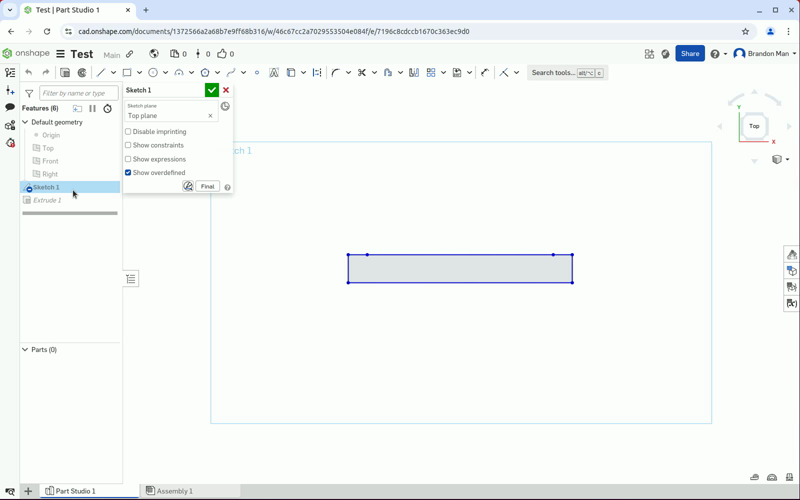
mouse_move(229, 92)
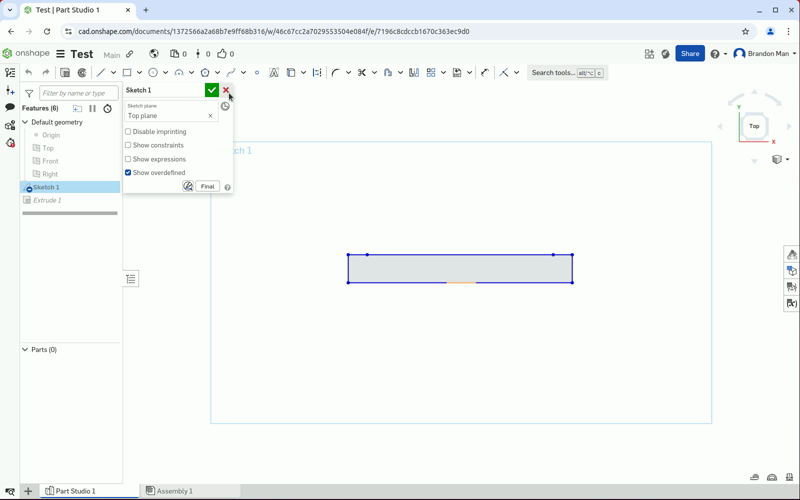
click(229, 92)
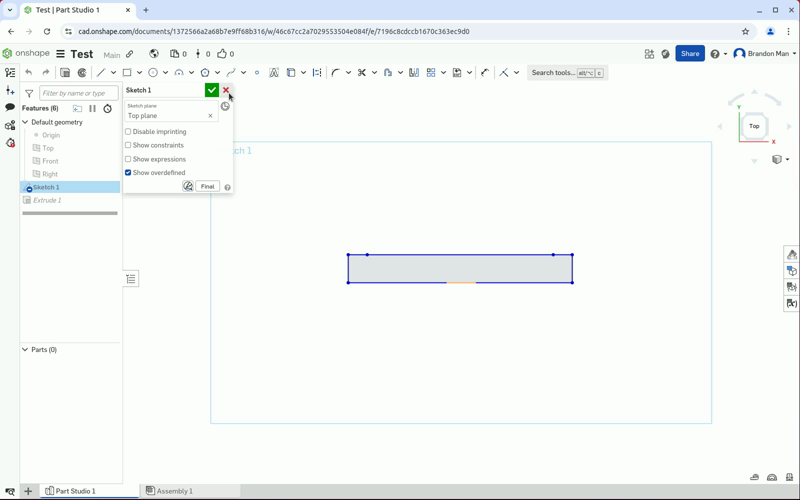
key(shift+s)
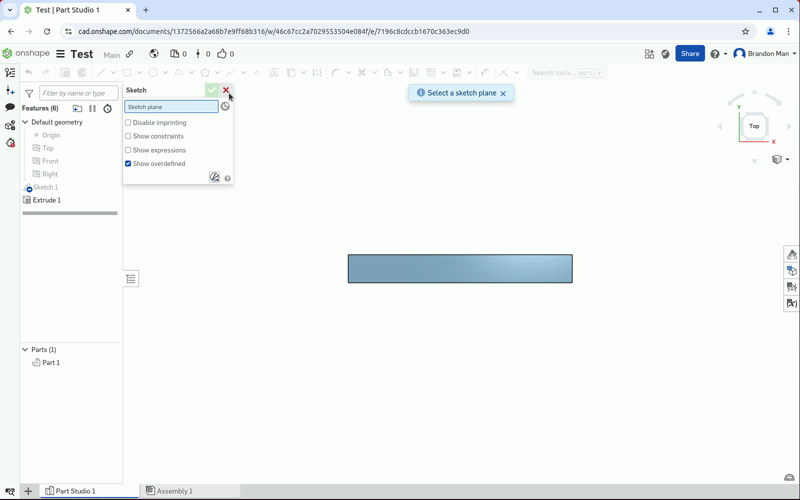
mouse_move(73, 150)
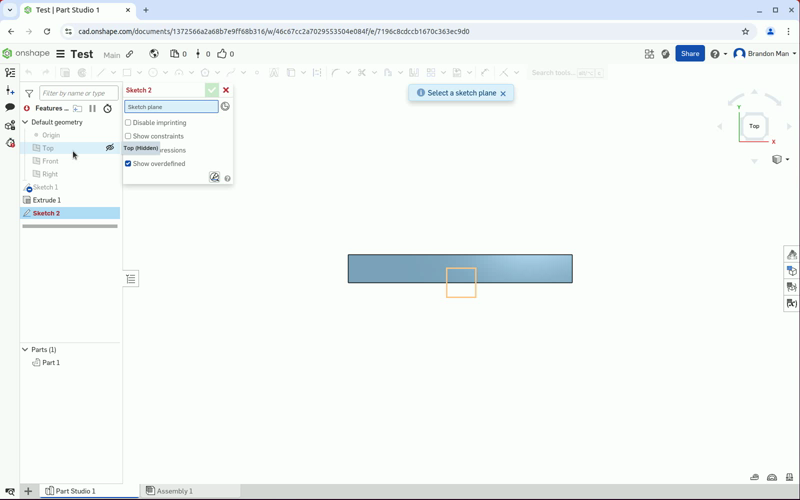
click(73, 150)
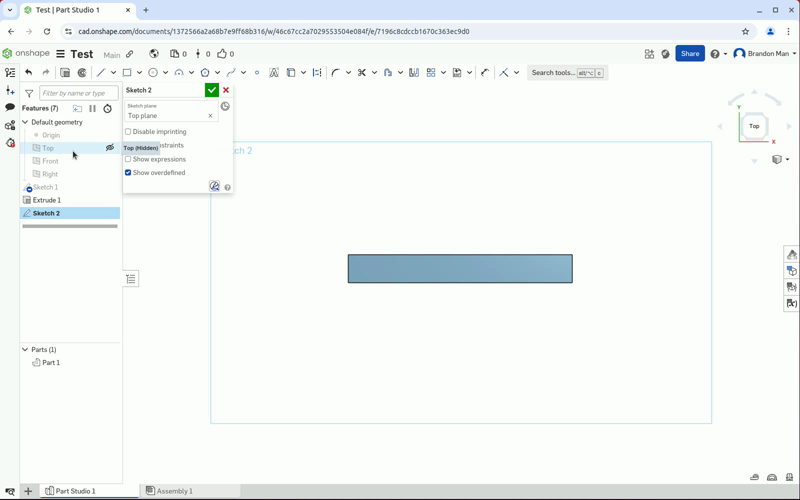
mouse_move(73, 352)
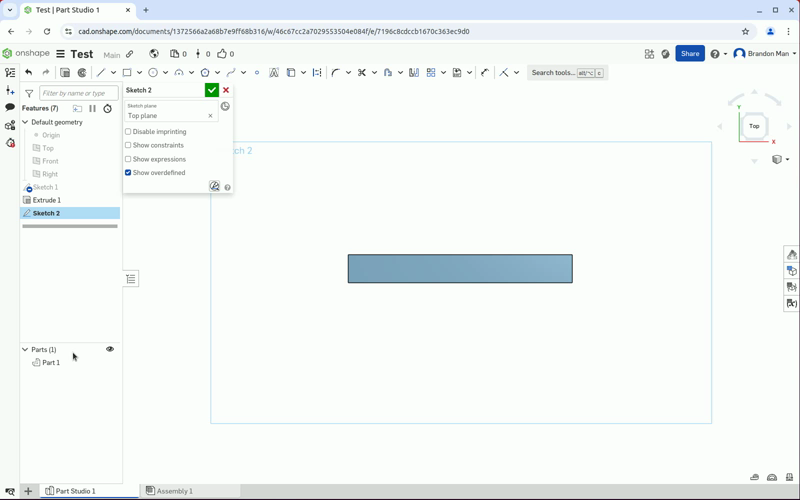
key(y)
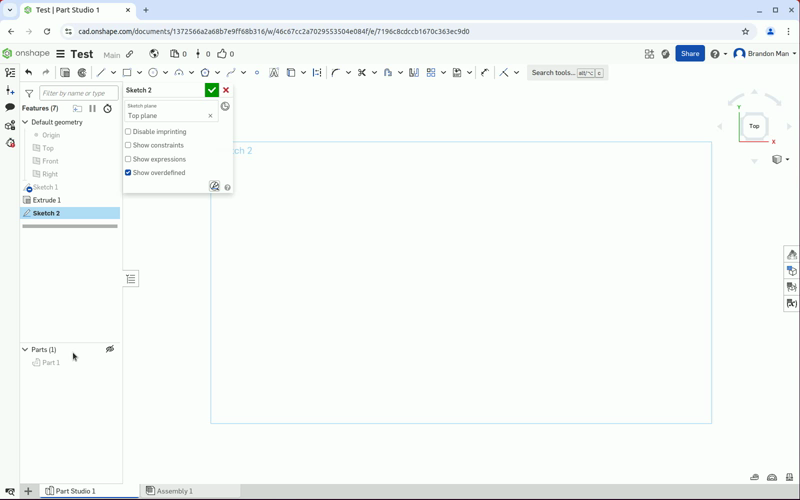
key(l)
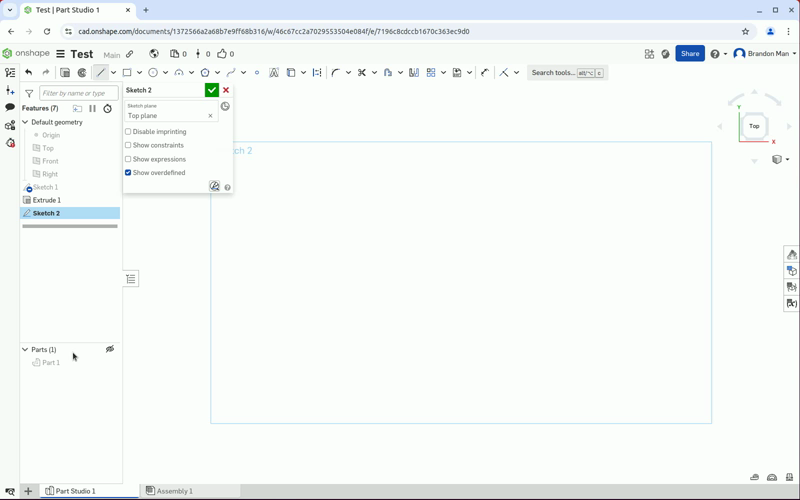
key_down(shift)
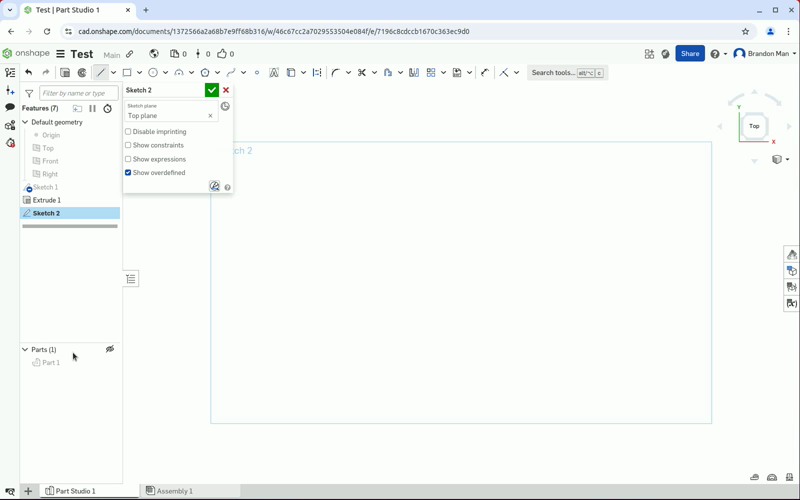
mouse_move(385, 198)
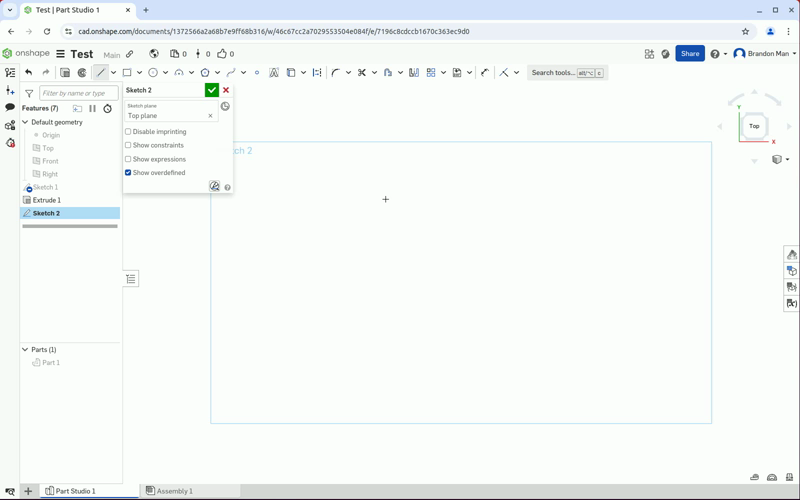
click(385, 198)
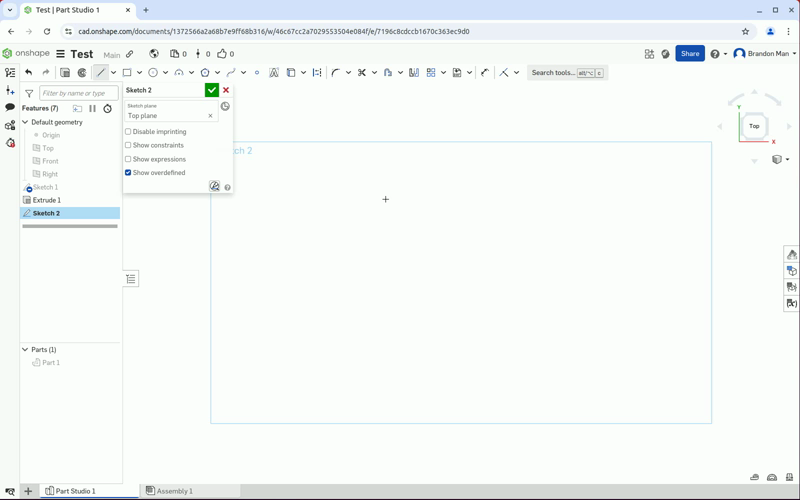
key_up(shift)
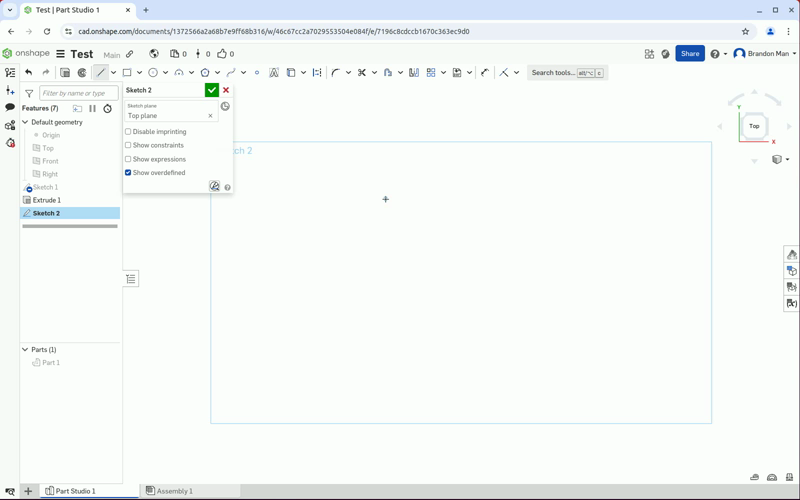
key_down(shift)
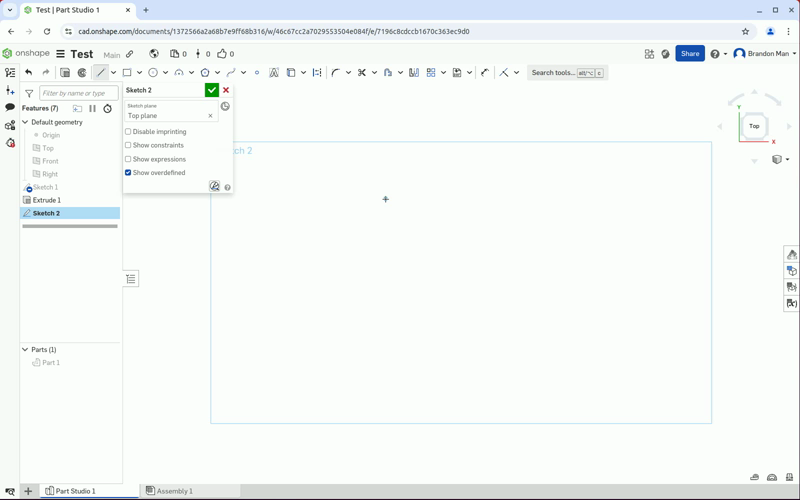
mouse_move(535, 198)
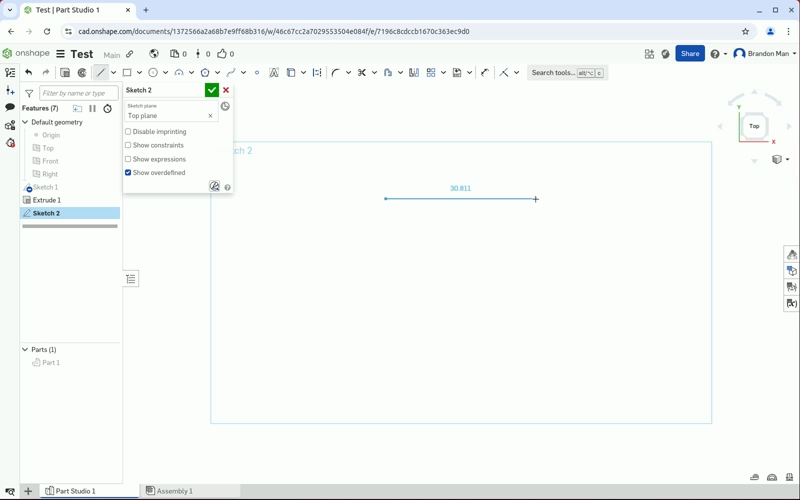
click(535, 198)
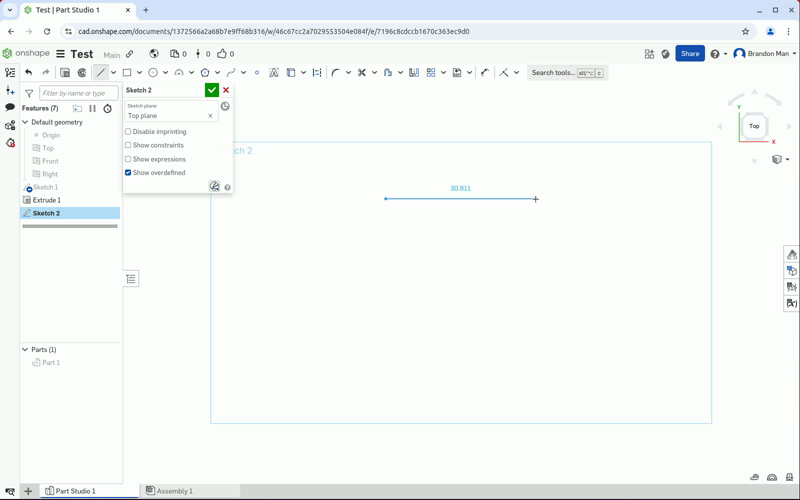
key_up(shift)
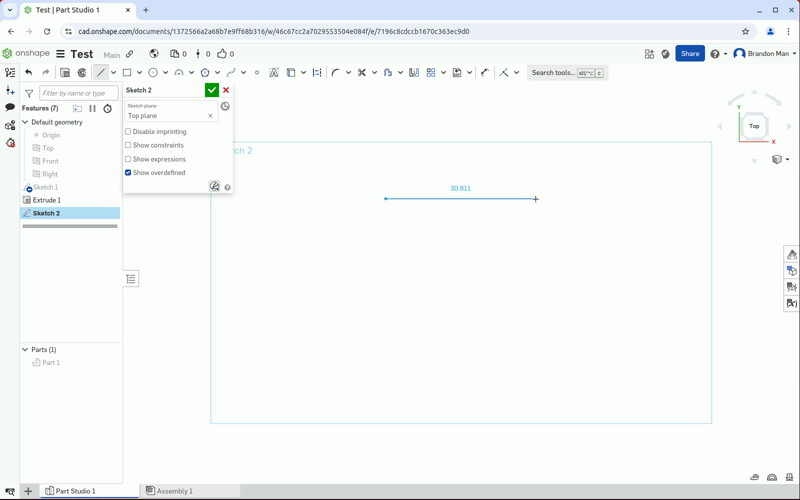
key_down(shift)
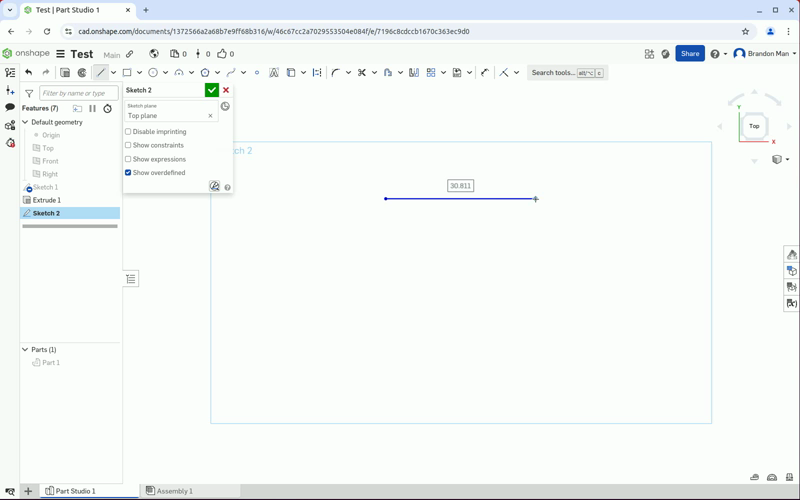
mouse_move(565, 198)
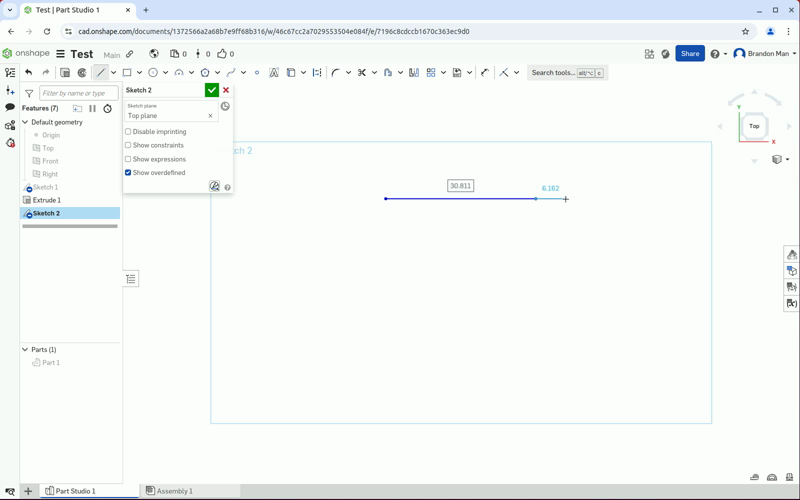
mouse_move(535, 170)
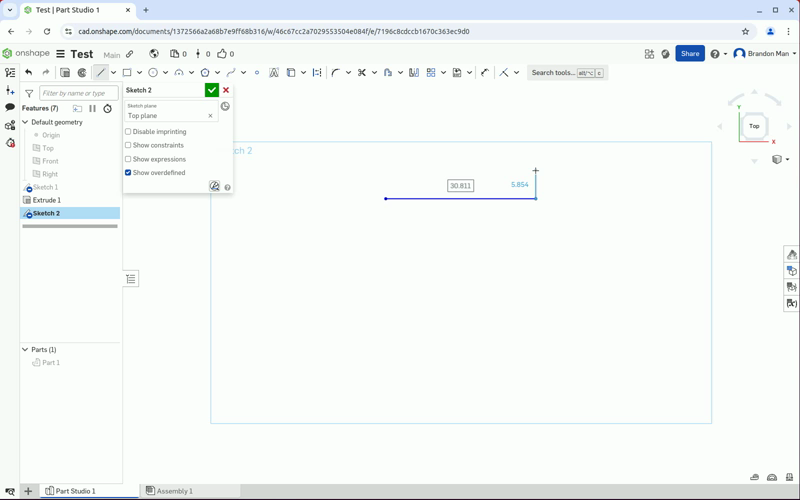
click(535, 170)
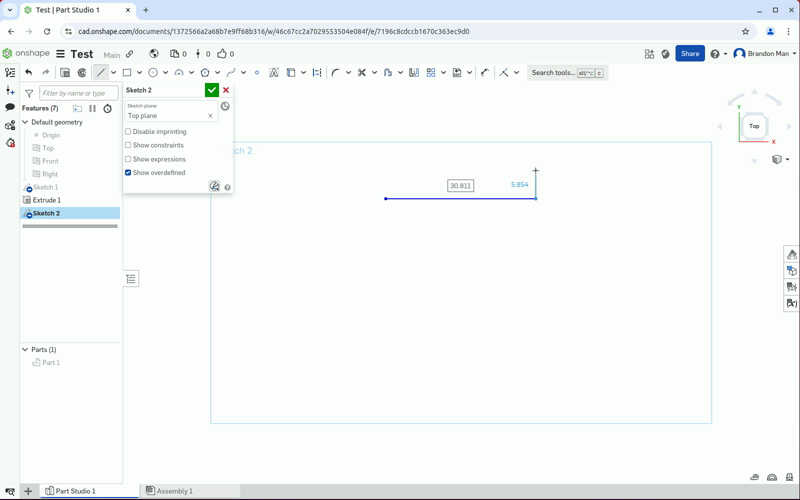
key_up(shift)
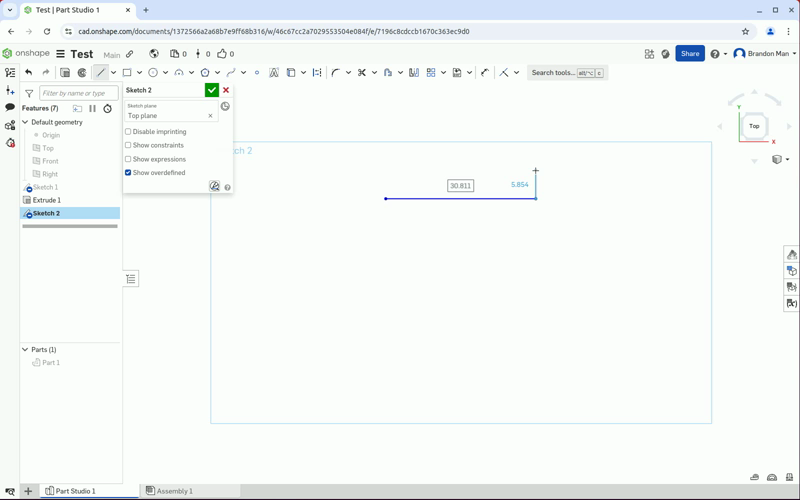
key_down(shift)
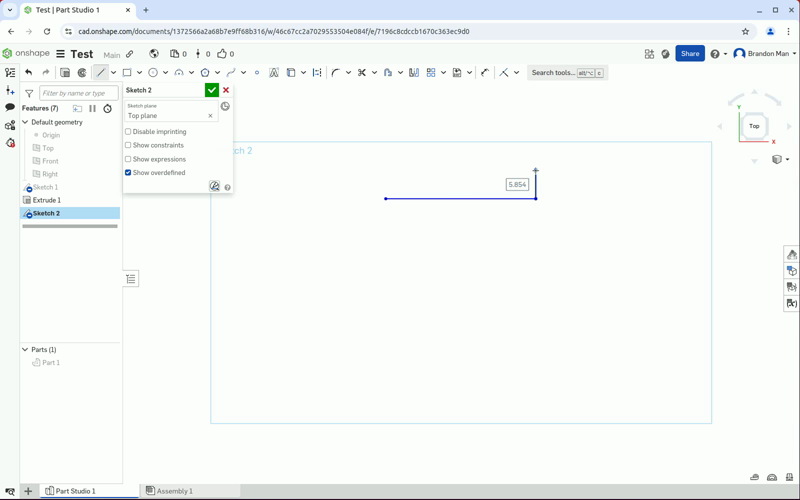
mouse_move(385, 170)
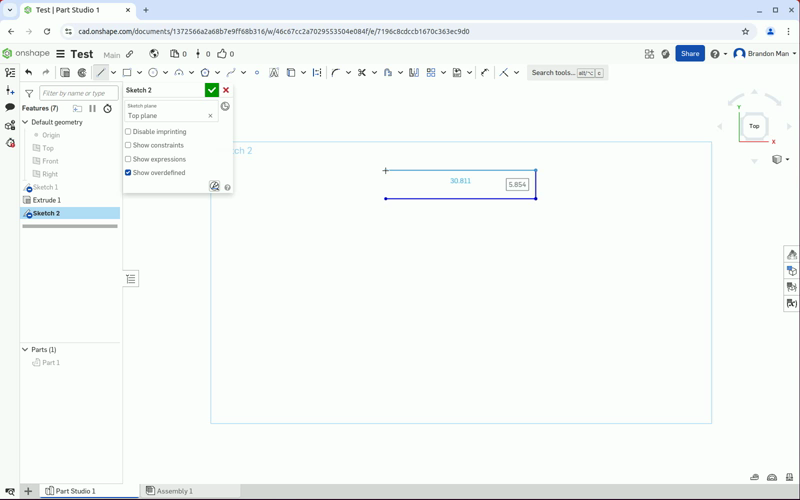
click(385, 170)
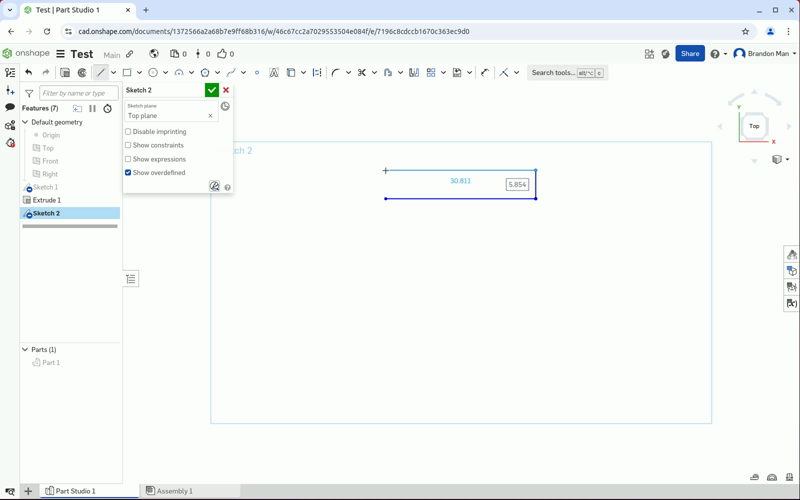
key_up(shift)
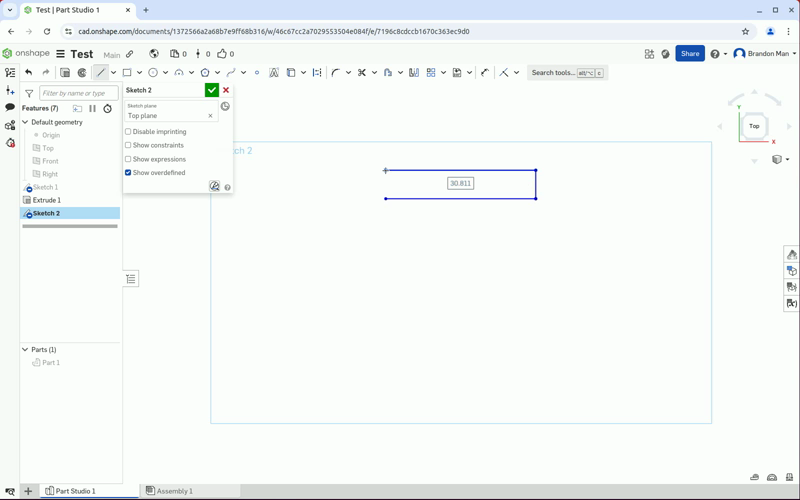
mouse_move(415, 170)
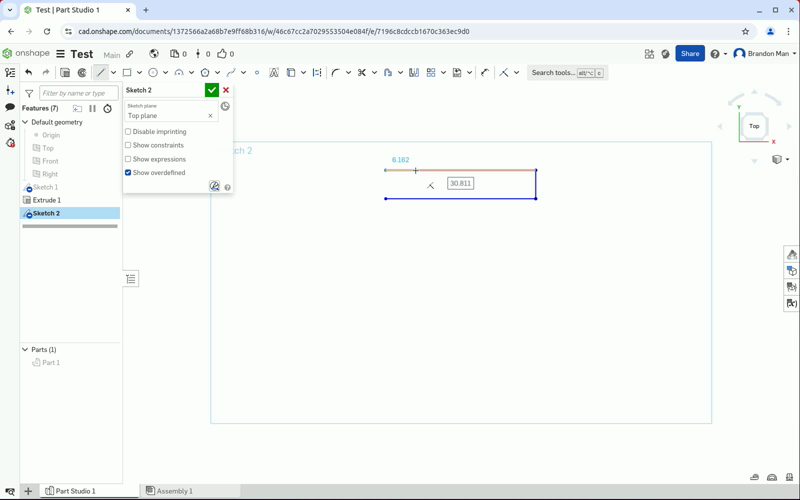
key_down(shift)
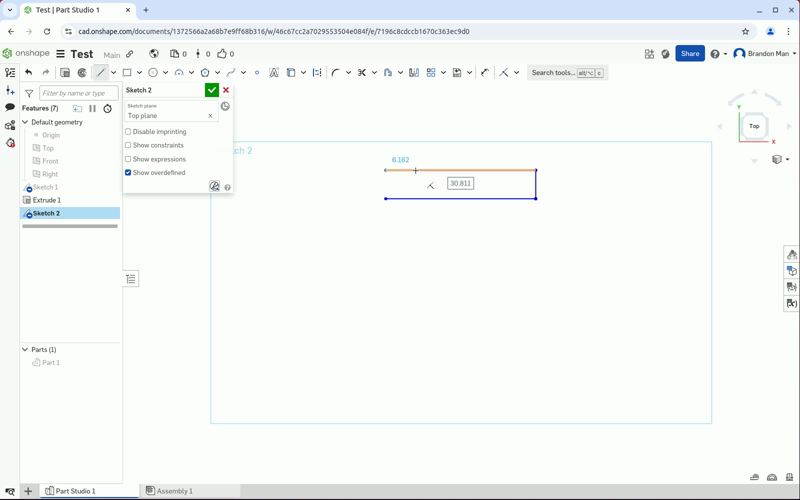
mouse_move(385, 198)
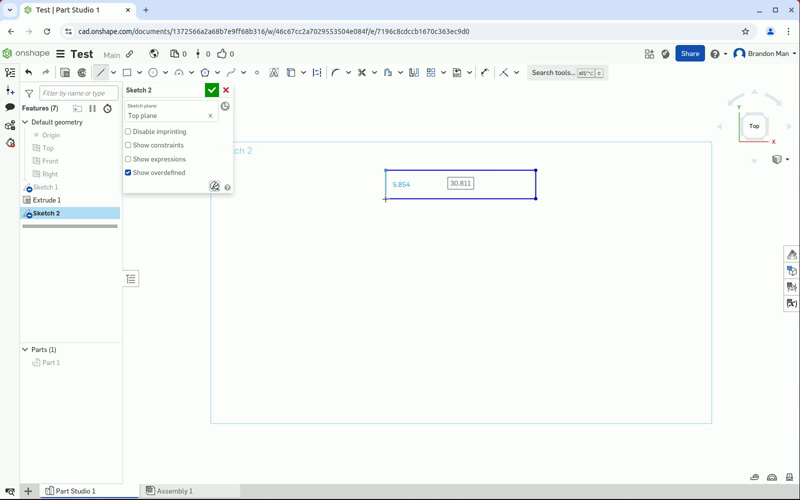
key_up(shift)
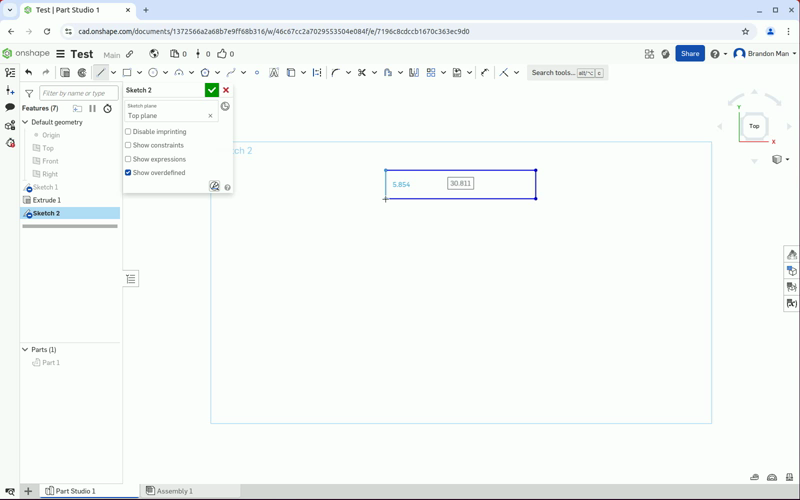
click(385, 198)
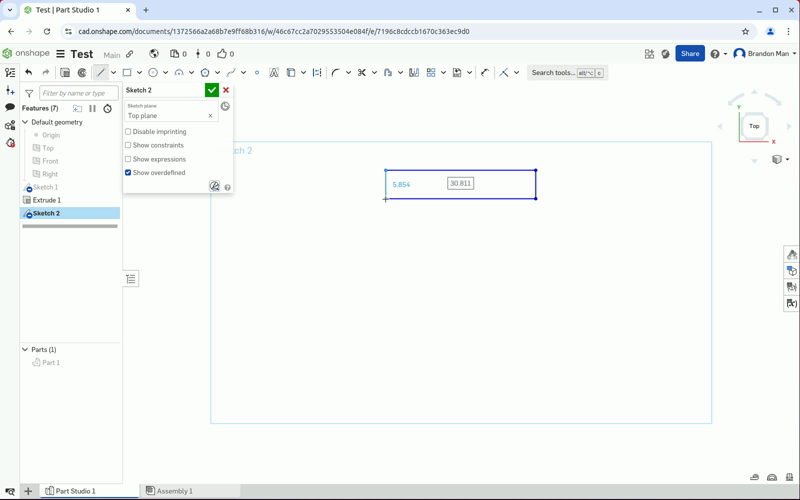
key(esc)
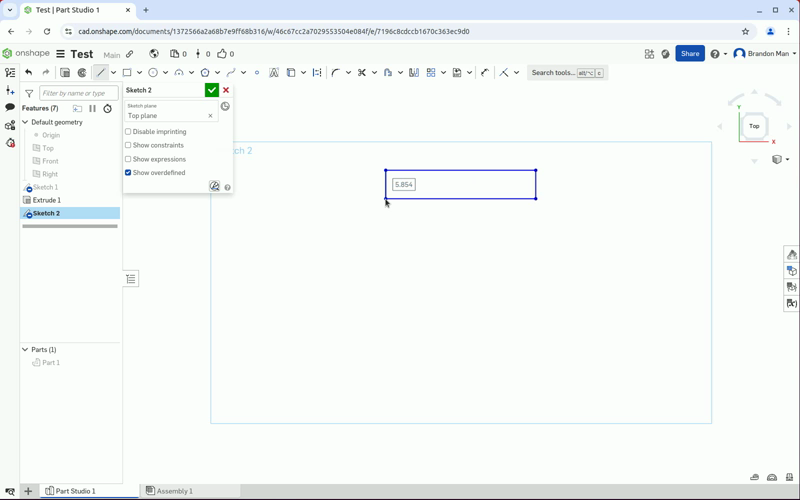
mouse_move(436, 176)
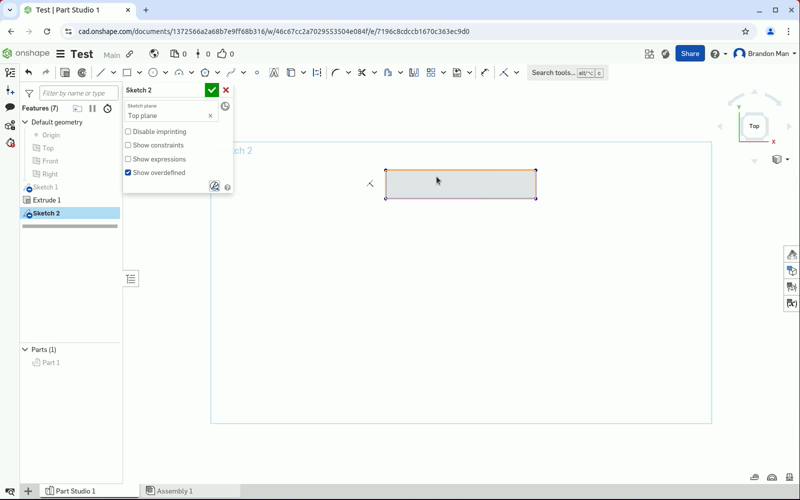
click(436, 176)
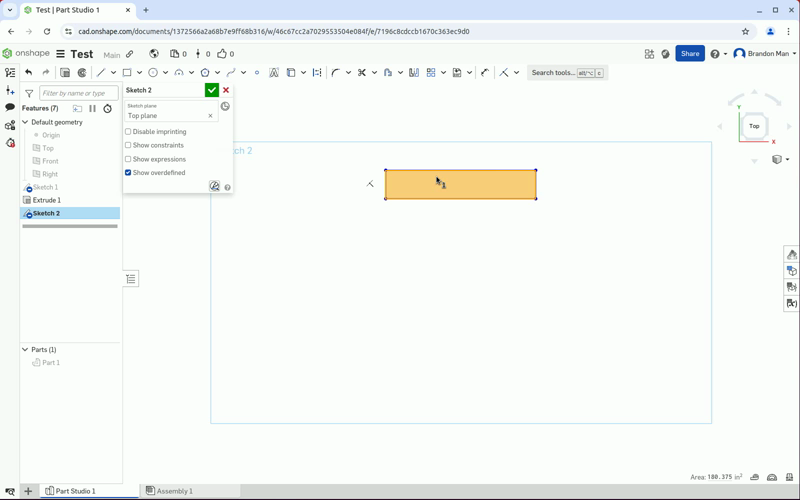
mouse_move(73, 352)
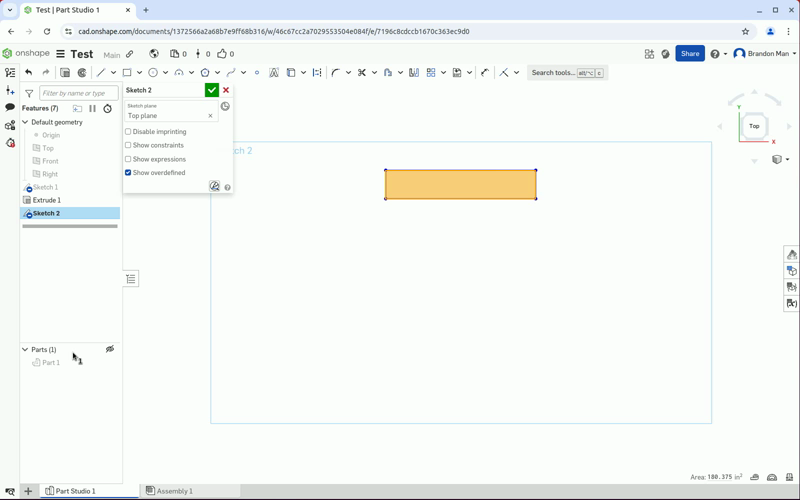
key(shift+y)
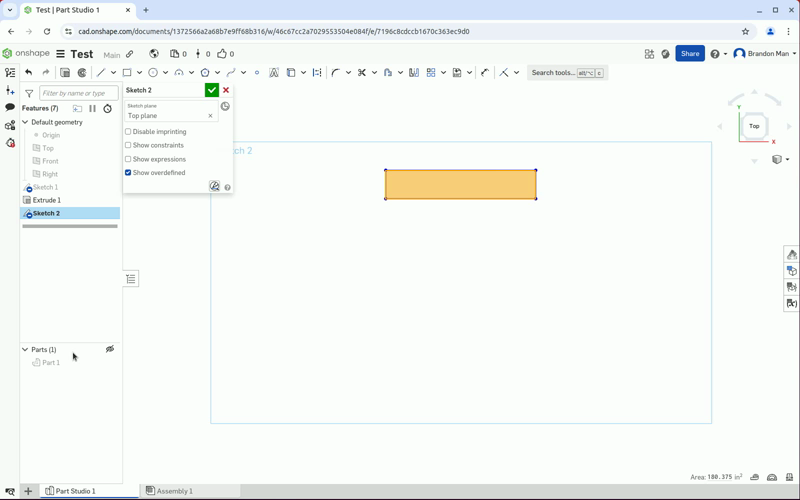
key(shift+e)
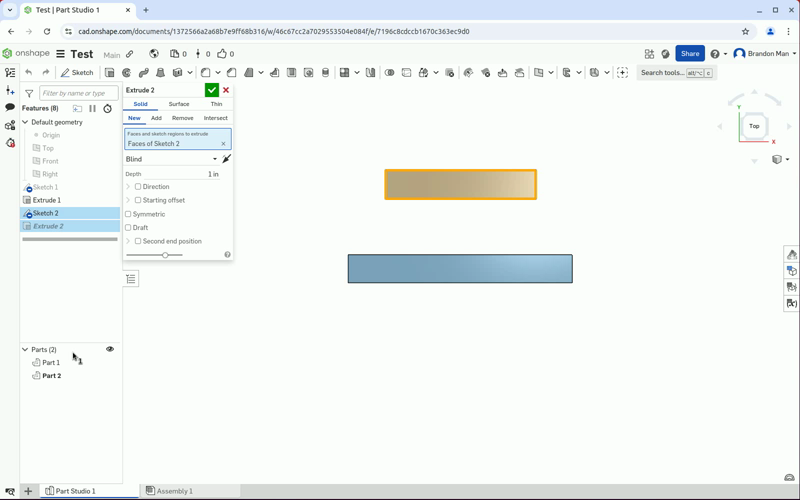
mouse_move(143, 106)
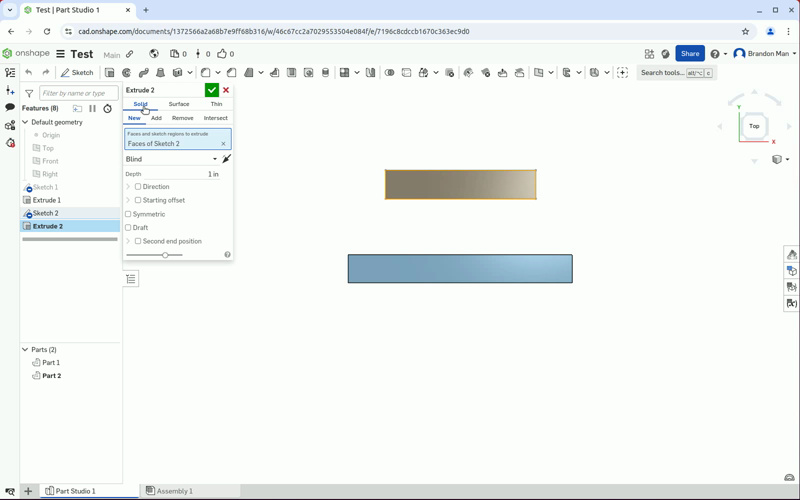
click(143, 106)
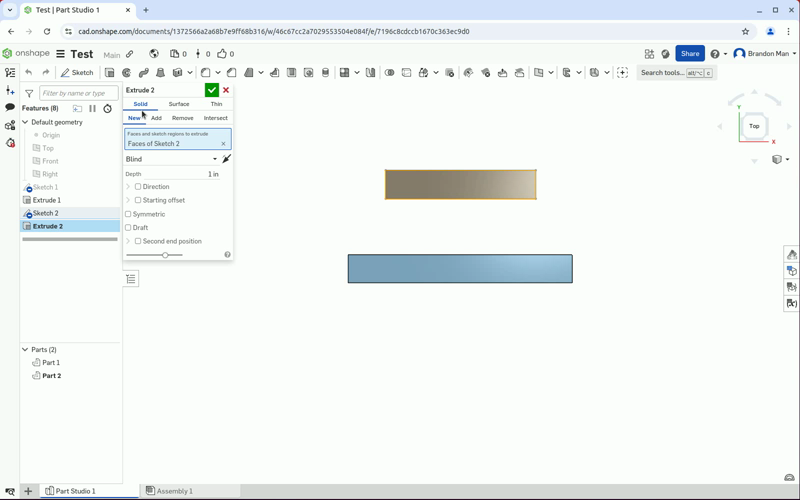
mouse_move(137, 120)
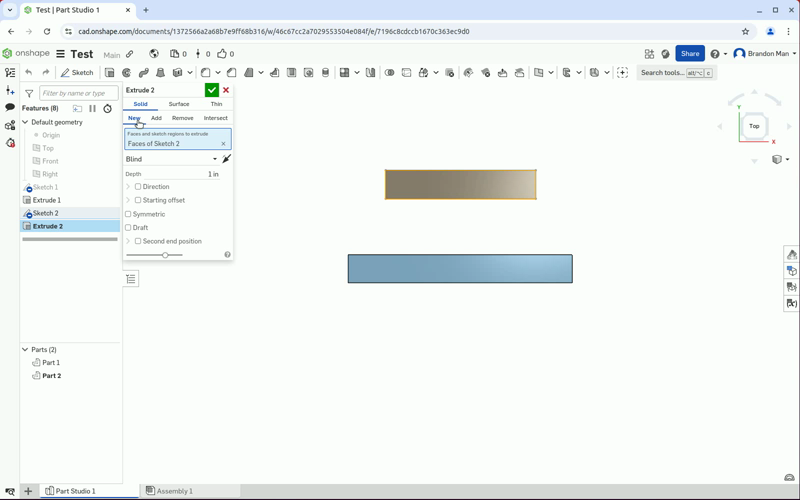
click(137, 120)
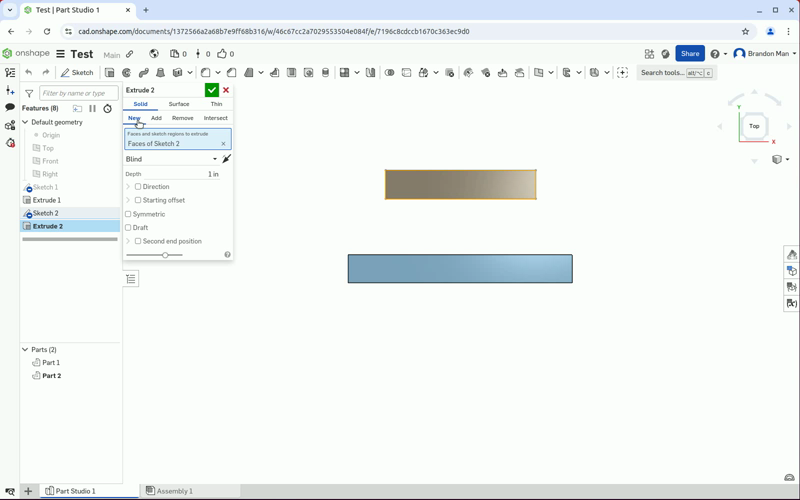
key(tab, 4)
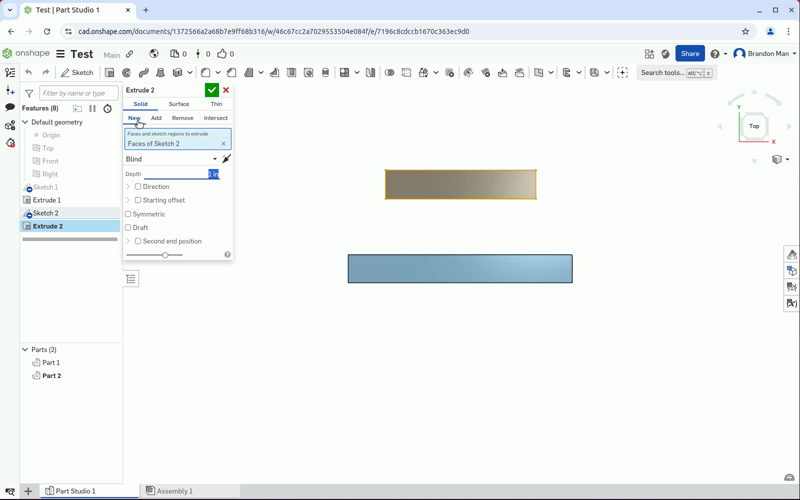
text(3.851)
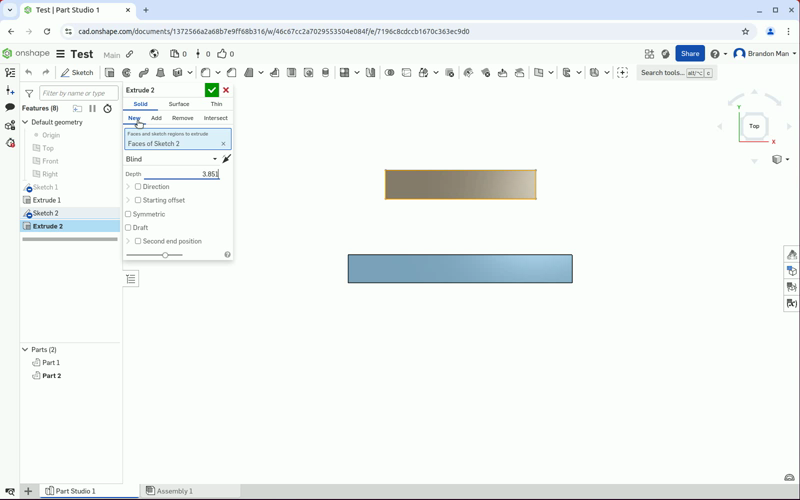
key(enter)
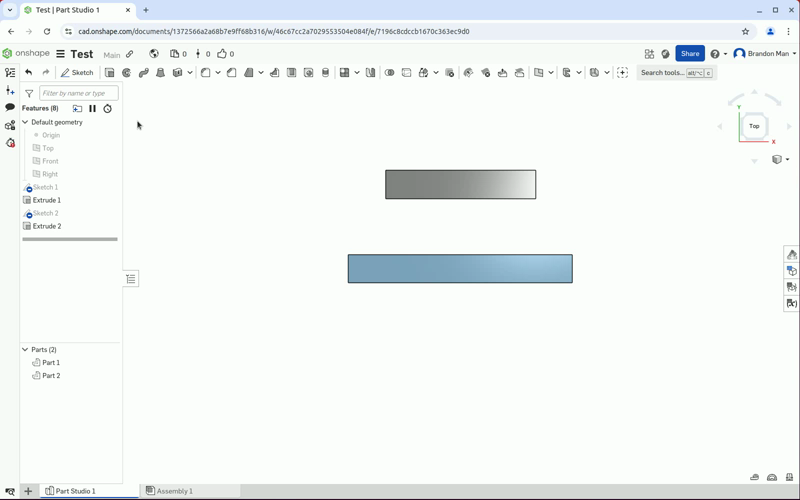
key(shift+h)
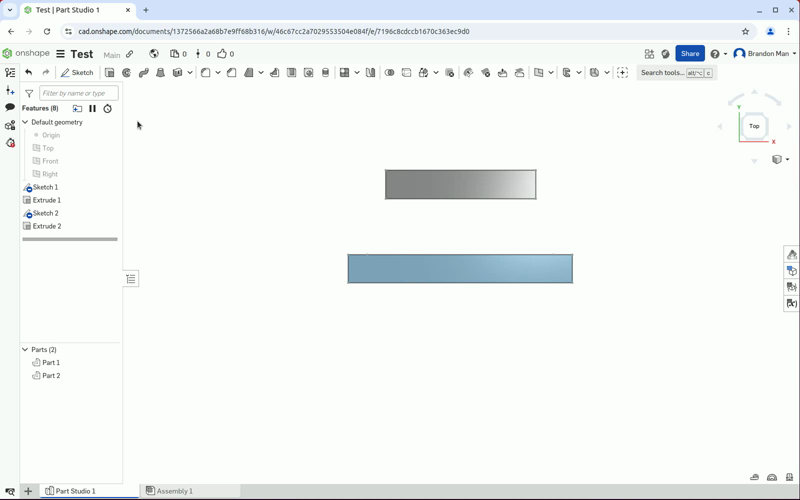
key(shift+h)
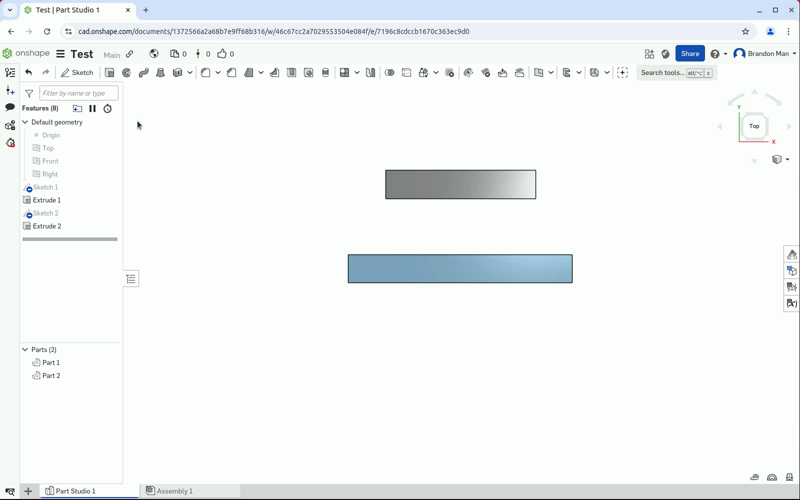
mouse_move(73, 189)
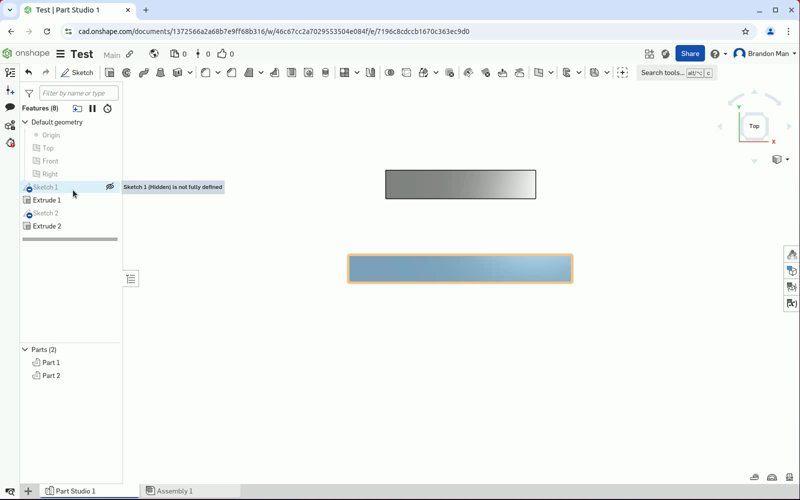
click(73, 189)
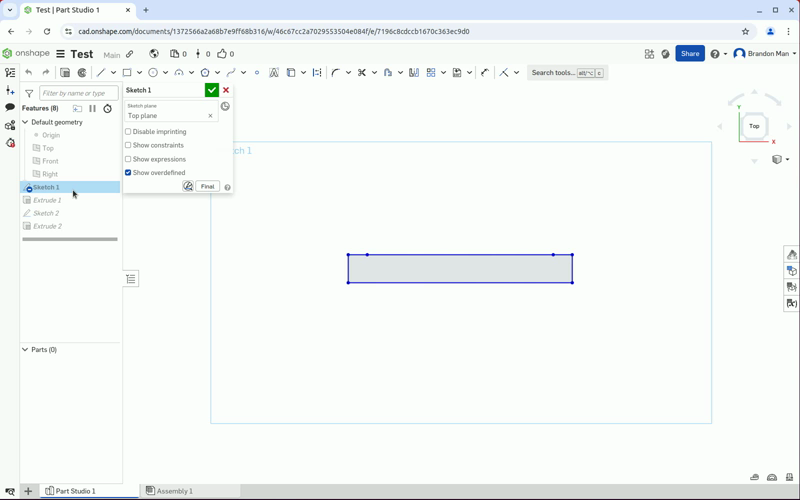
mouse_move(229, 92)
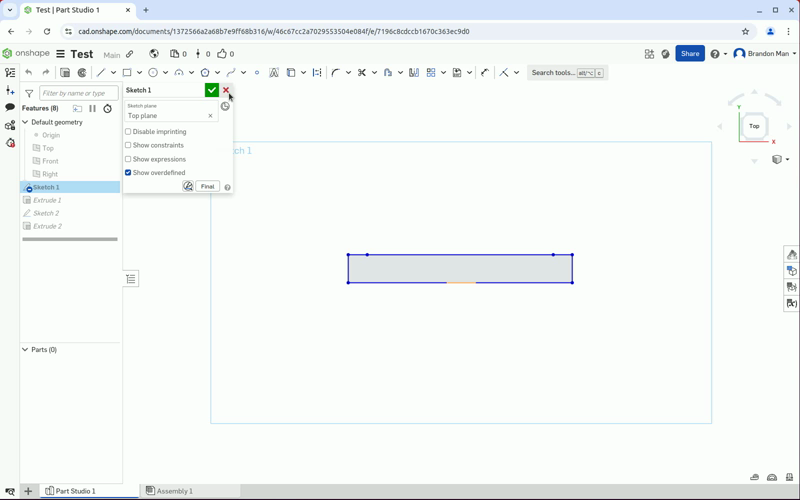
click(229, 92)
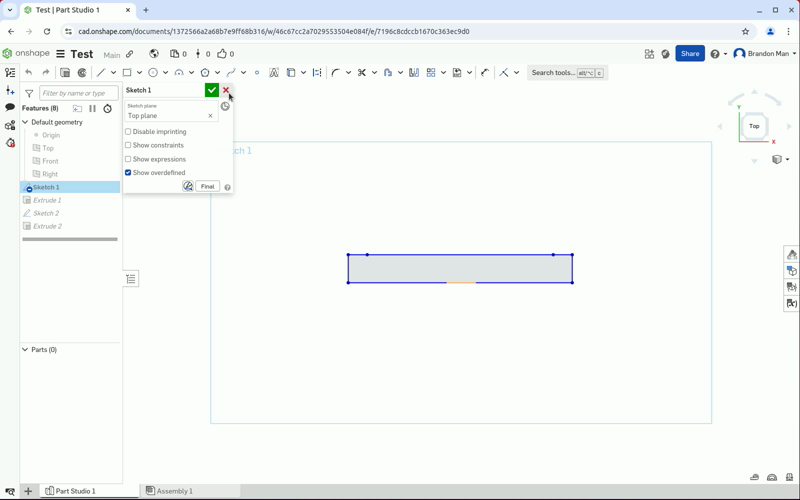
key(shift+s)
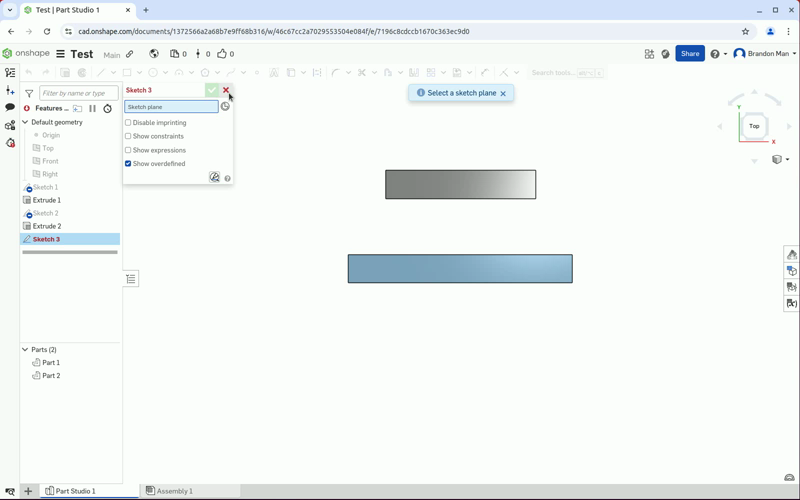
mouse_move(73, 150)
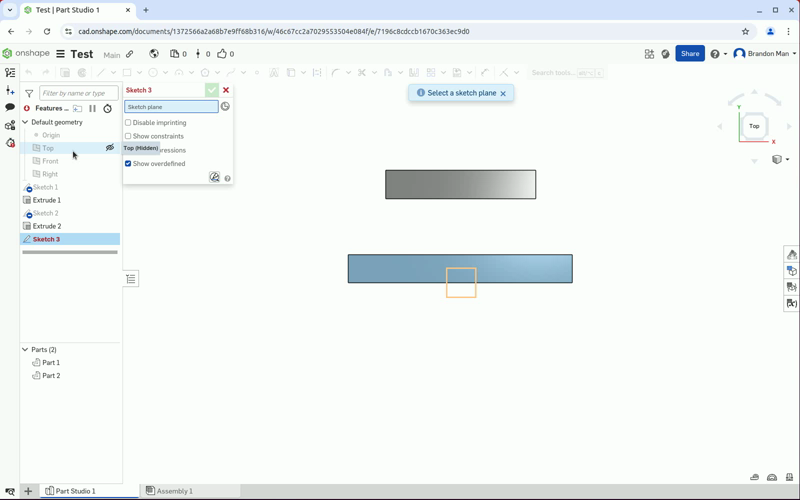
click(73, 150)
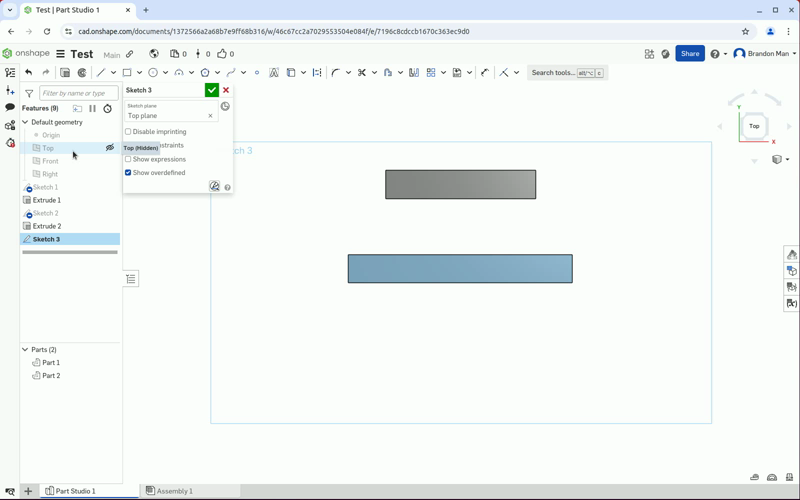
mouse_move(73, 352)
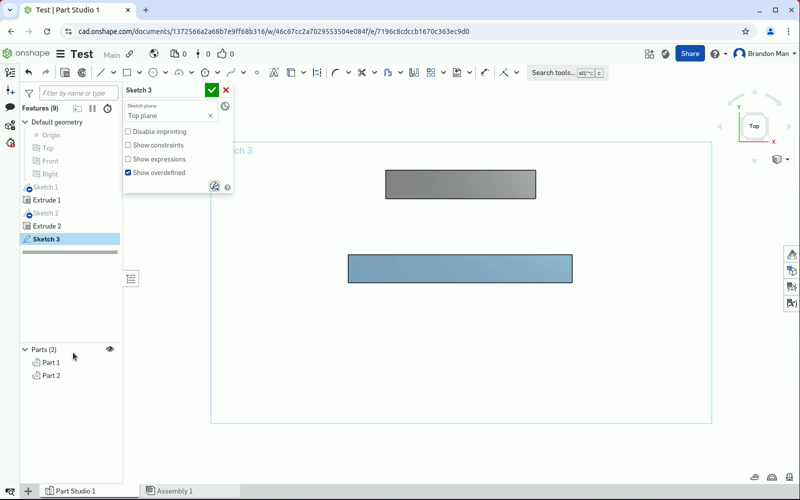
key(y)
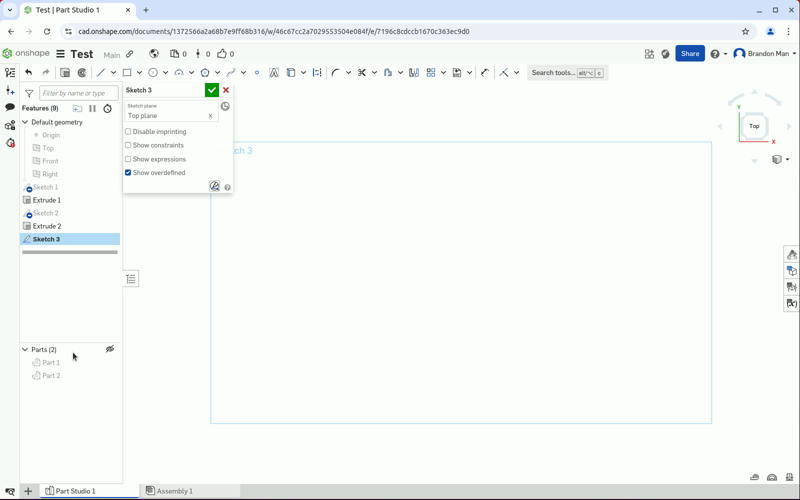
key(l)
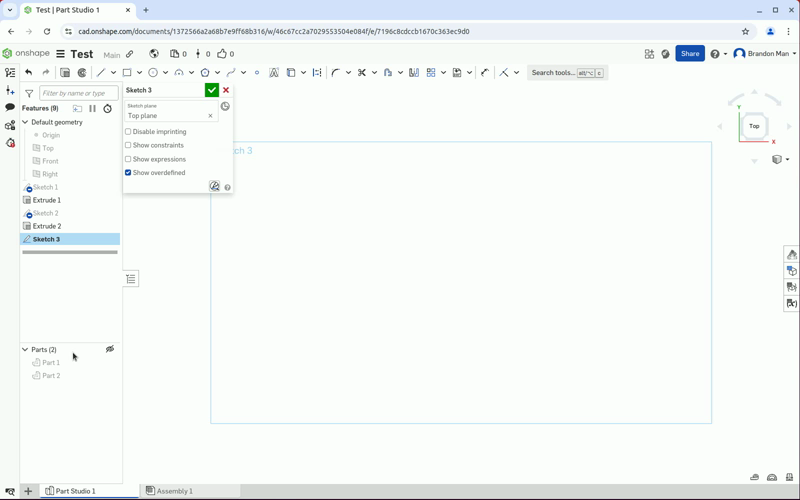
key_down(shift)
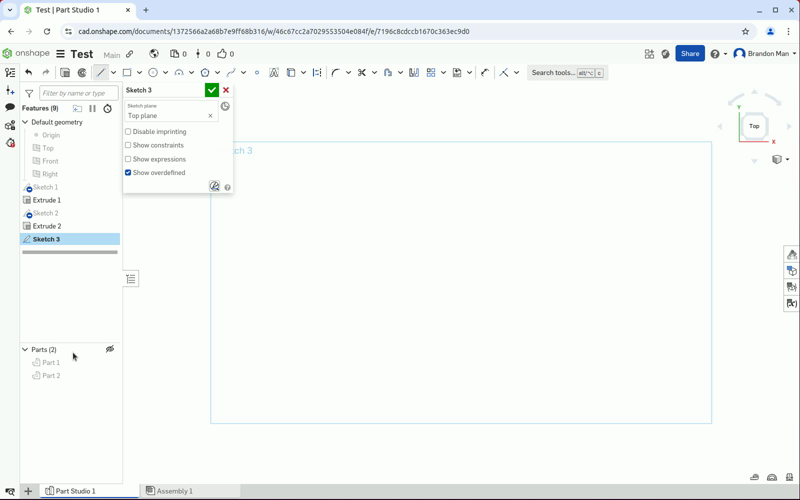
mouse_move(366, 254)
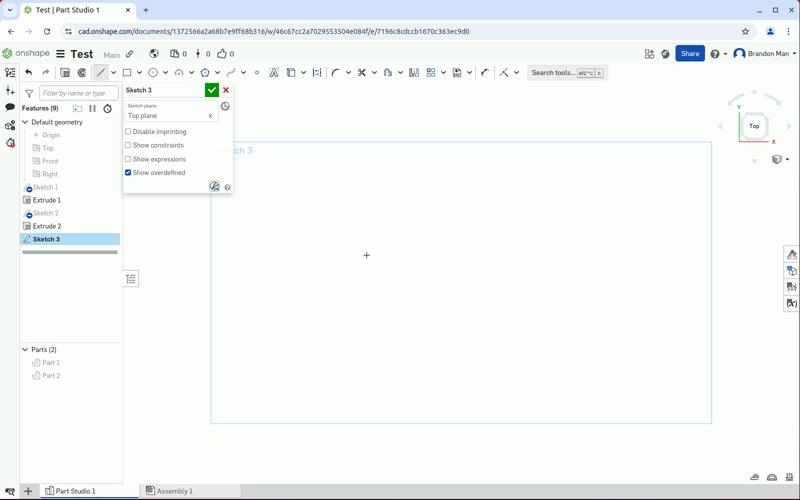
click(366, 254)
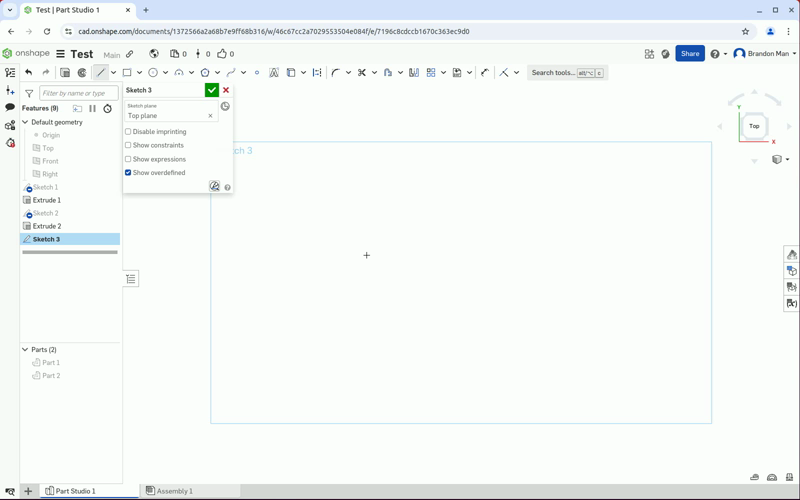
key_up(shift)
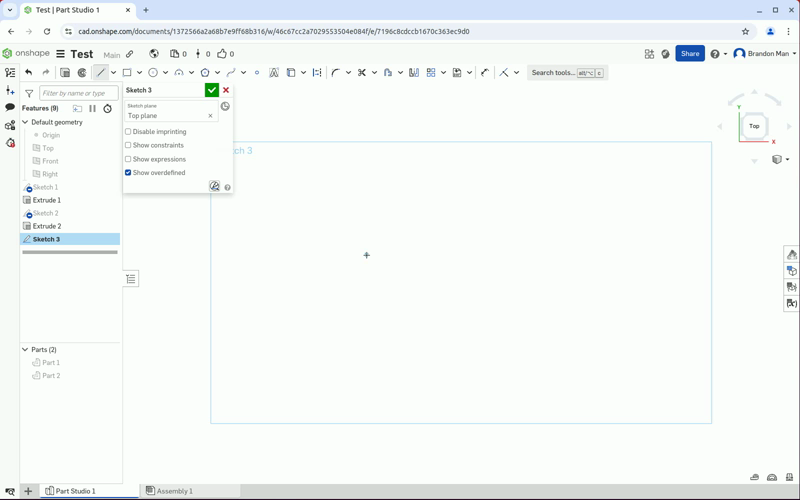
key_down(shift)
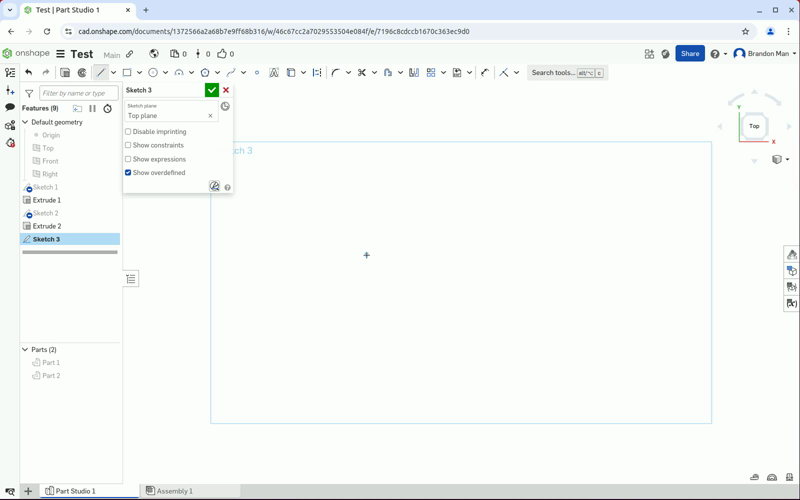
mouse_move(553, 254)
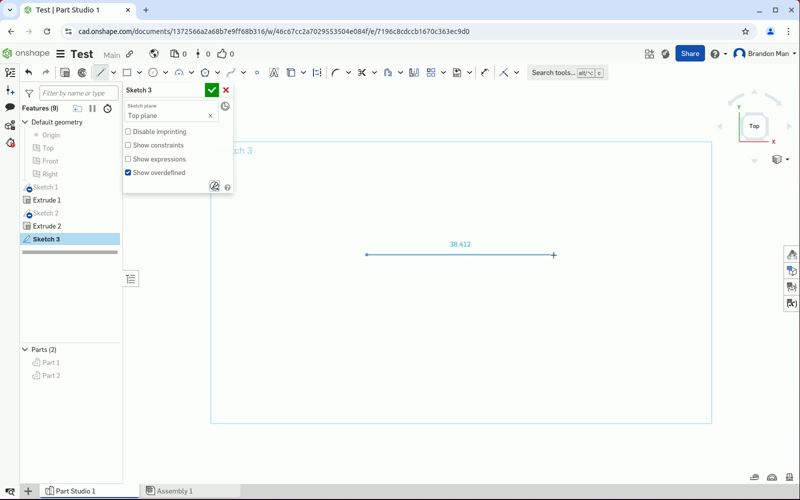
click(553, 254)
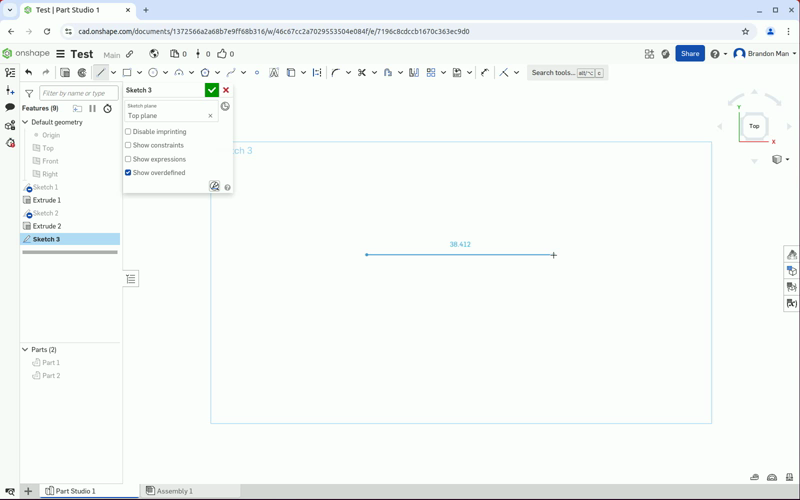
key_up(shift)
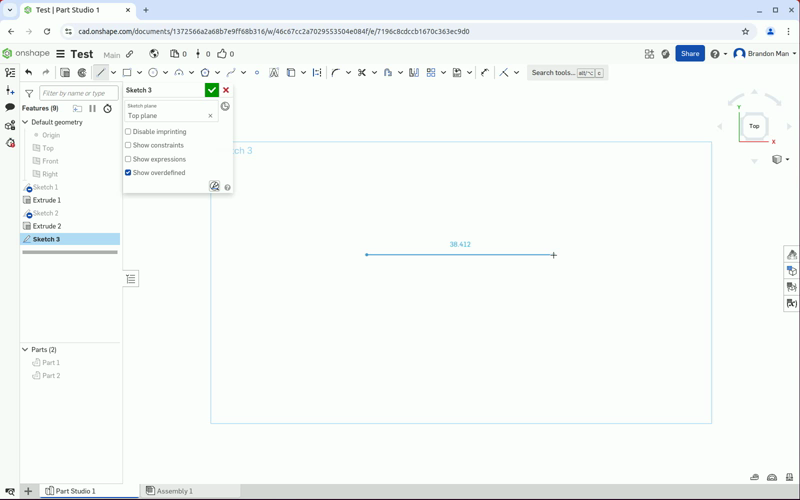
key_down(shift)
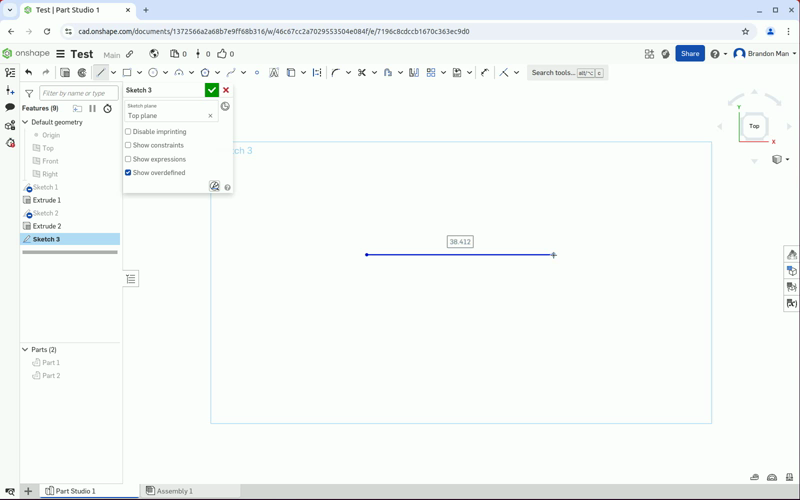
mouse_move(583, 254)
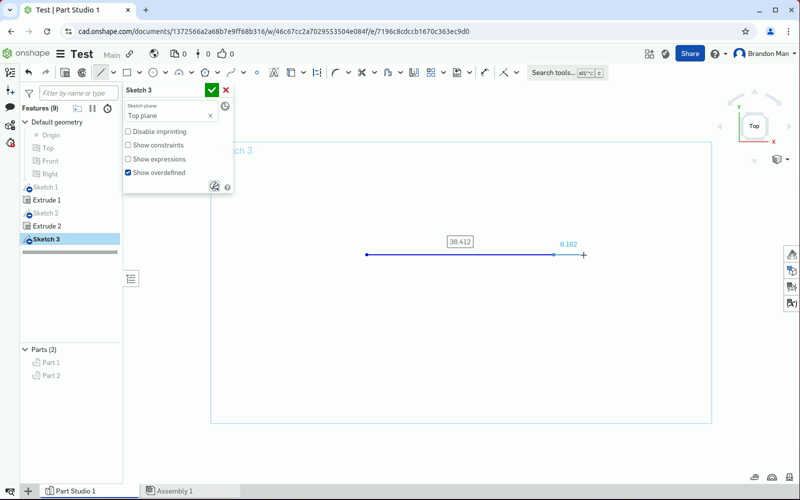
mouse_move(553, 227)
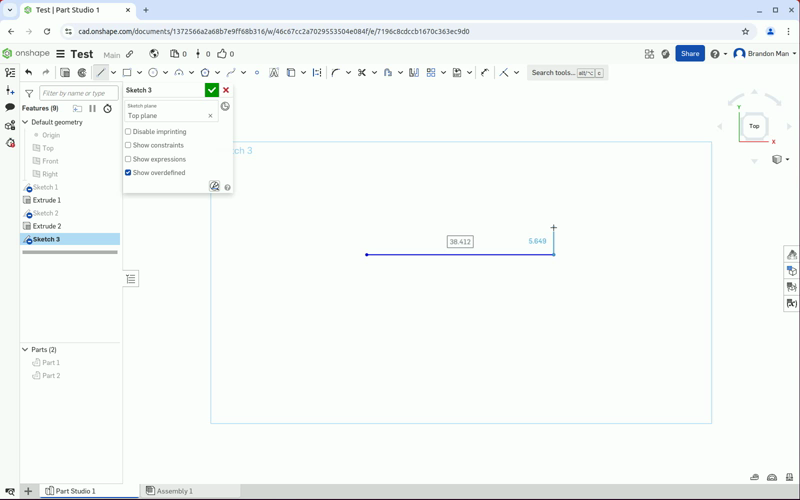
click(553, 227)
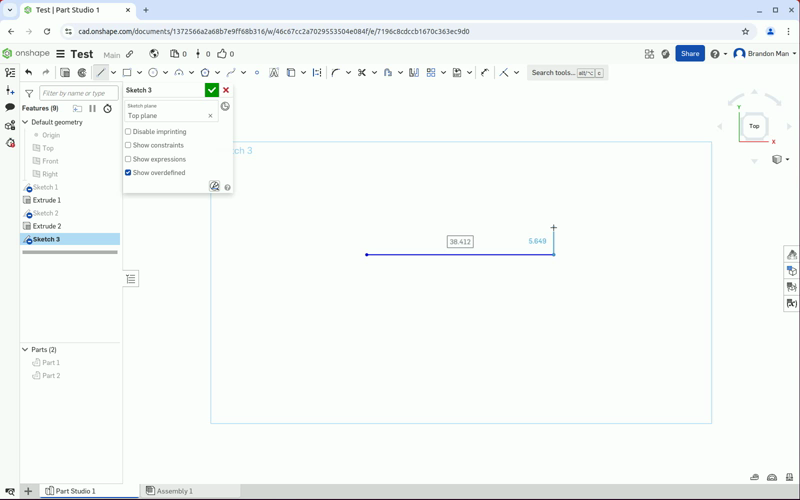
key_up(shift)
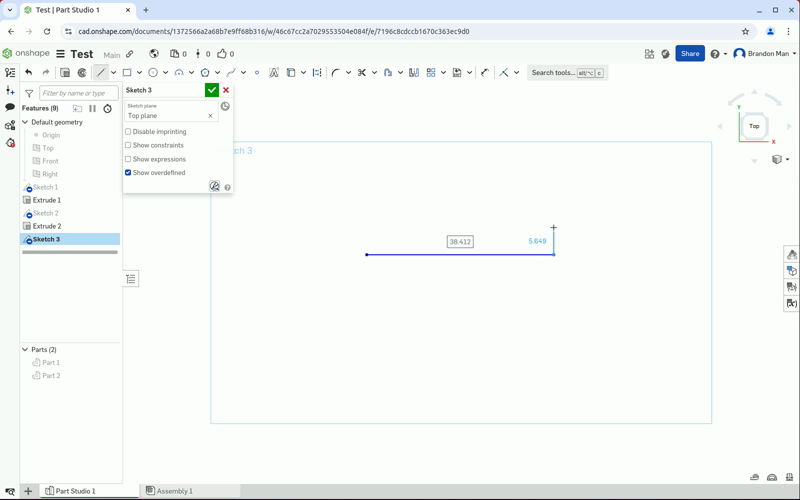
key_down(shift)
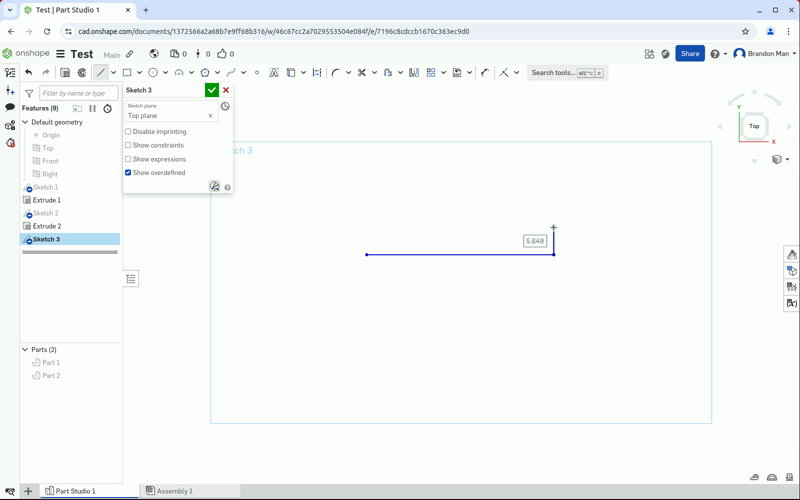
mouse_move(583, 227)
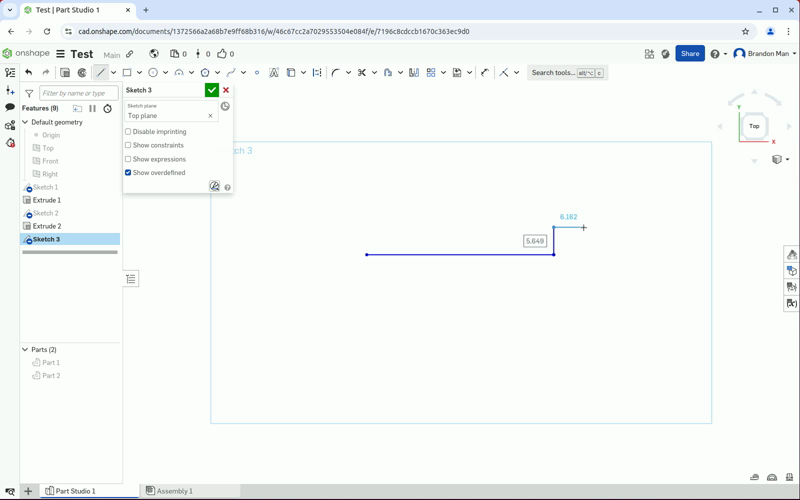
mouse_move(540, 227)
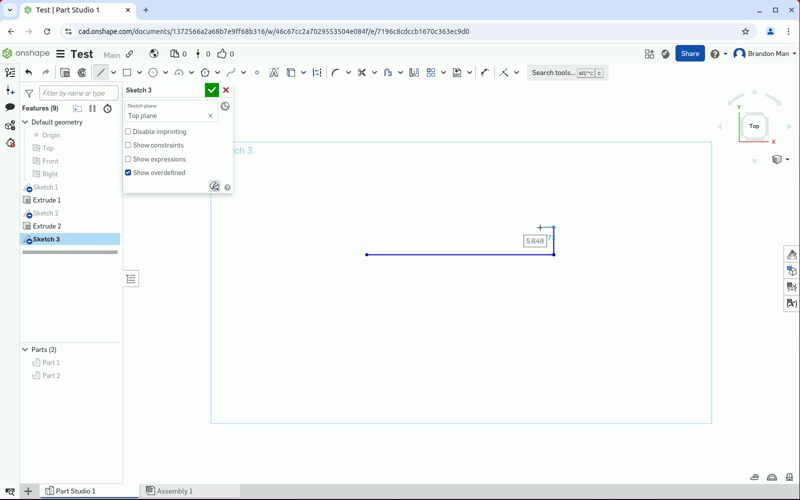
click(540, 227)
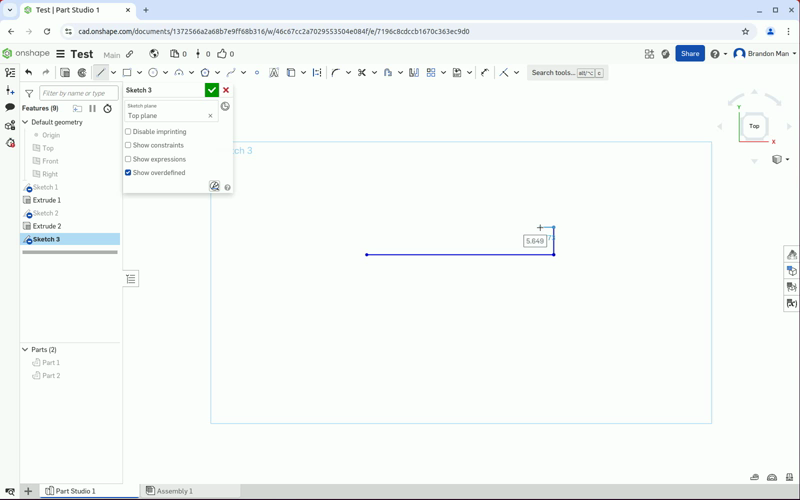
key_up(shift)
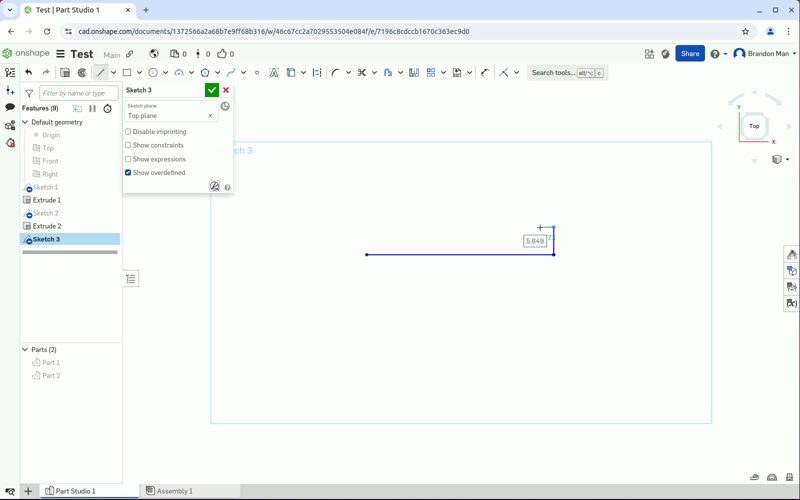
key_down(shift)
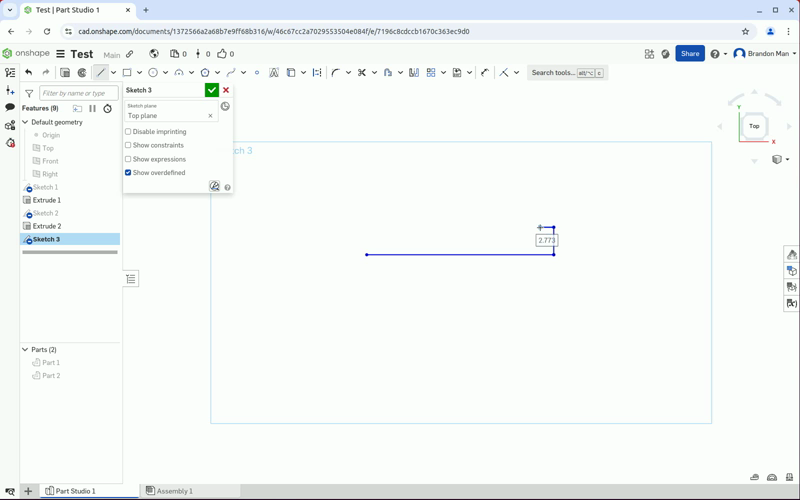
mouse_move(380, 227)
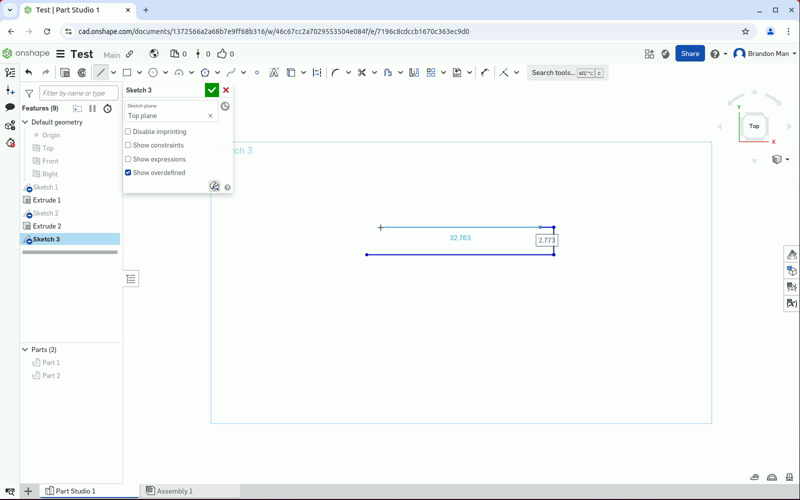
click(380, 227)
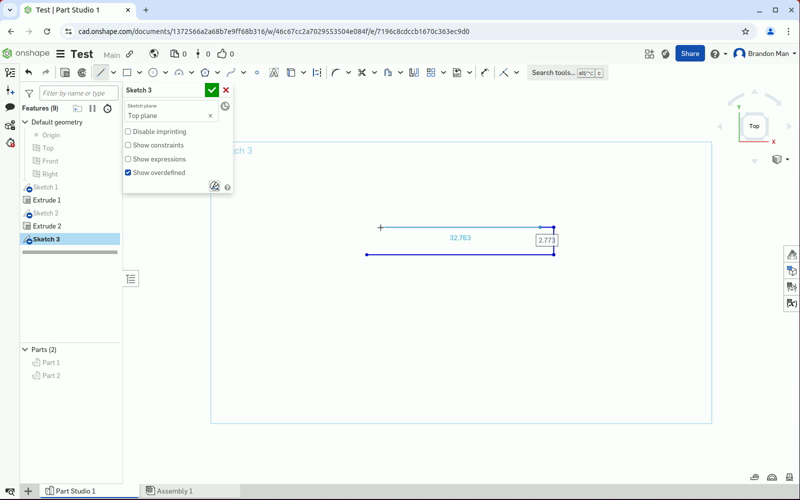
key_up(shift)
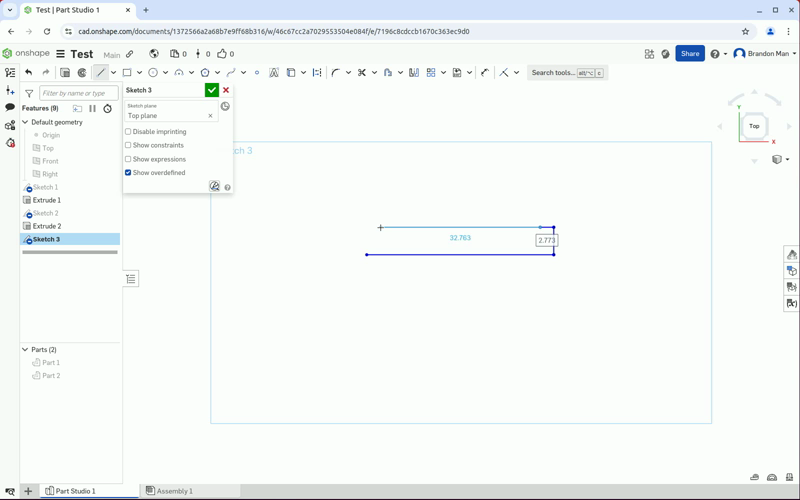
key_down(shift)
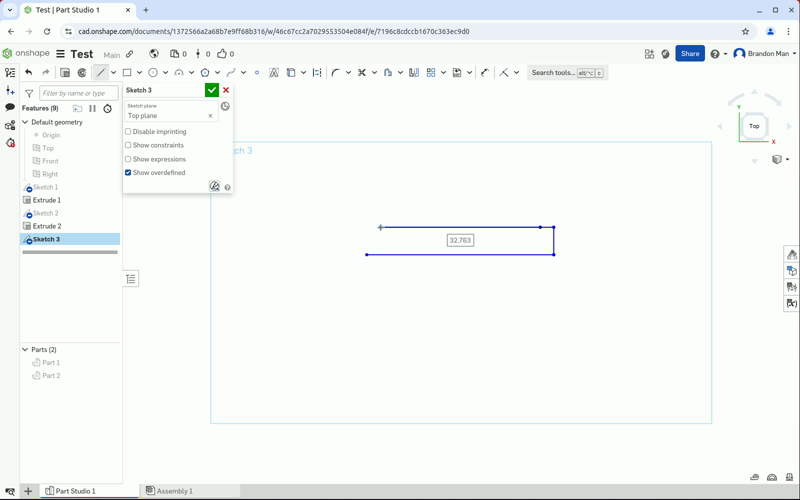
mouse_move(410, 227)
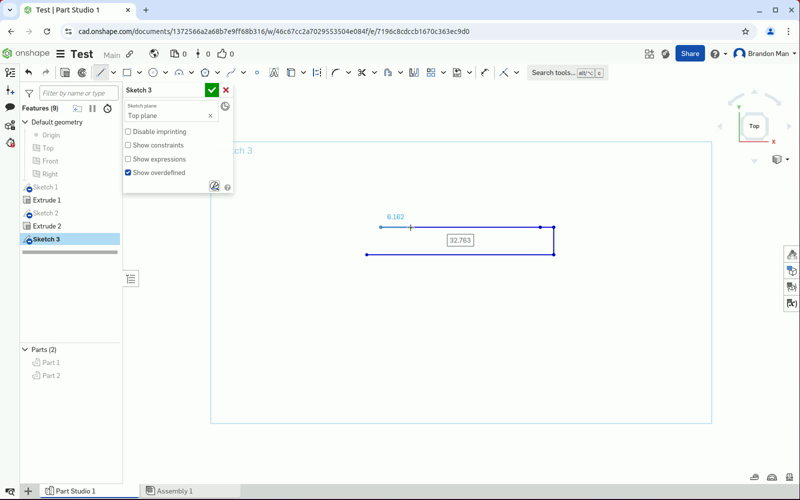
mouse_move(366, 227)
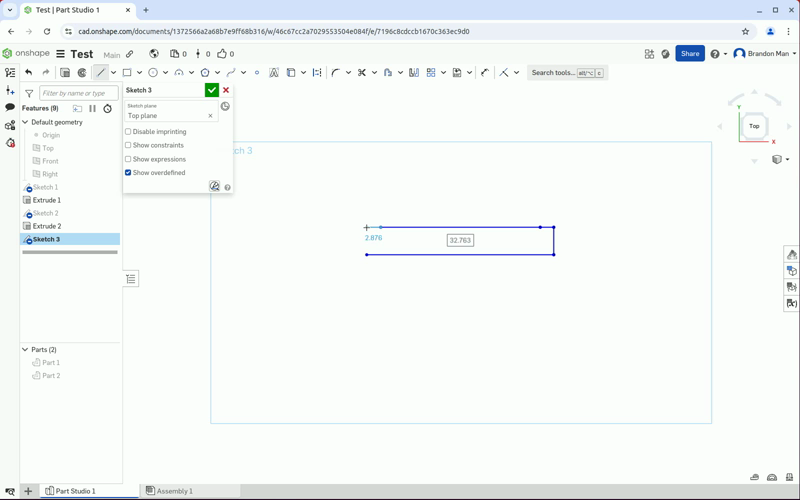
click(366, 227)
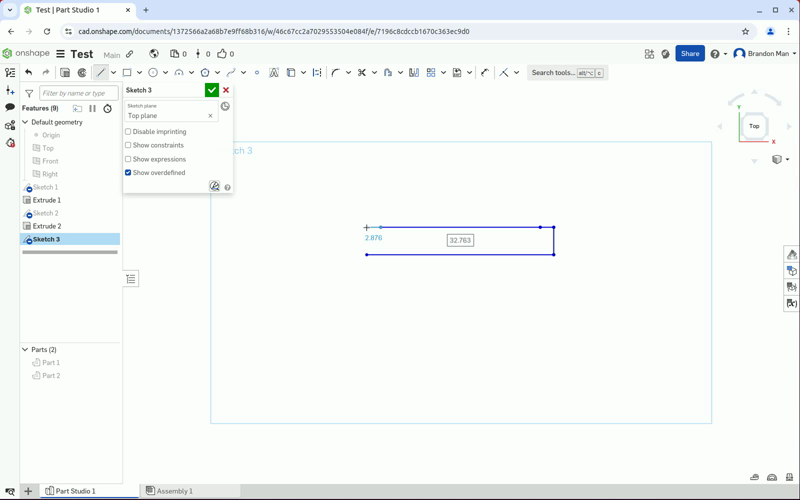
key_up(shift)
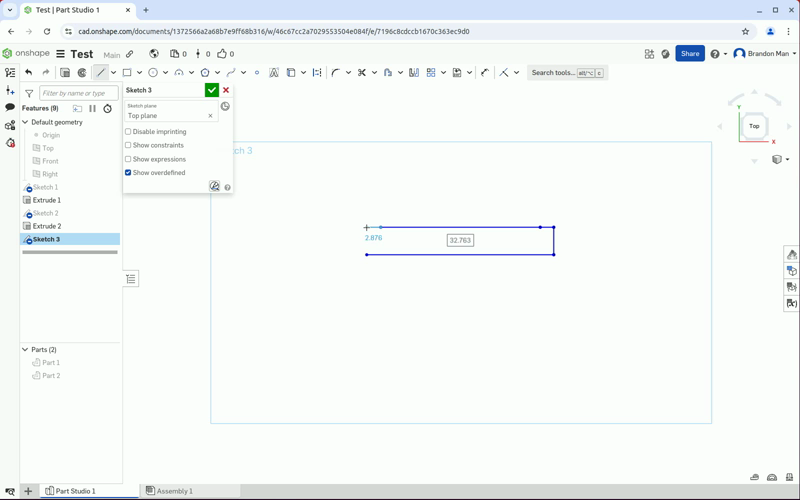
mouse_move(396, 227)
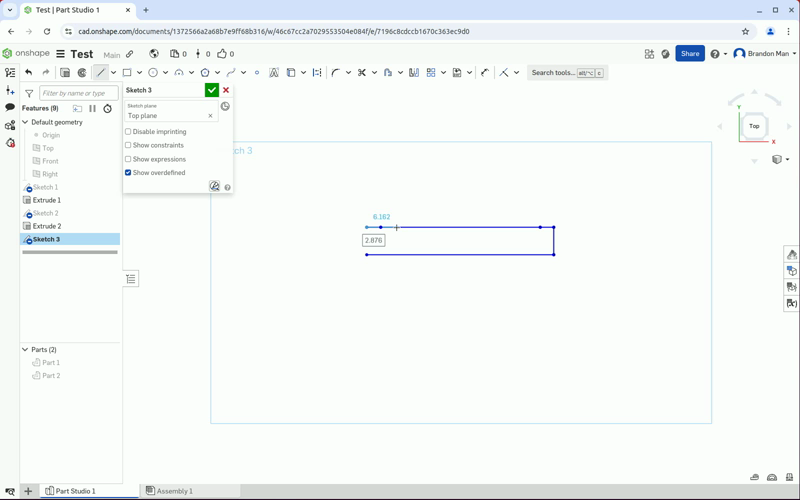
key_down(shift)
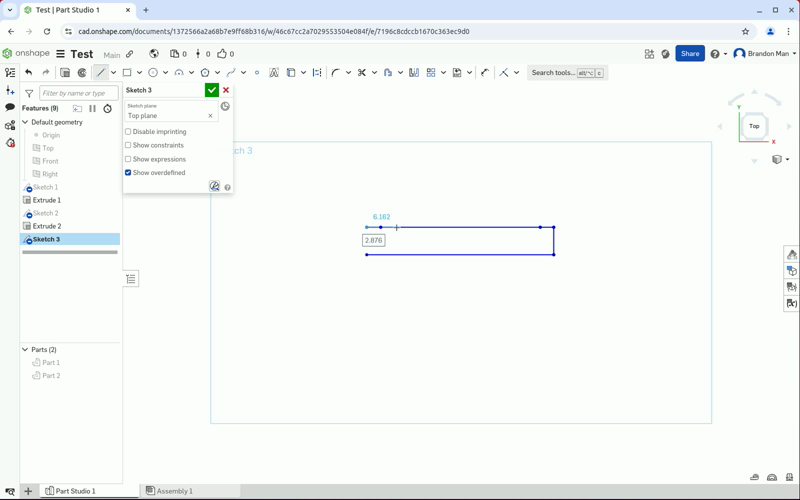
mouse_move(366, 254)
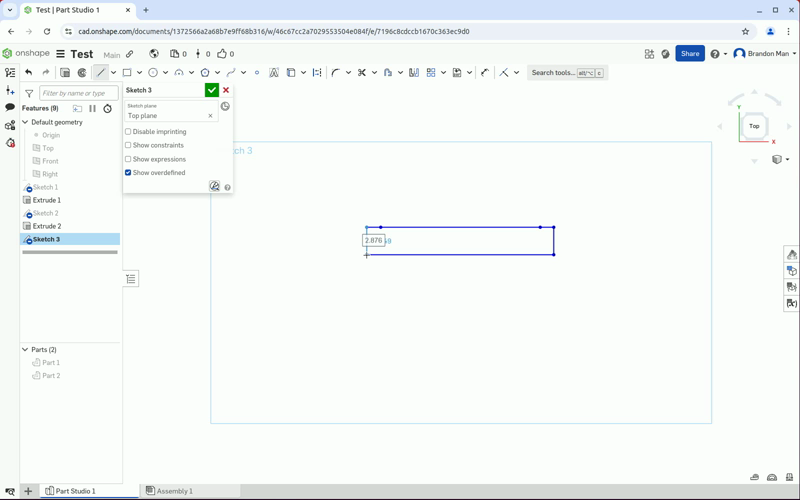
key_up(shift)
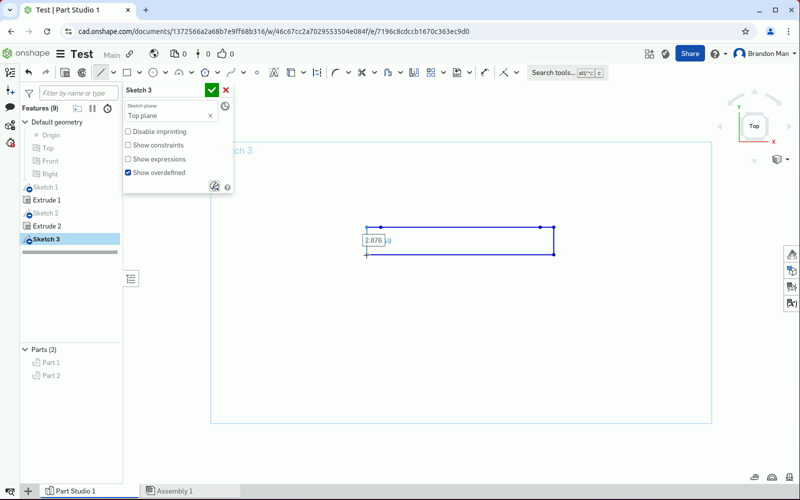
click(366, 254)
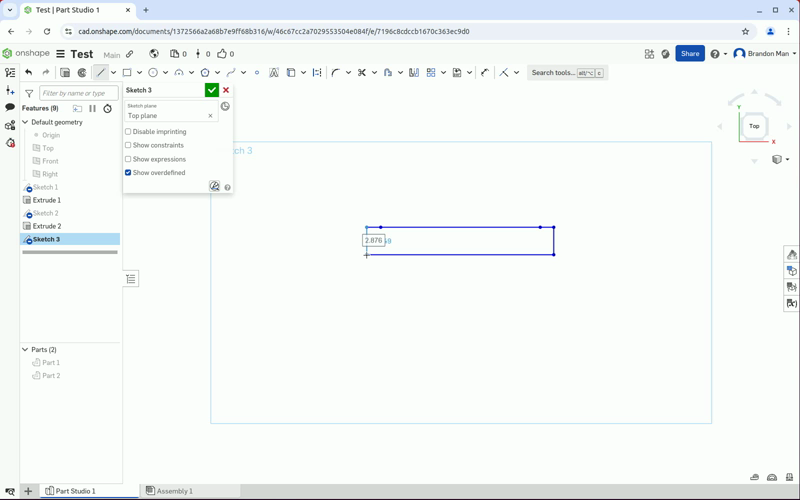
key(esc)
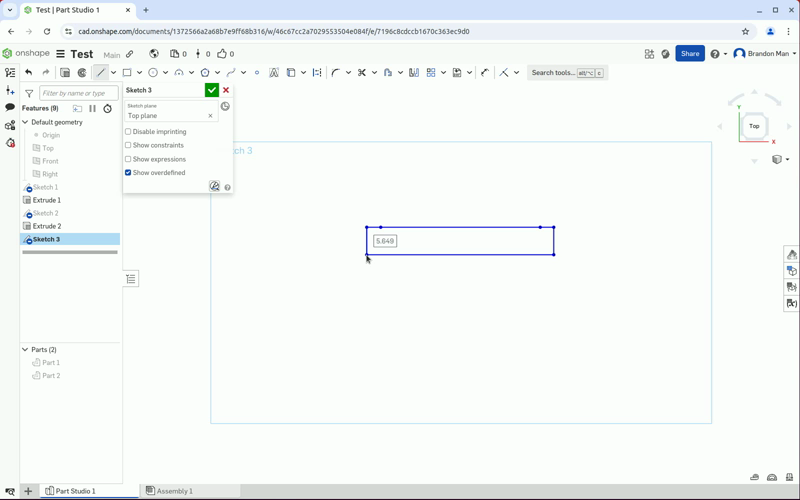
mouse_move(527, 232)
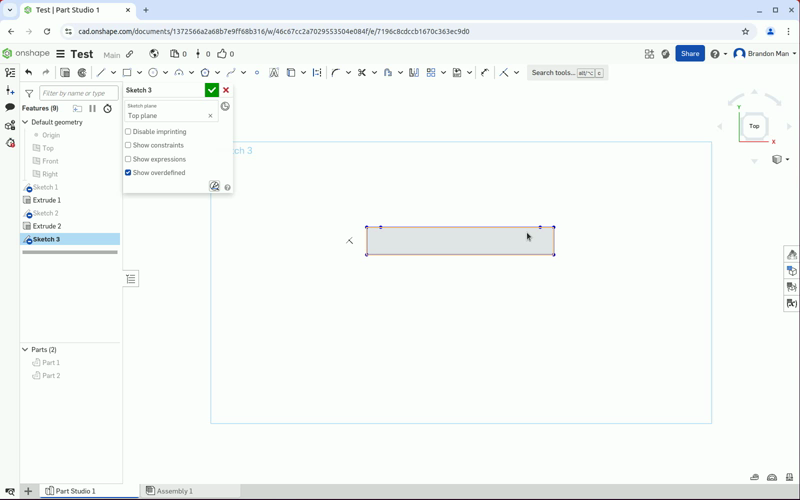
click(527, 232)
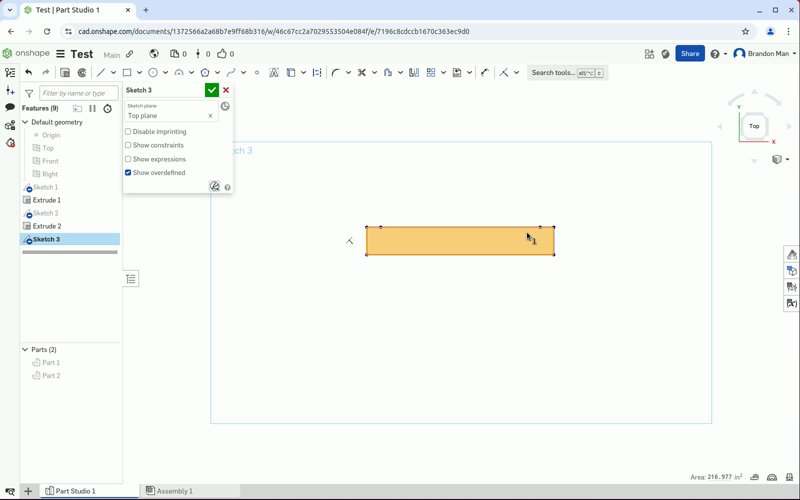
mouse_move(73, 352)
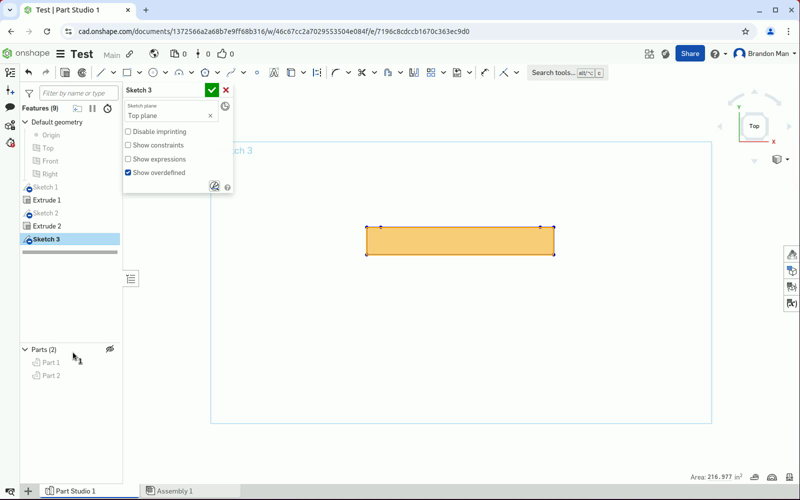
key(shift+y)
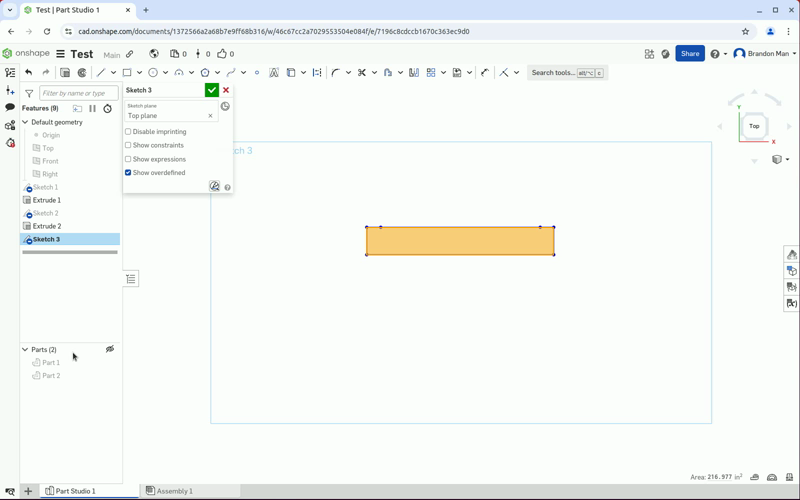
key(shift+e)
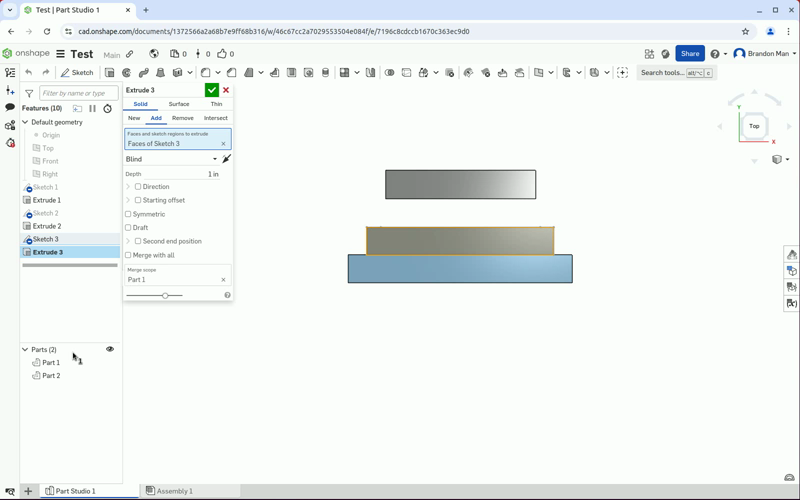
mouse_move(143, 106)
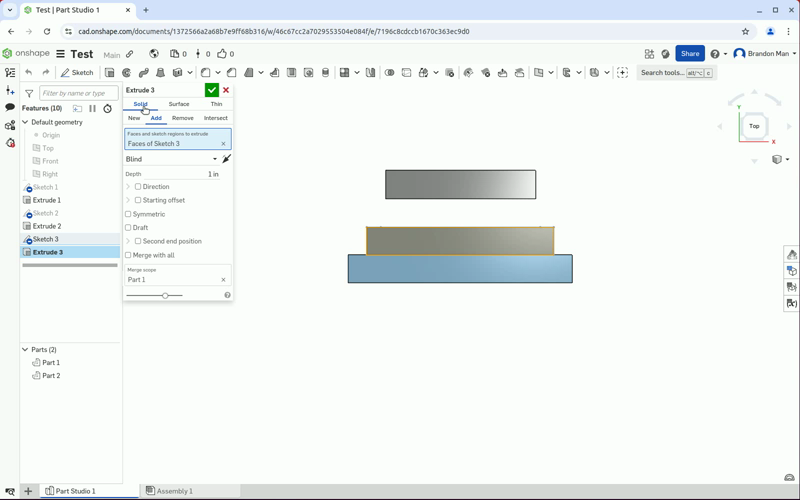
click(143, 106)
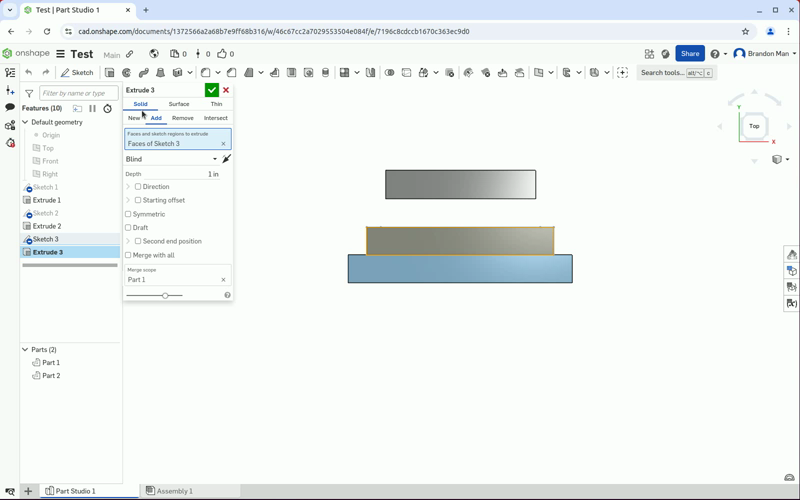
mouse_move(137, 120)
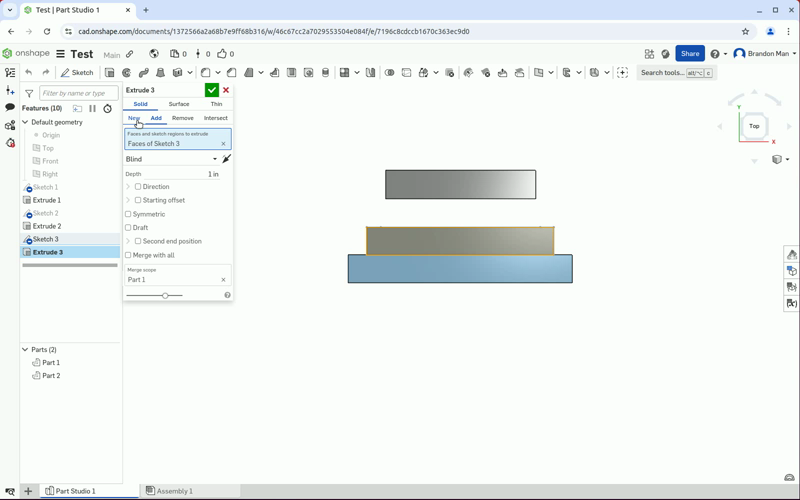
click(137, 120)
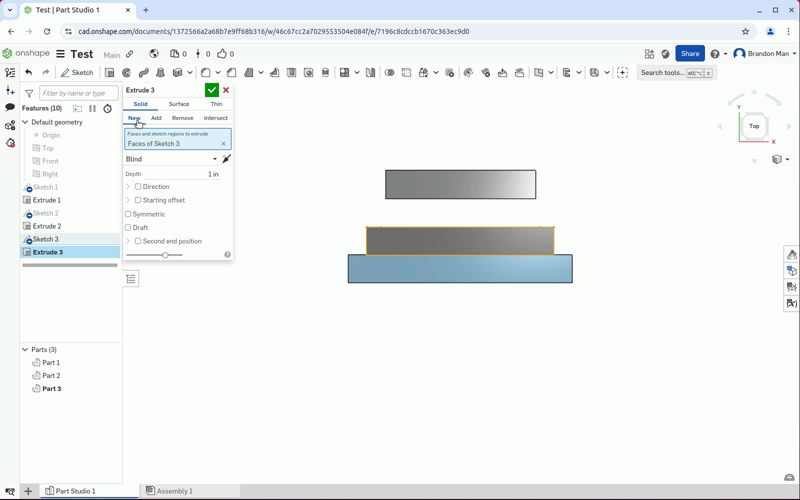
key(tab, 4)
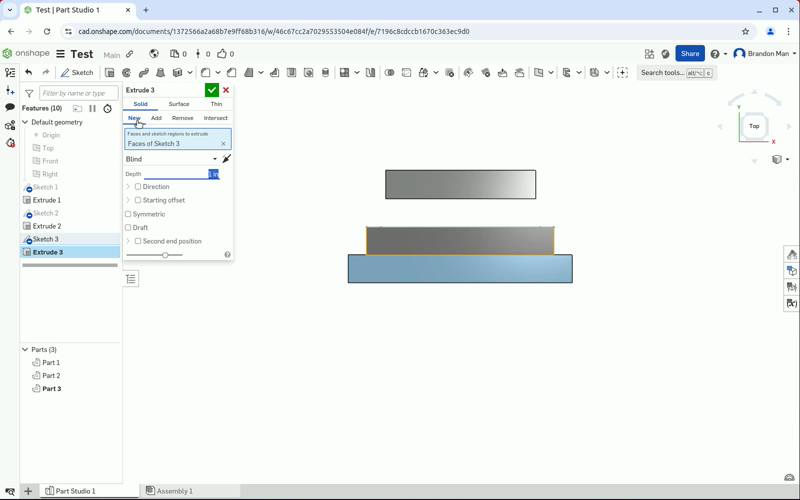
text(3.851)
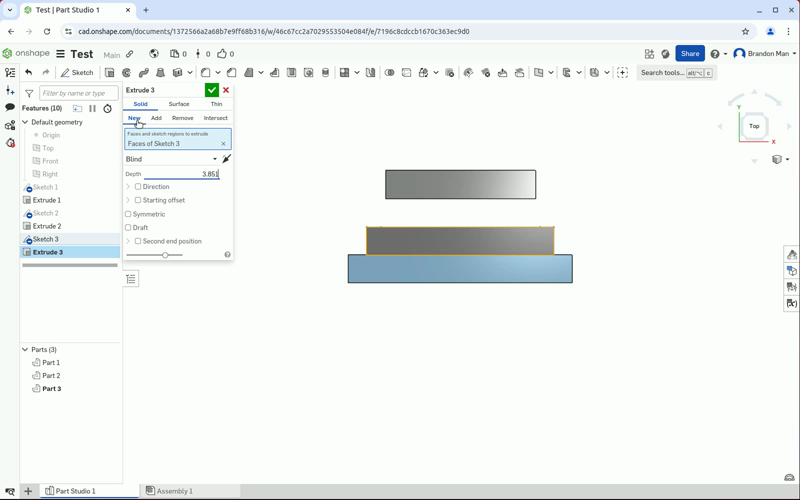
key(enter)
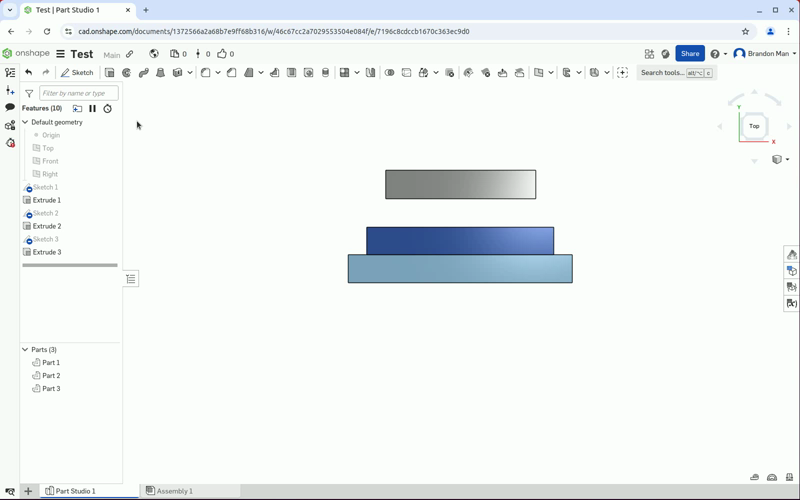
key(shift+h)
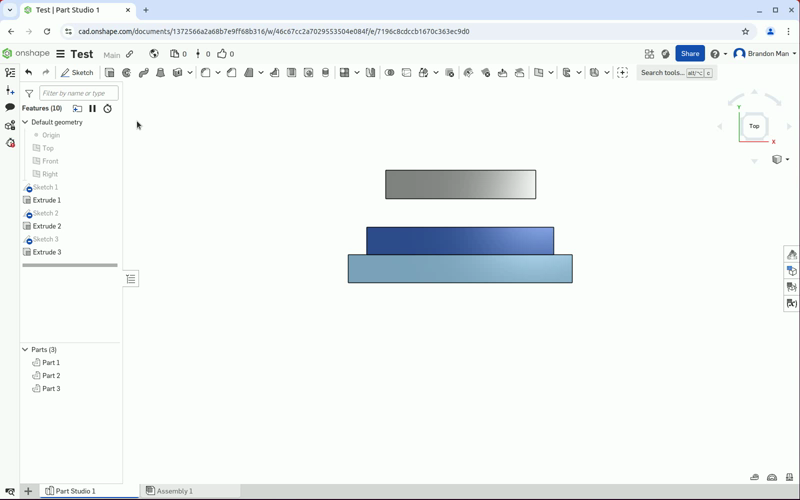
key(shift+h)
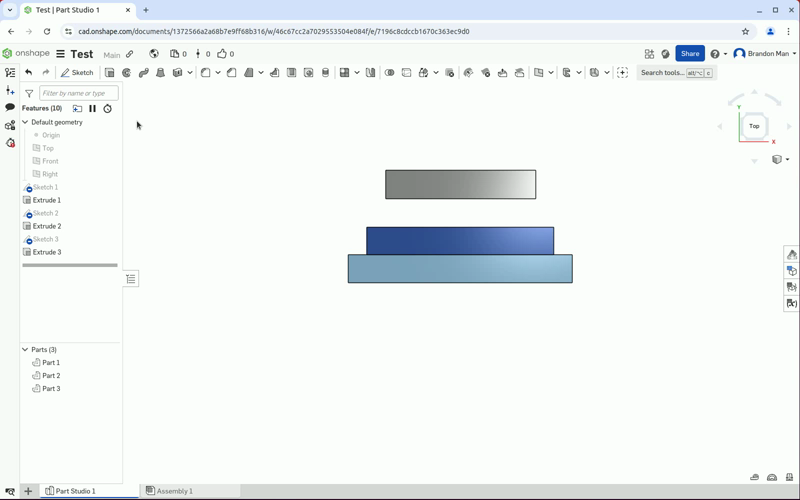
mouse_move(73, 189)
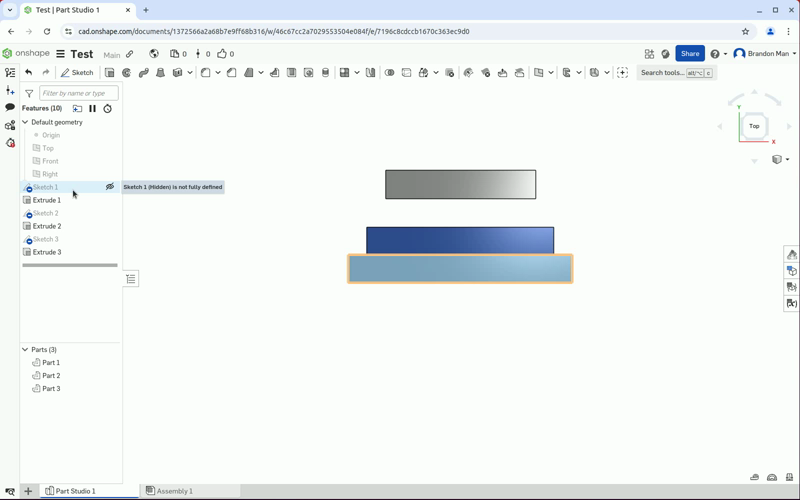
click(73, 189)
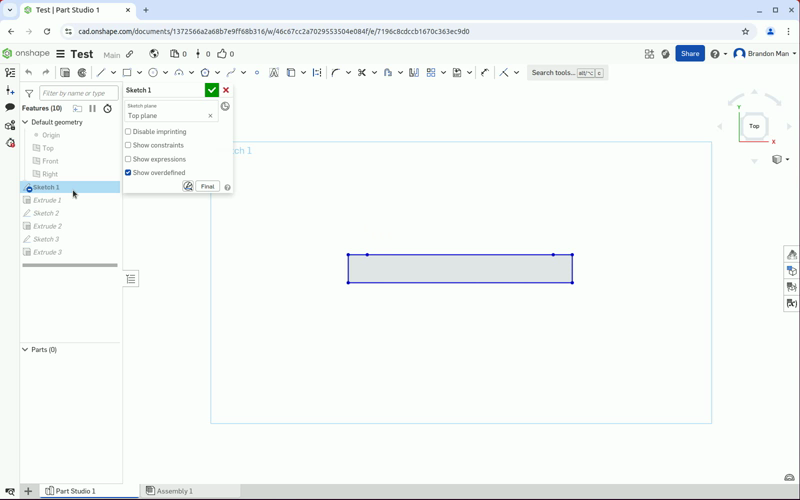
mouse_move(229, 92)
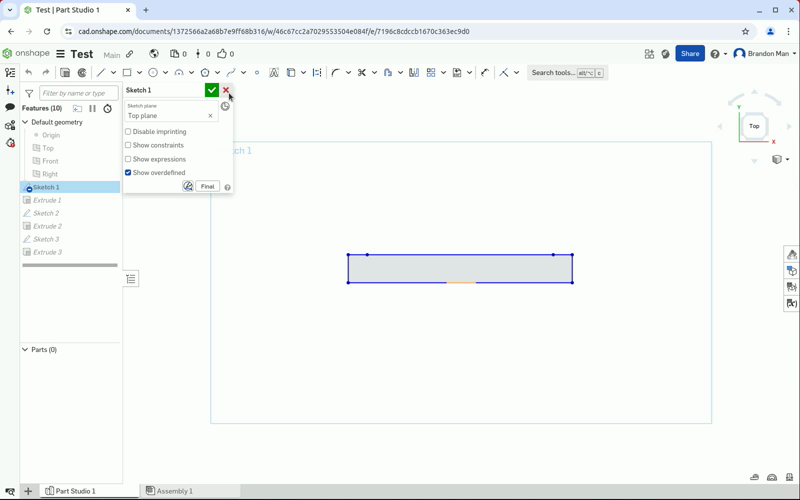
click(229, 92)
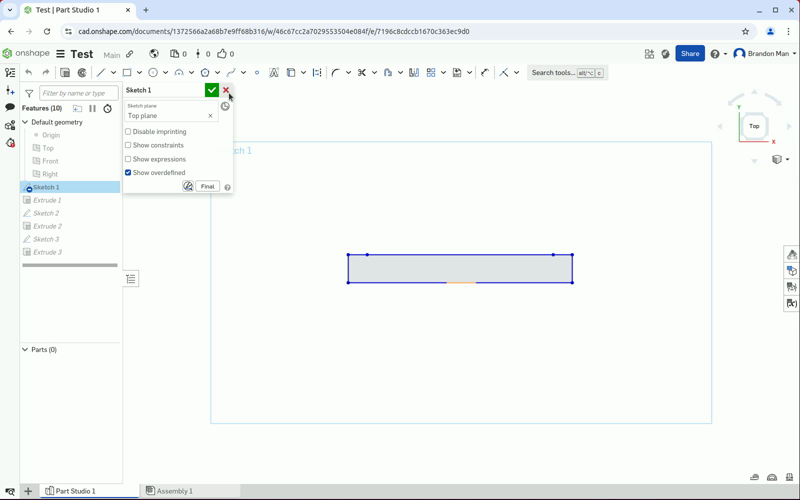
key(shift+s)
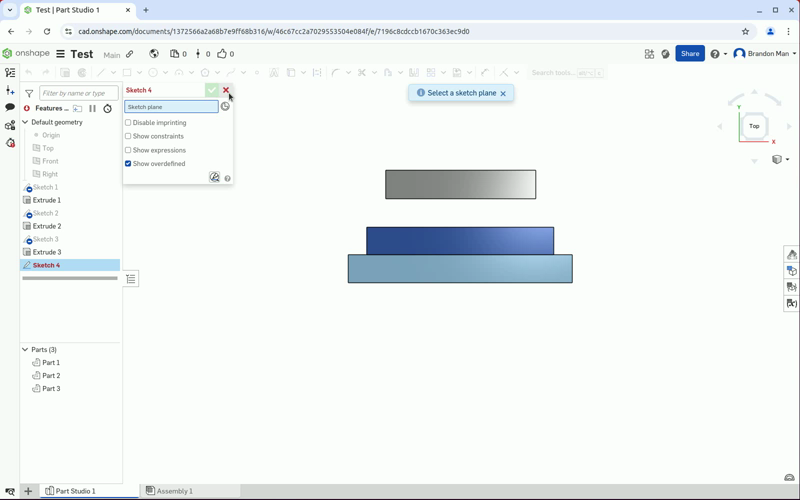
mouse_move(73, 150)
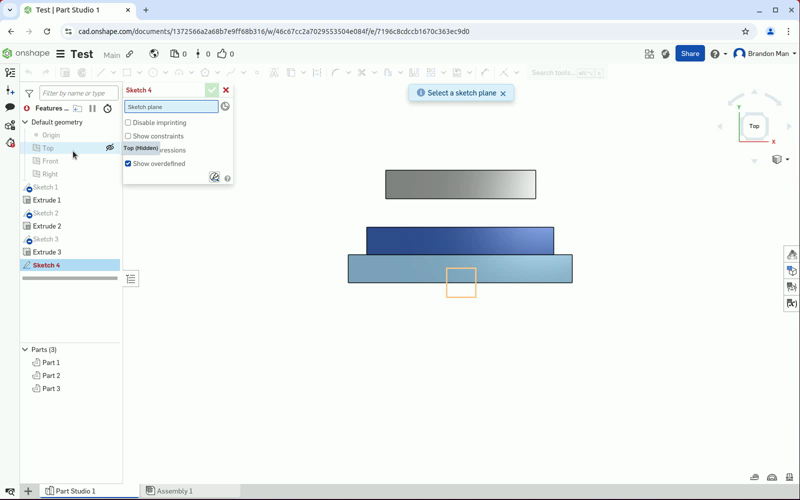
click(73, 150)
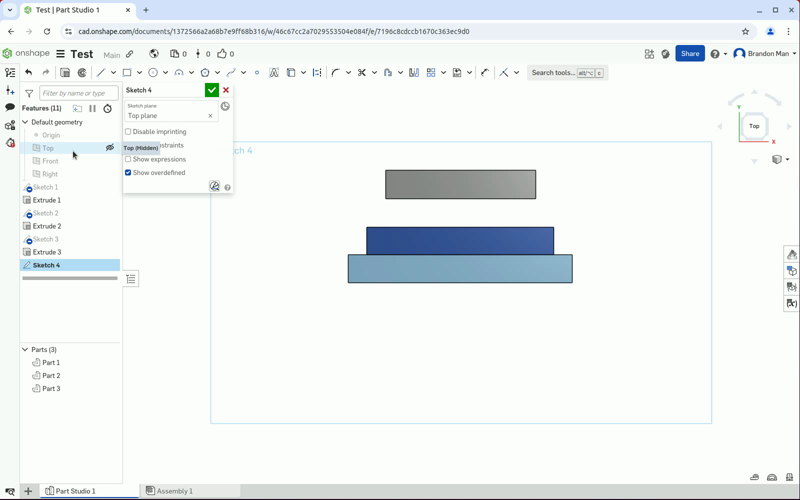
mouse_move(73, 352)
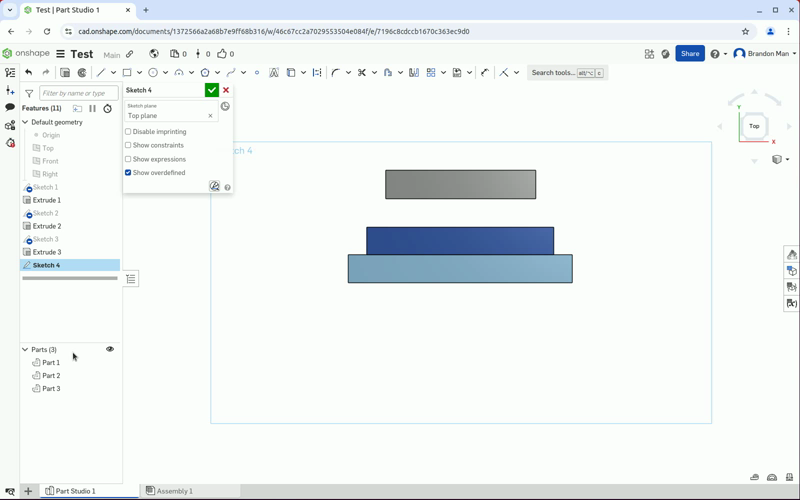
key(y)
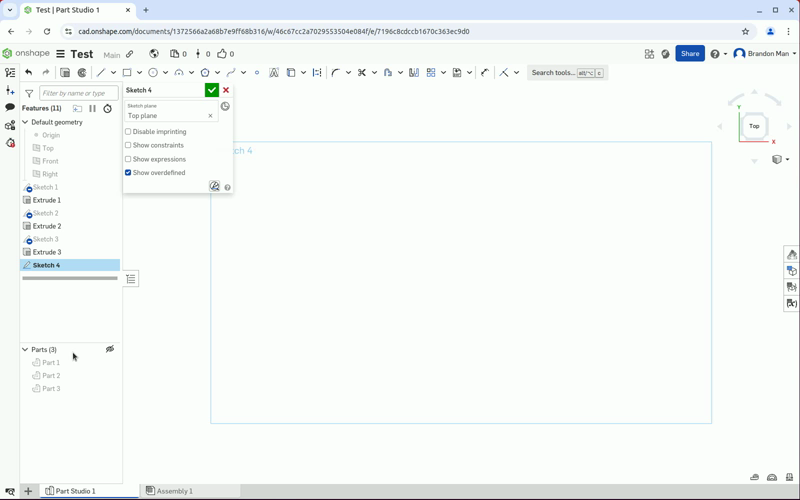
key(l)
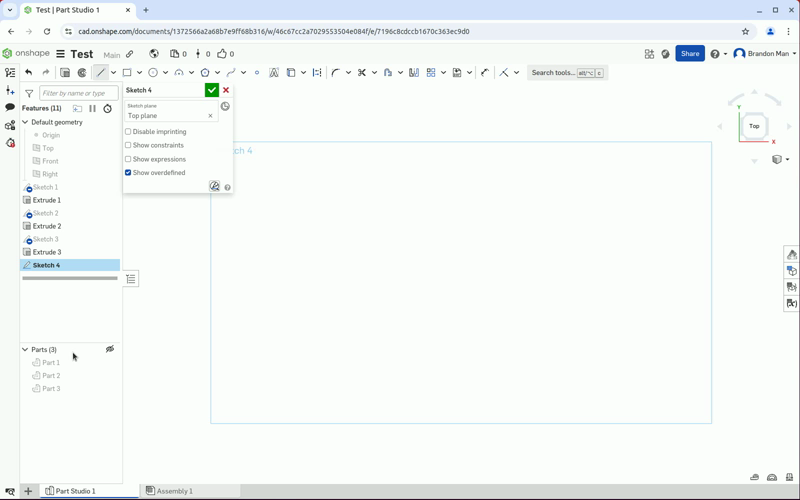
key_down(shift)
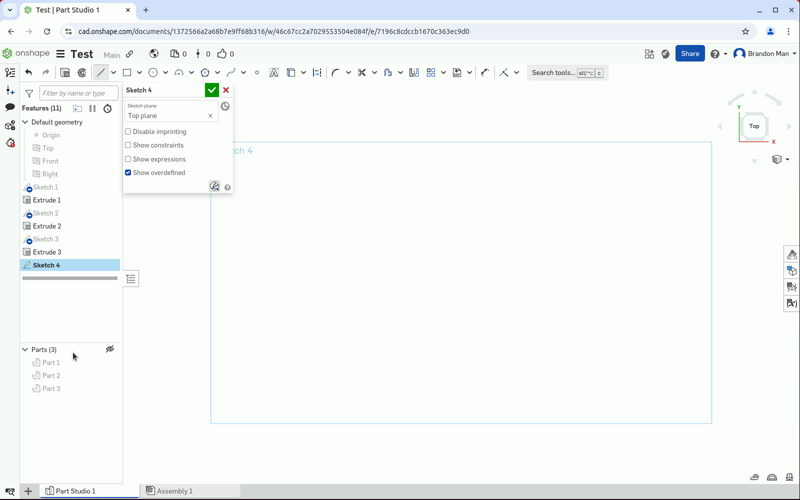
mouse_move(379, 226)
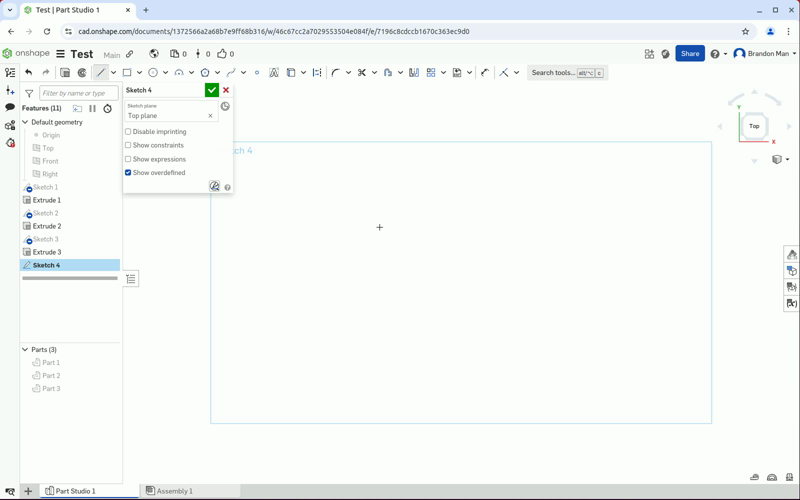
click(379, 226)
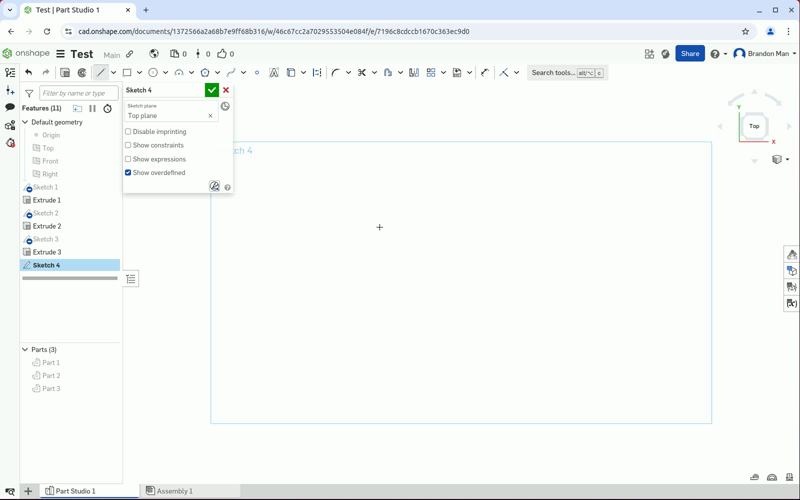
key_up(shift)
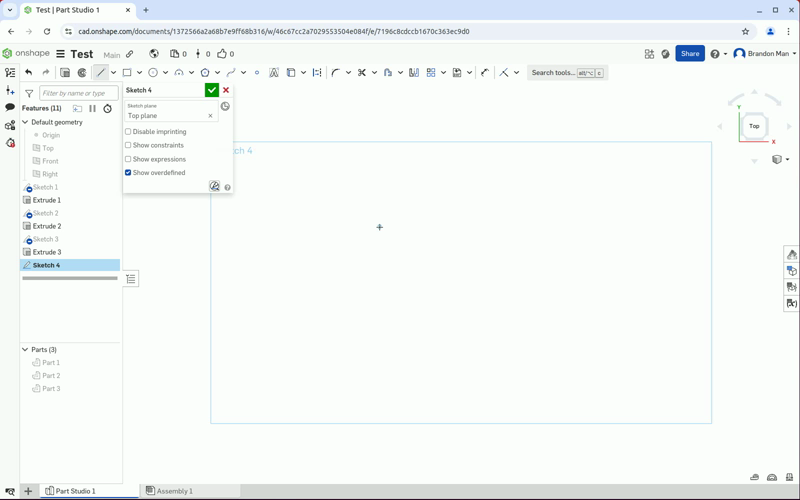
key_down(shift)
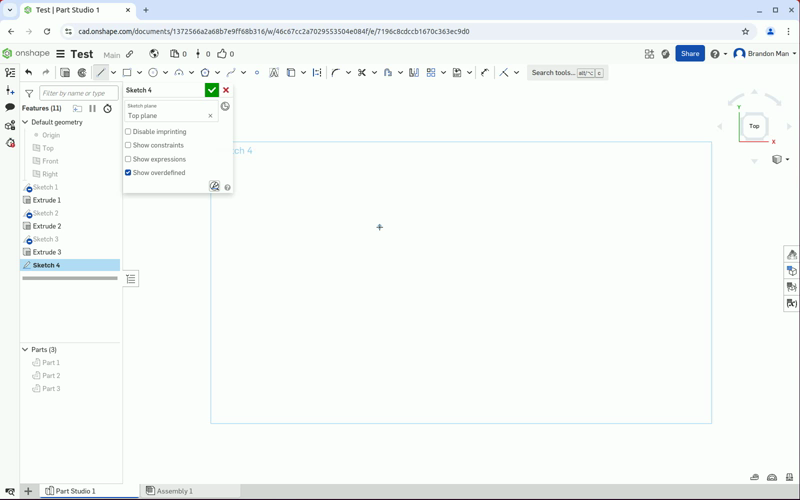
mouse_move(541, 226)
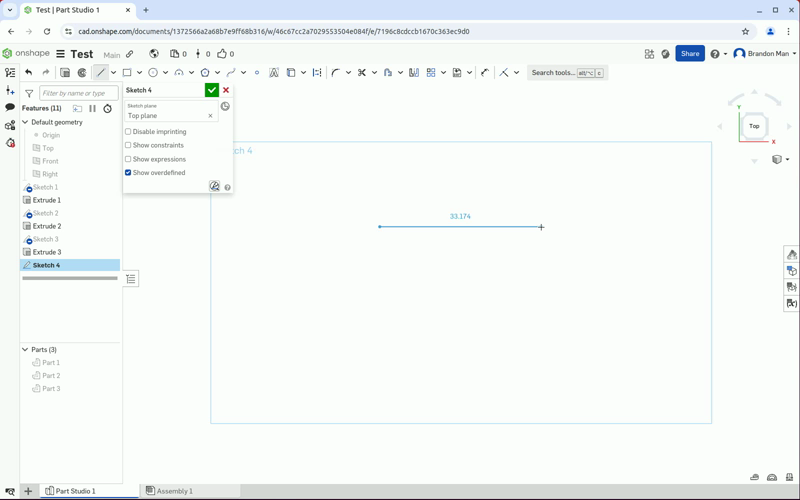
click(541, 226)
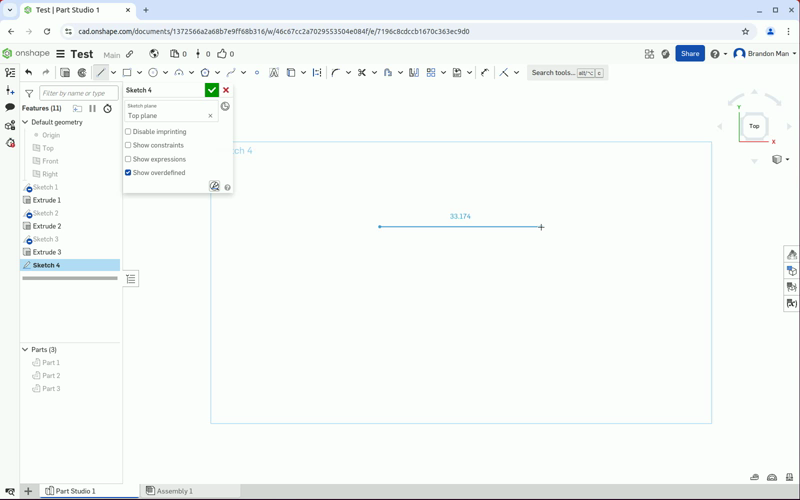
key_up(shift)
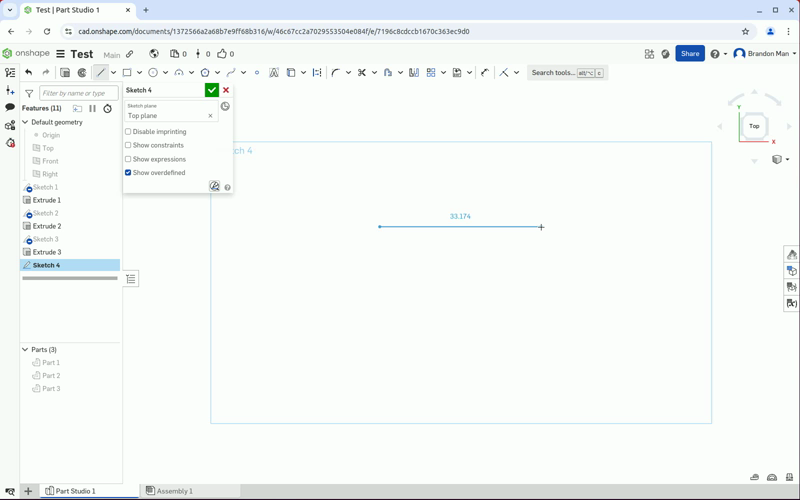
key_down(shift)
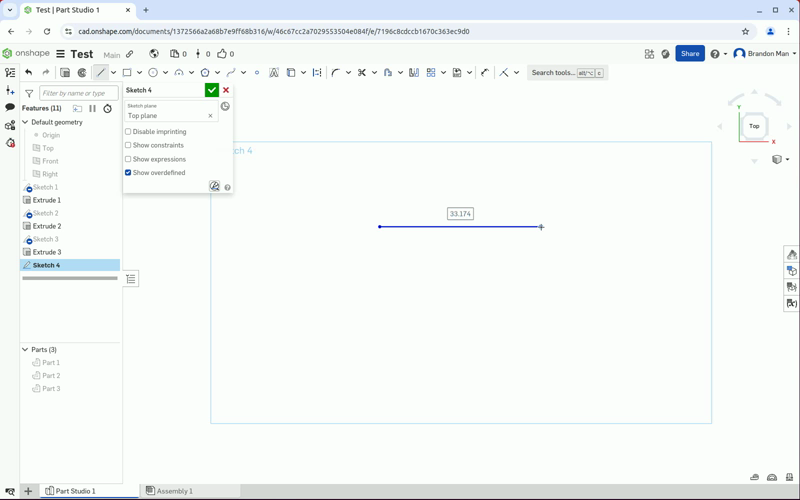
mouse_move(571, 226)
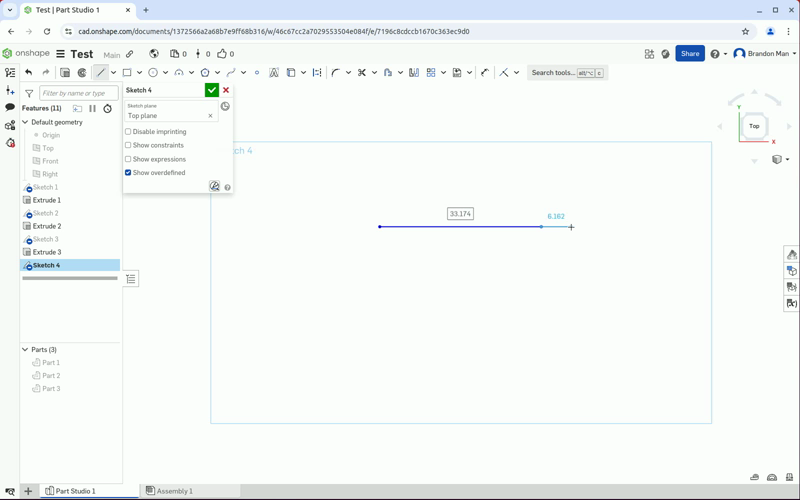
mouse_move(541, 197)
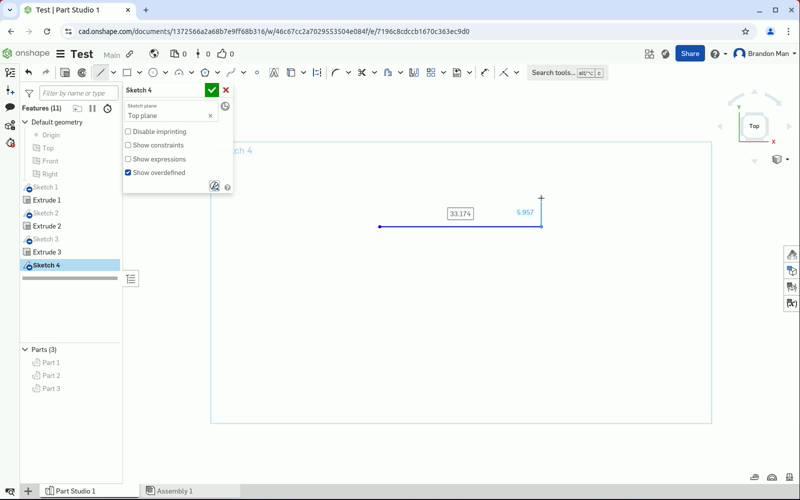
click(541, 197)
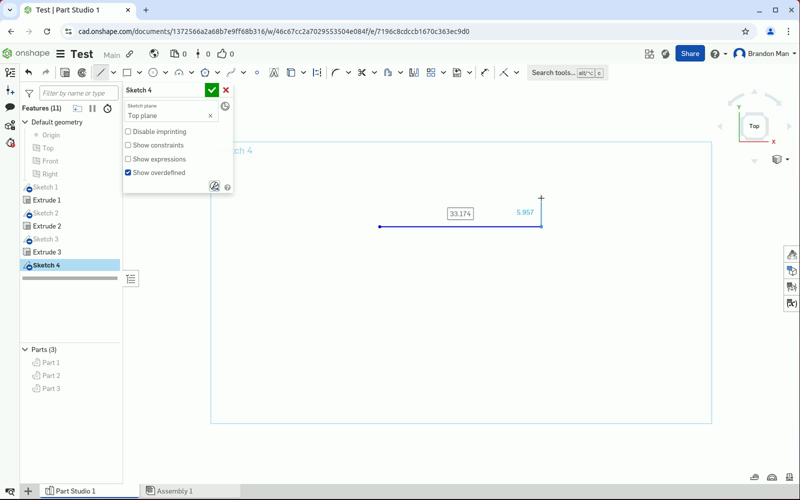
key_up(shift)
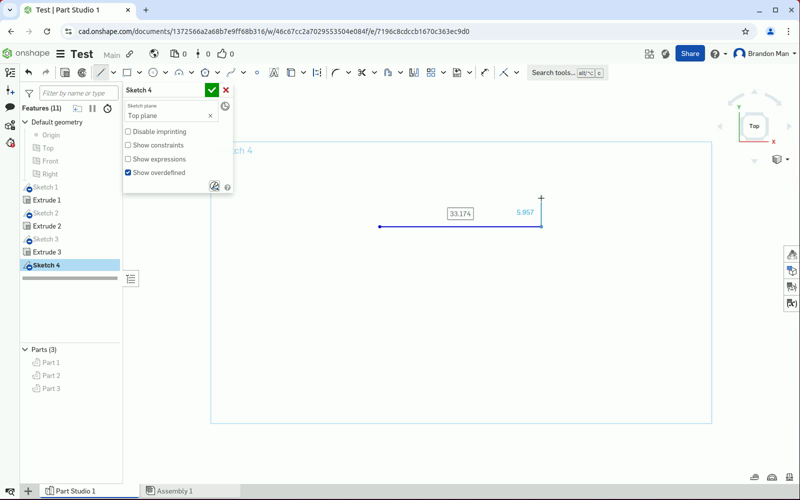
key_down(shift)
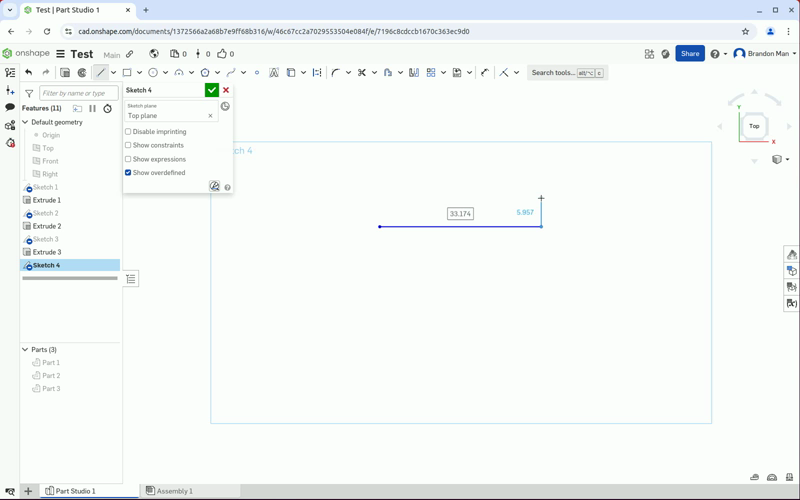
mouse_move(571, 197)
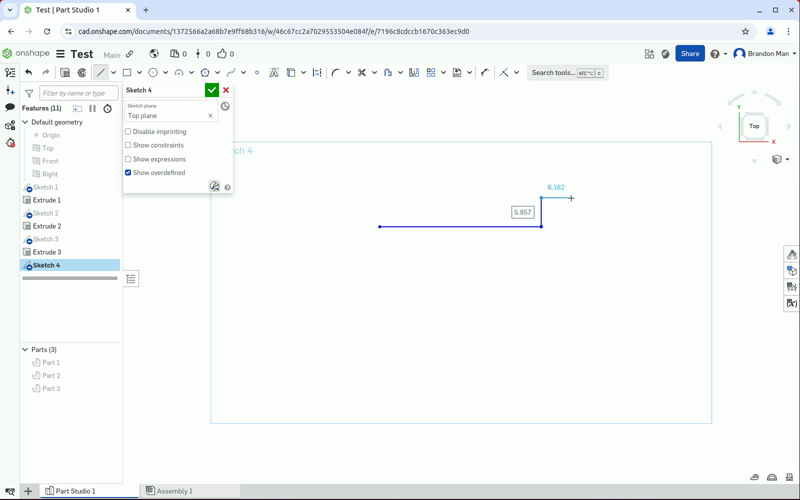
mouse_move(536, 197)
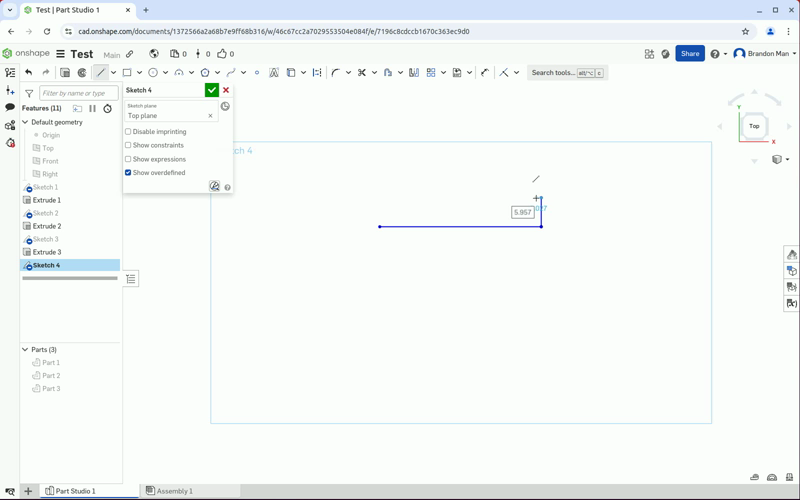
scroll(6)
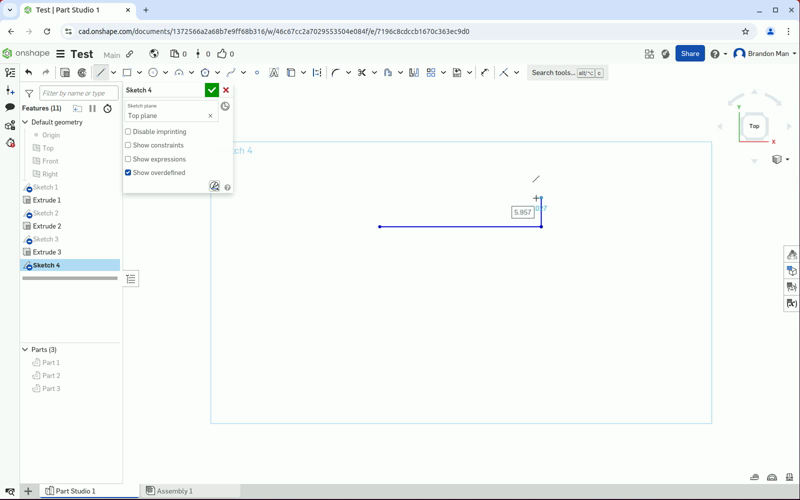
scroll(6)
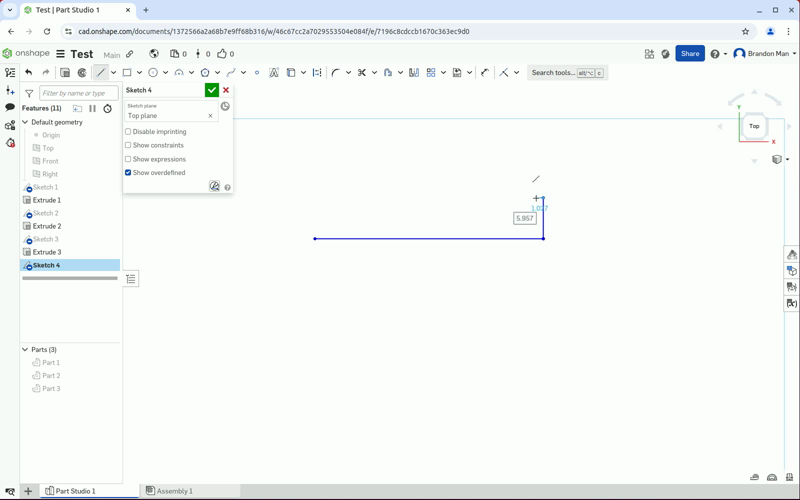
scroll(6)
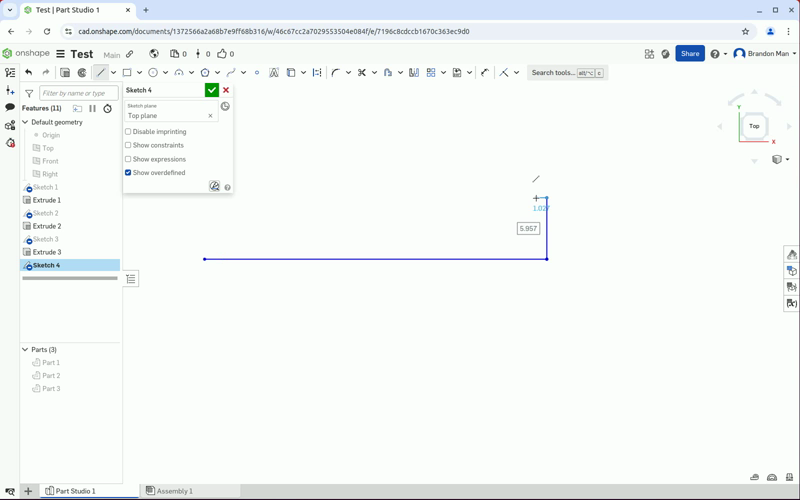
scroll(6)
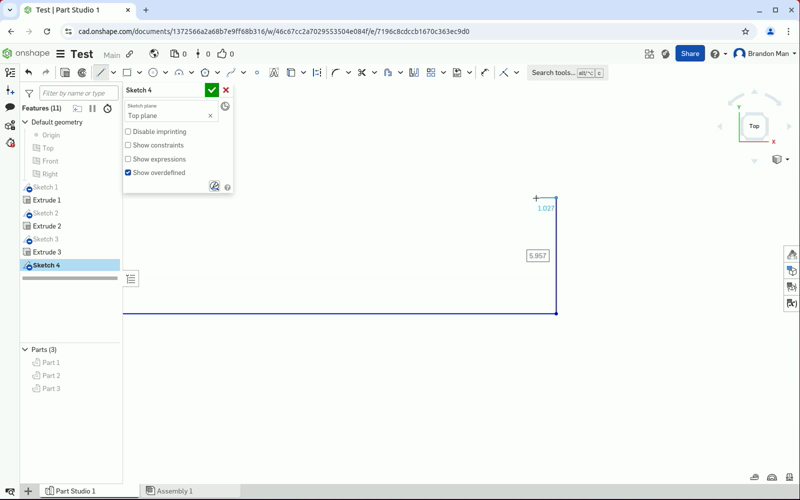
scroll(6)
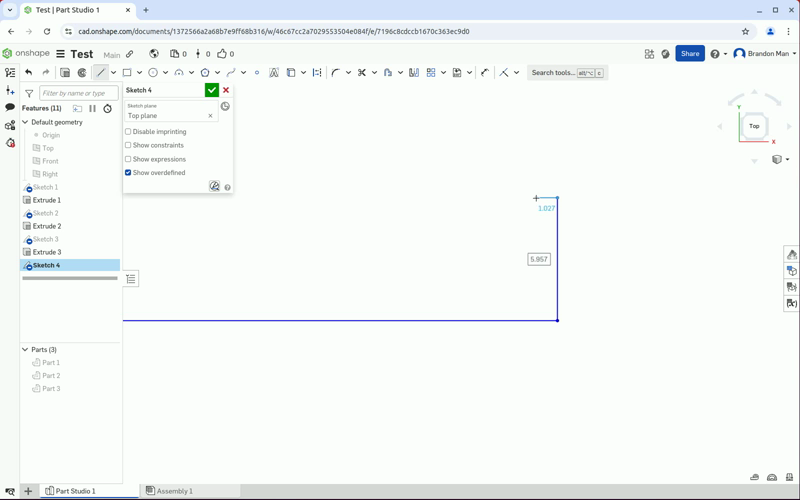
scroll(6)
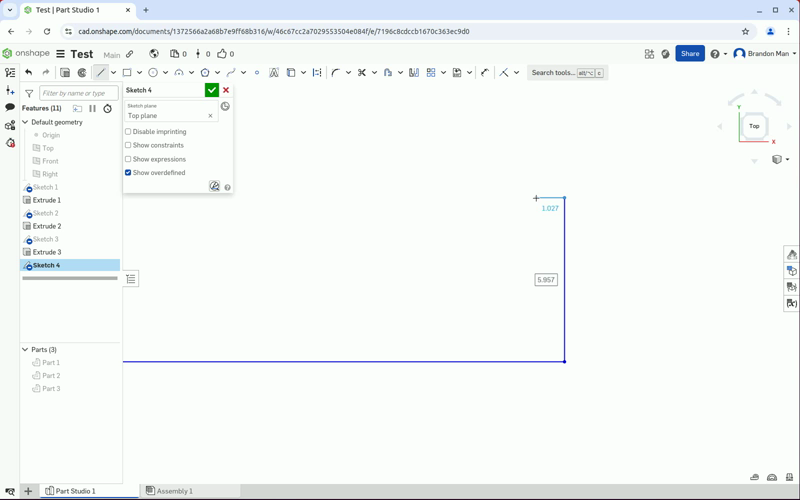
scroll(6)
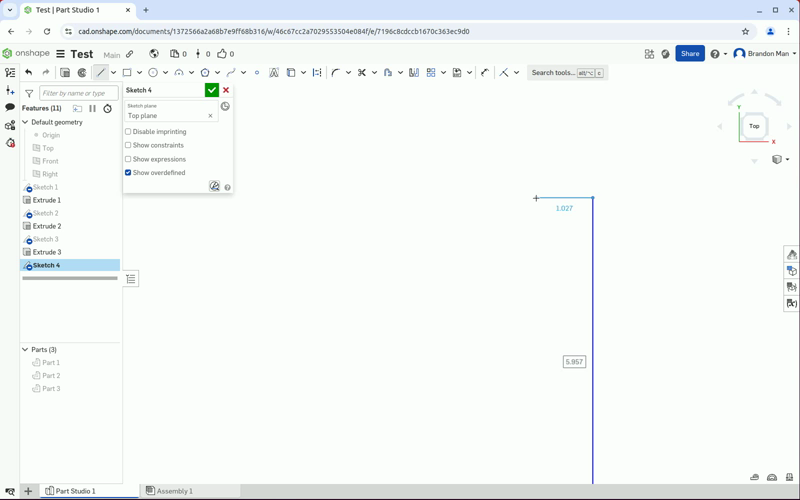
click(536, 197)
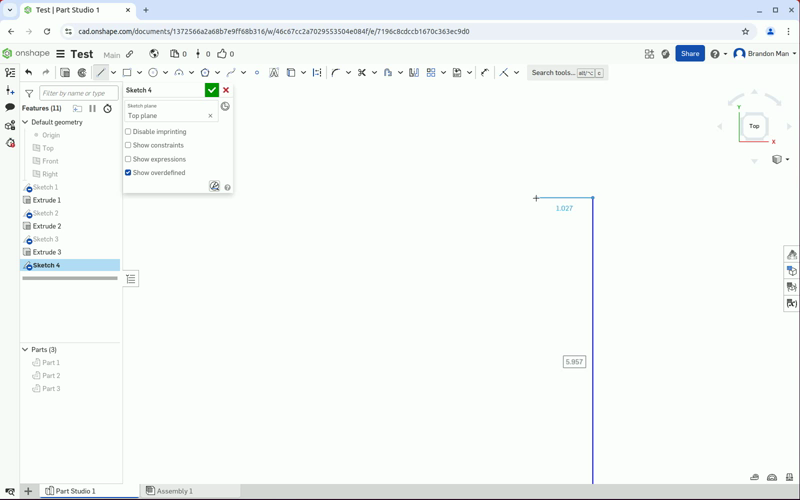
scroll(-6)
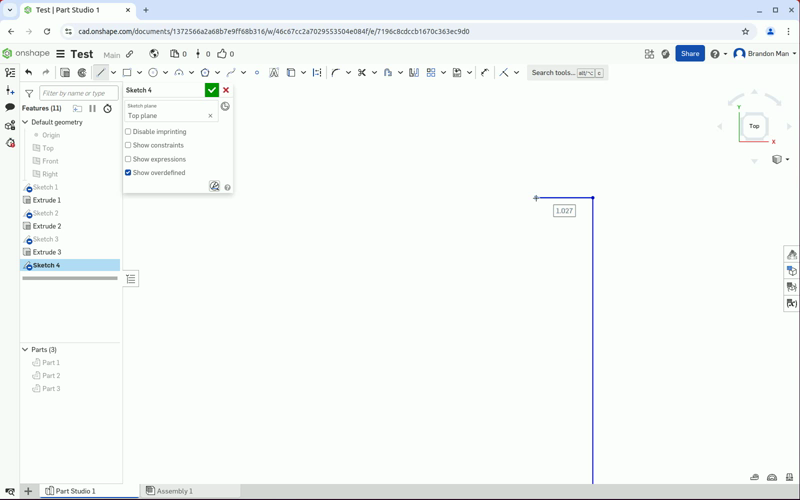
scroll(-6)
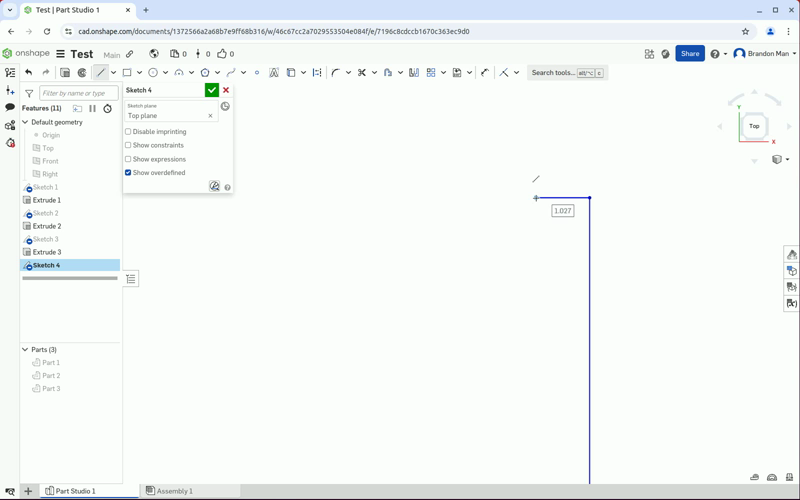
scroll(-6)
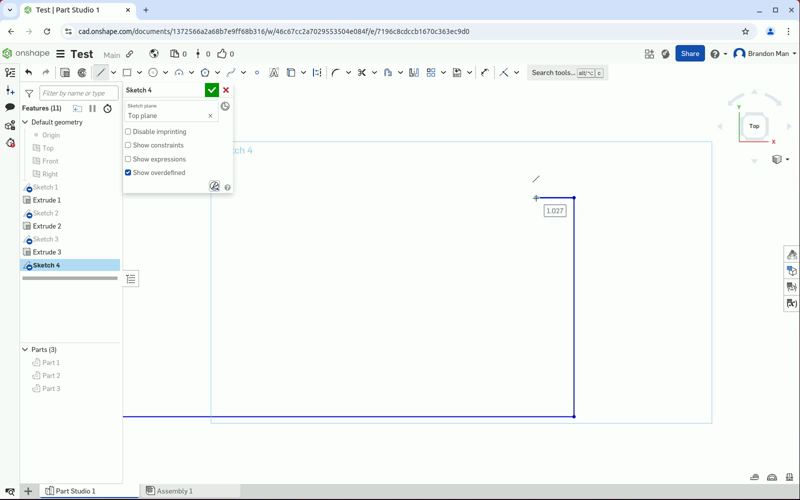
scroll(-6)
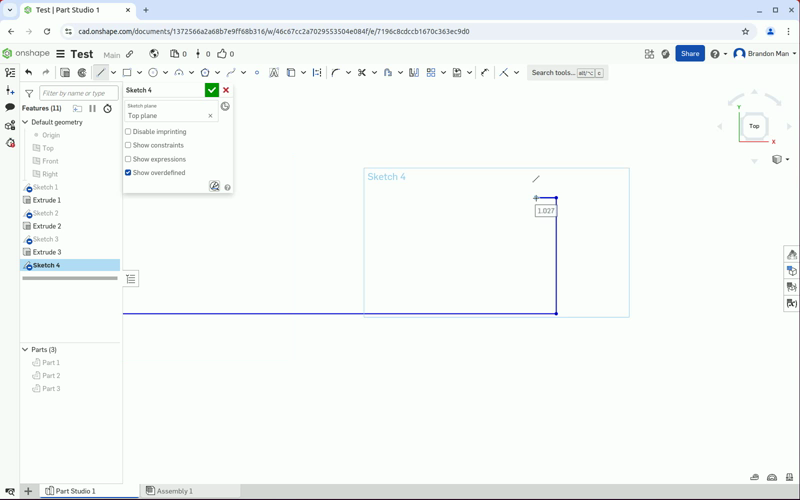
scroll(-6)
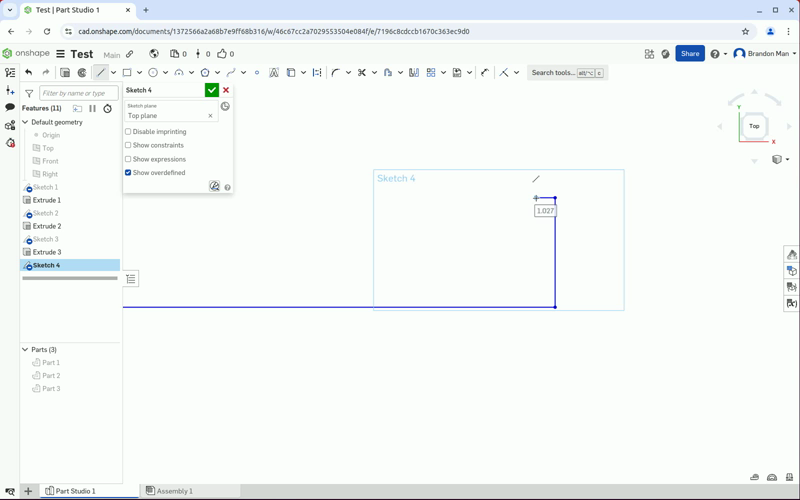
scroll(-6)
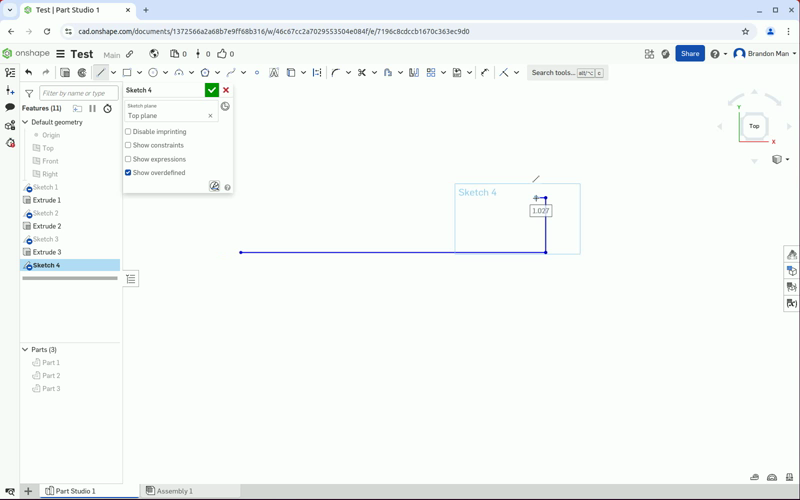
scroll(-6)
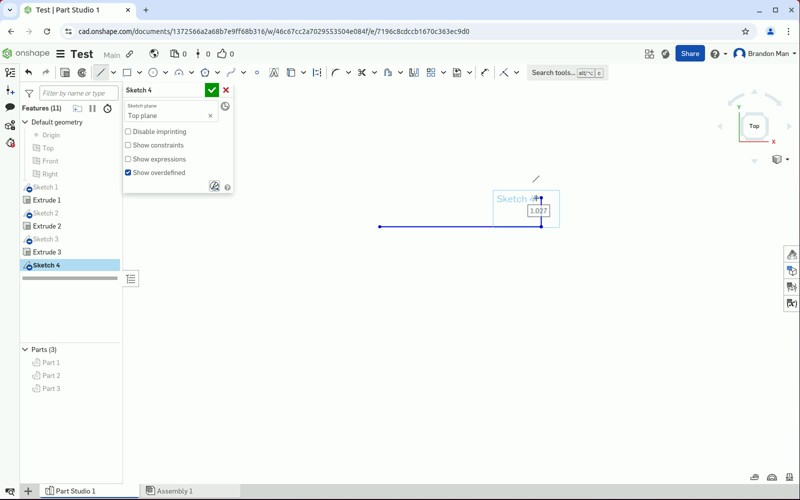
key_up(shift)
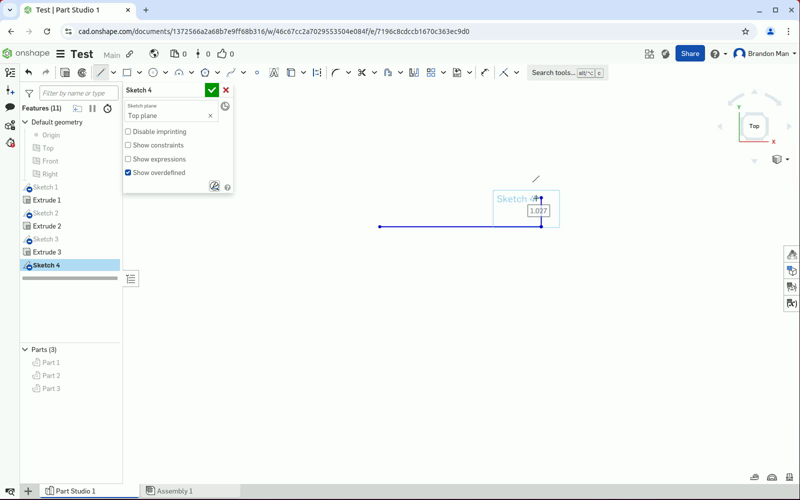
key_down(shift)
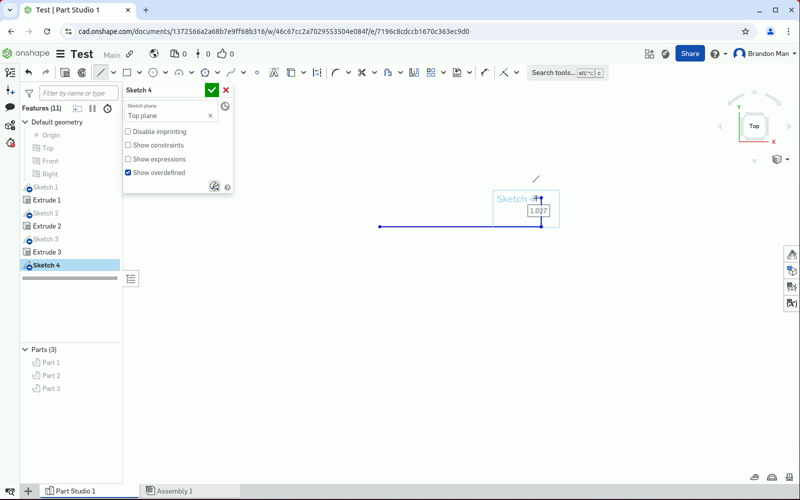
mouse_move(384, 197)
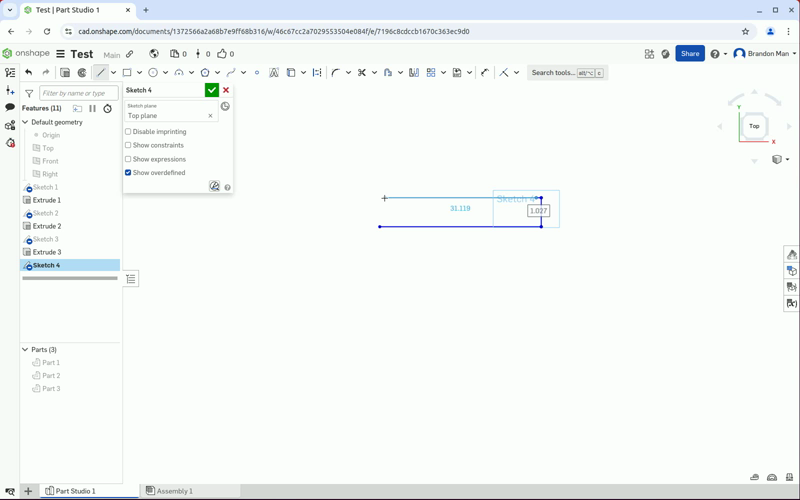
click(384, 197)
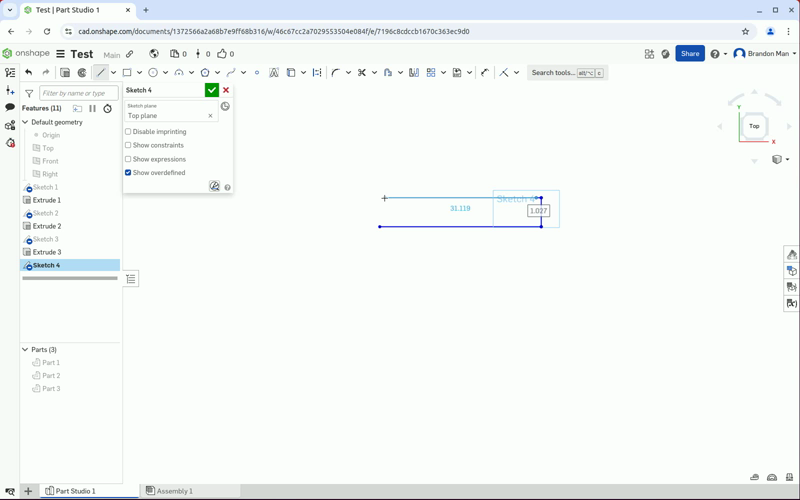
key_up(shift)
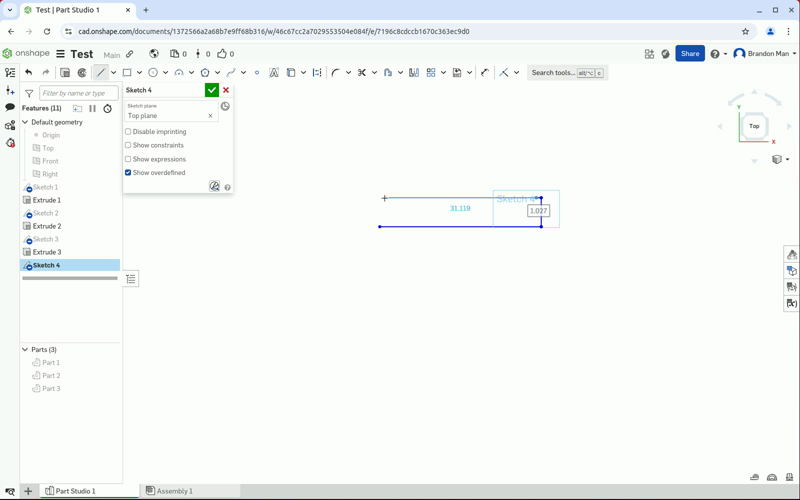
key_down(shift)
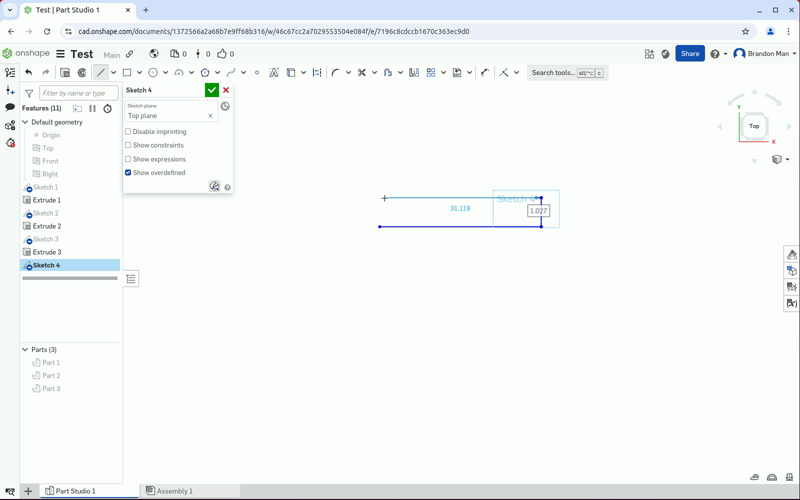
mouse_move(414, 197)
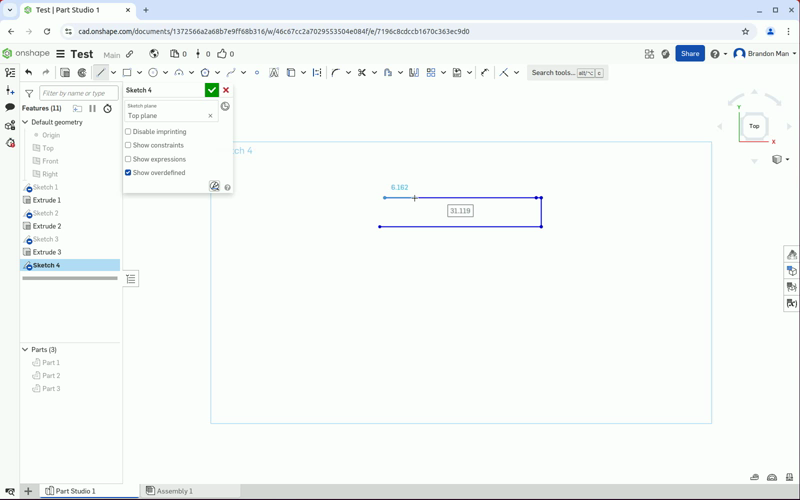
mouse_move(379, 197)
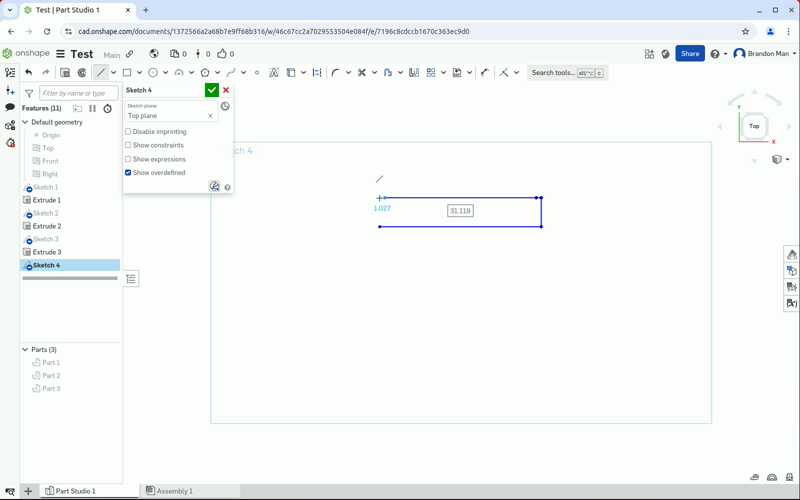
scroll(6)
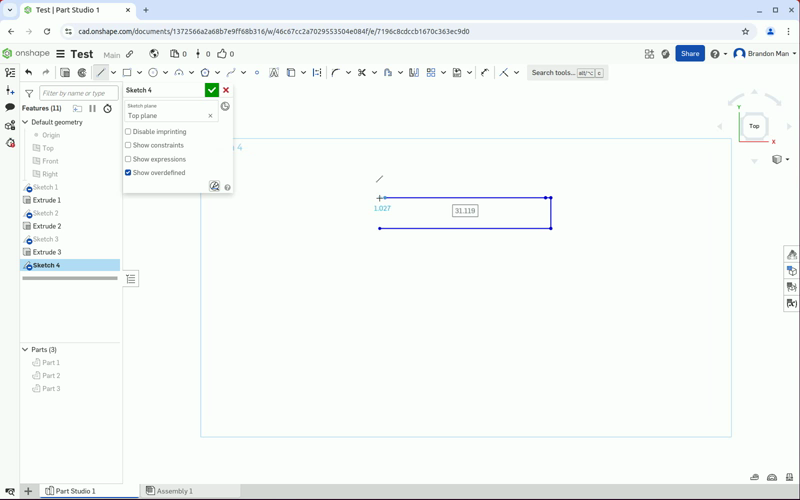
scroll(6)
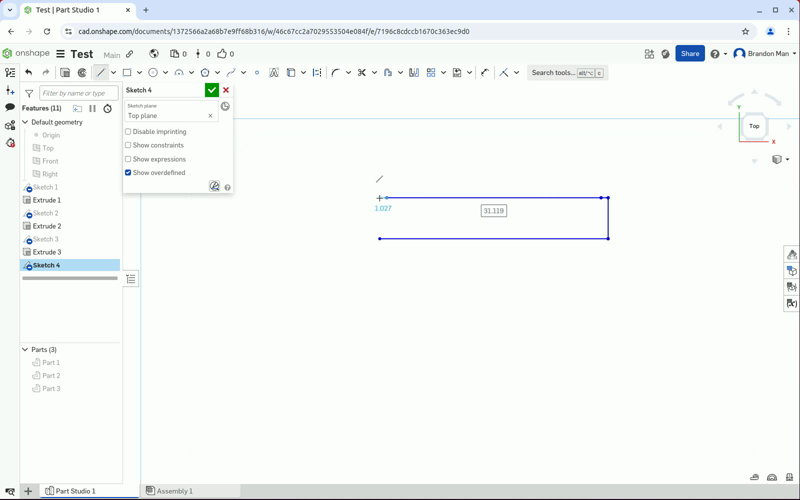
scroll(6)
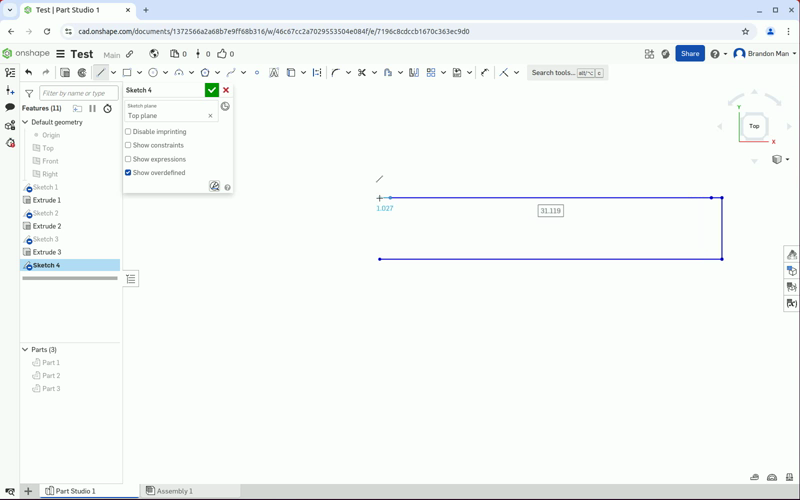
scroll(6)
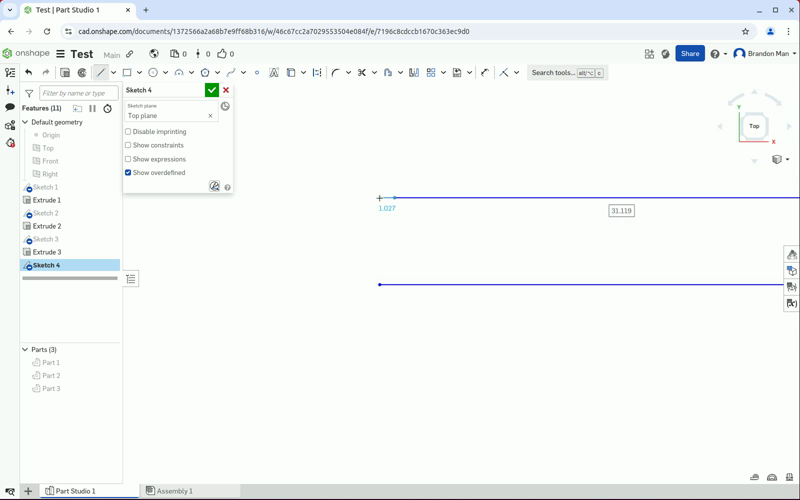
scroll(6)
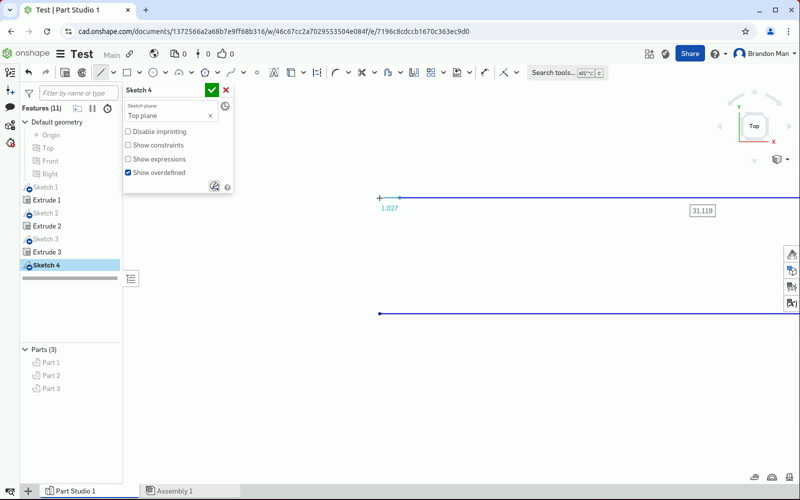
scroll(6)
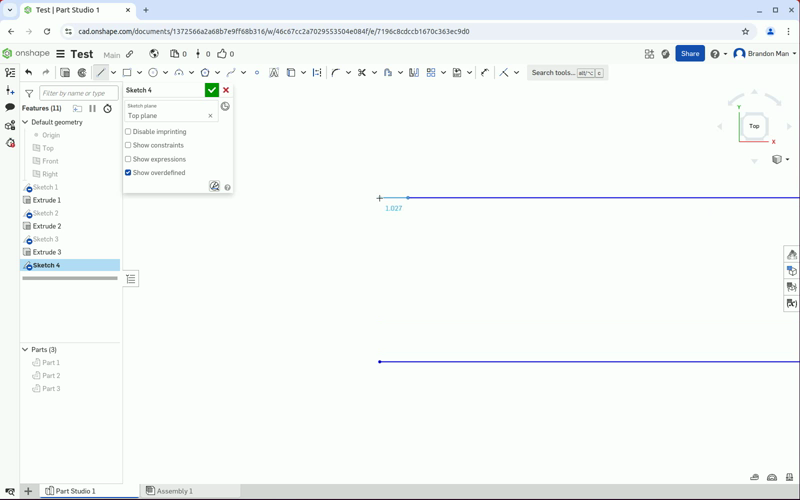
scroll(6)
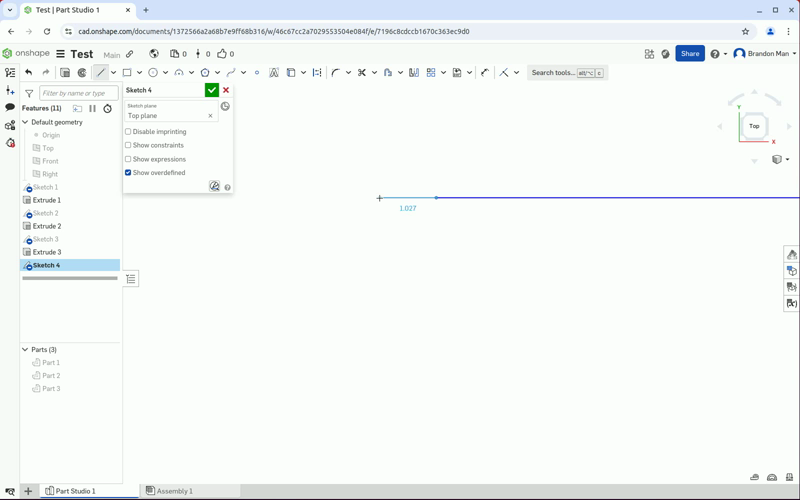
click(379, 197)
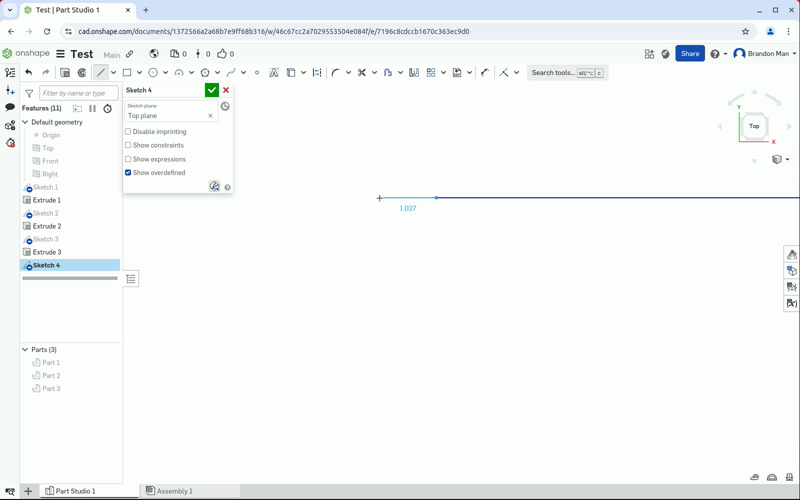
scroll(-6)
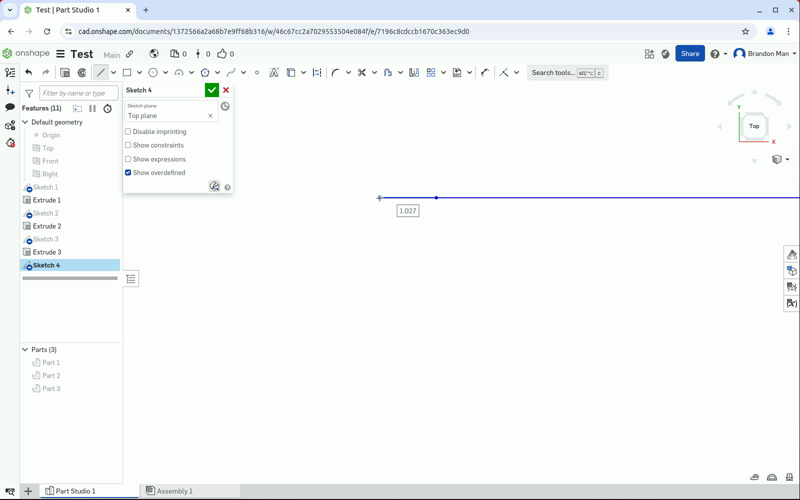
scroll(-6)
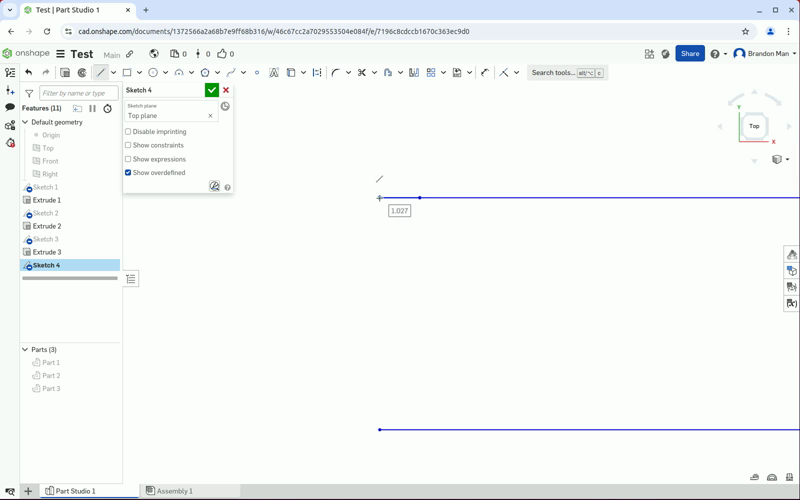
scroll(-6)
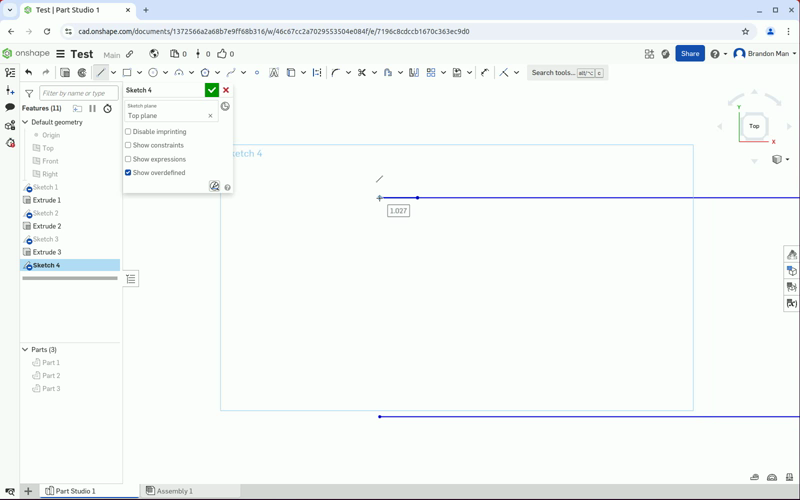
scroll(-6)
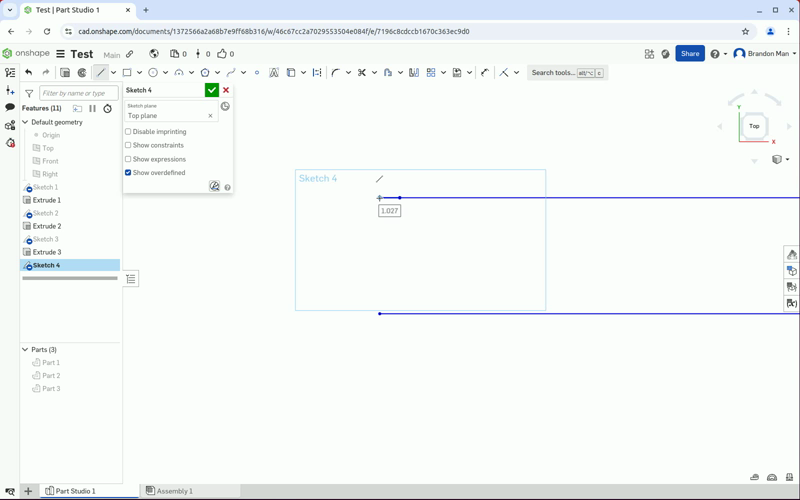
scroll(-6)
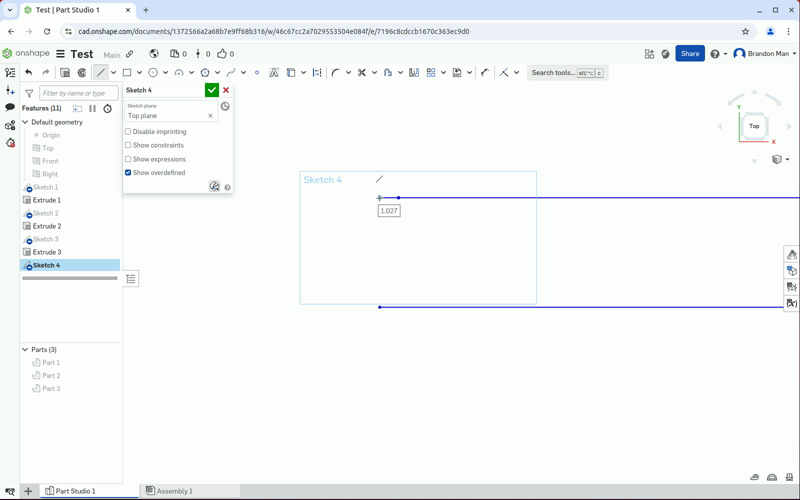
scroll(-6)
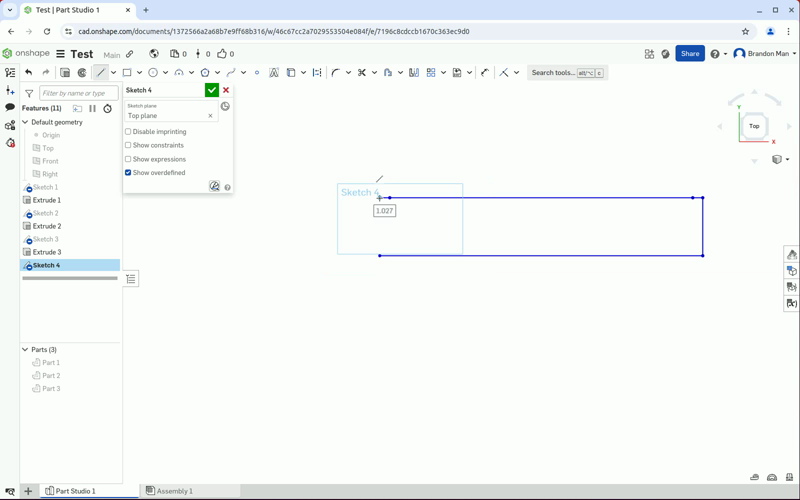
scroll(-6)
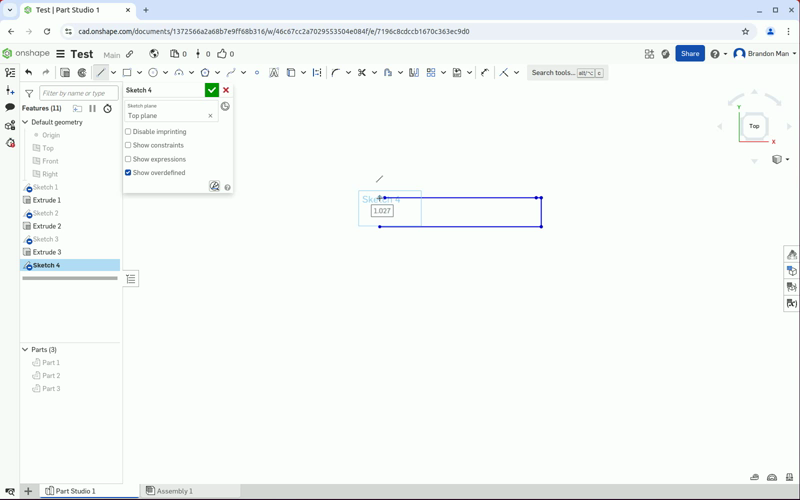
key_up(shift)
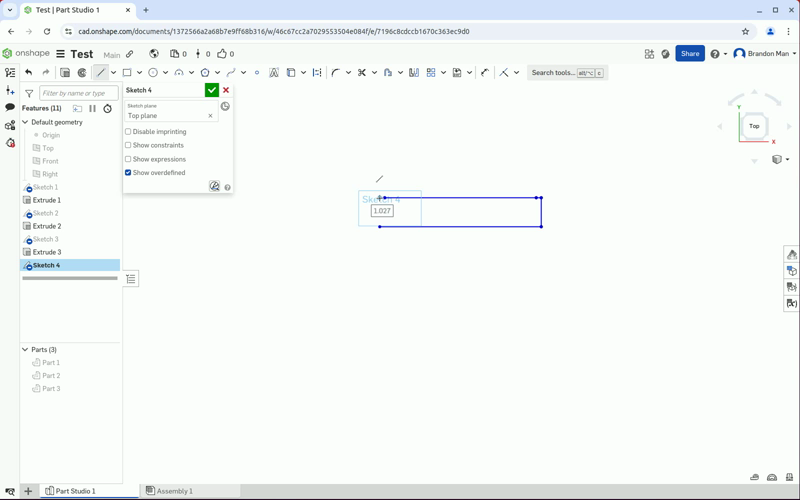
mouse_move(409, 197)
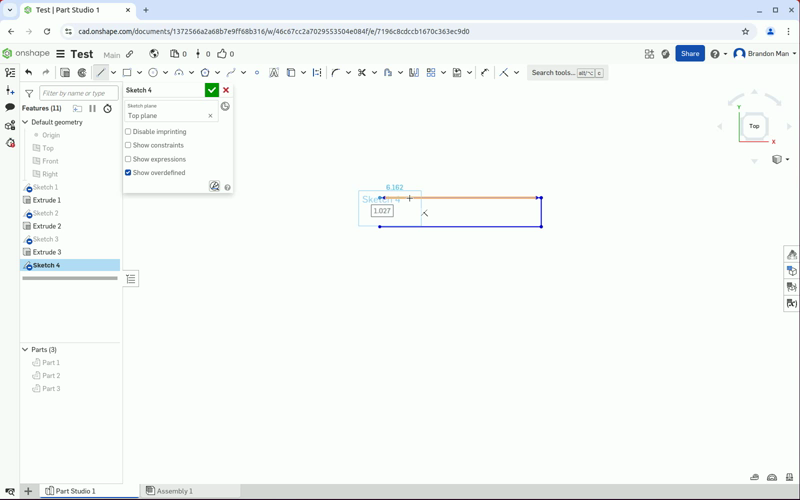
key_down(shift)
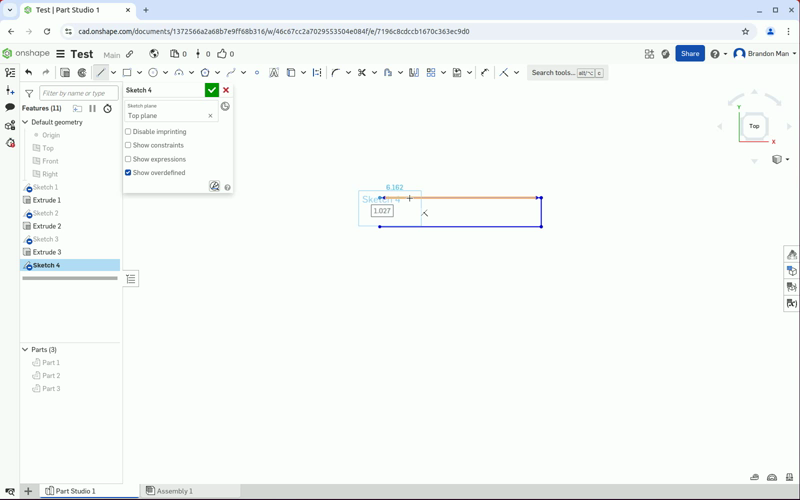
mouse_move(379, 226)
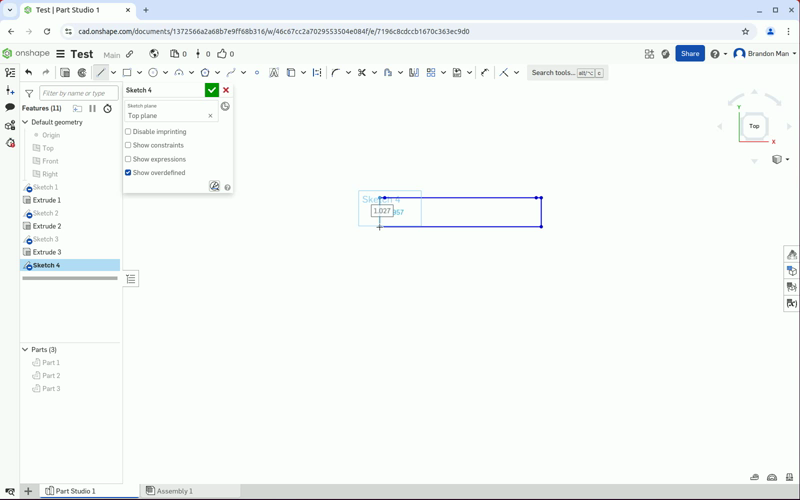
key_up(shift)
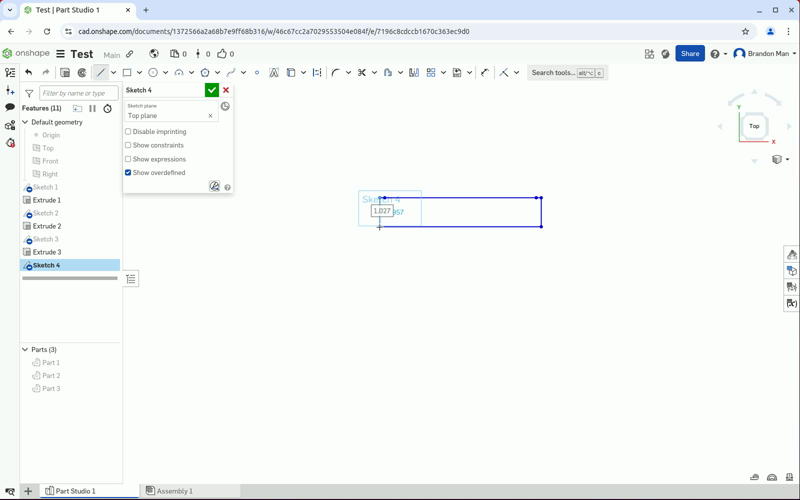
click(379, 226)
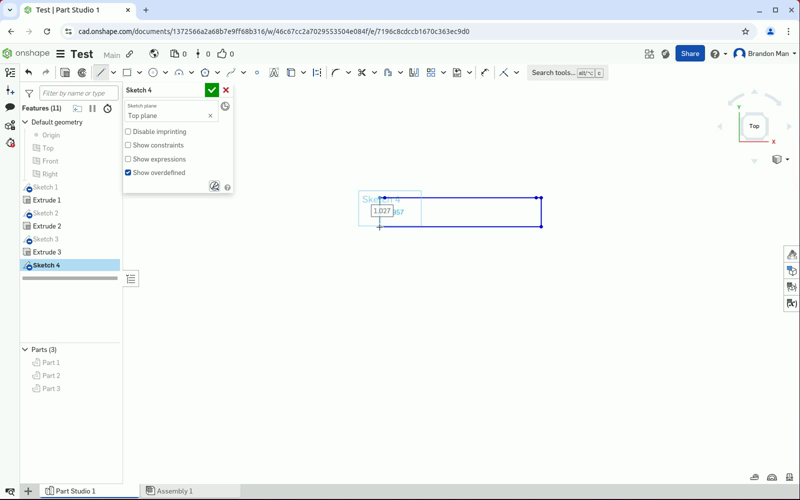
key(esc)
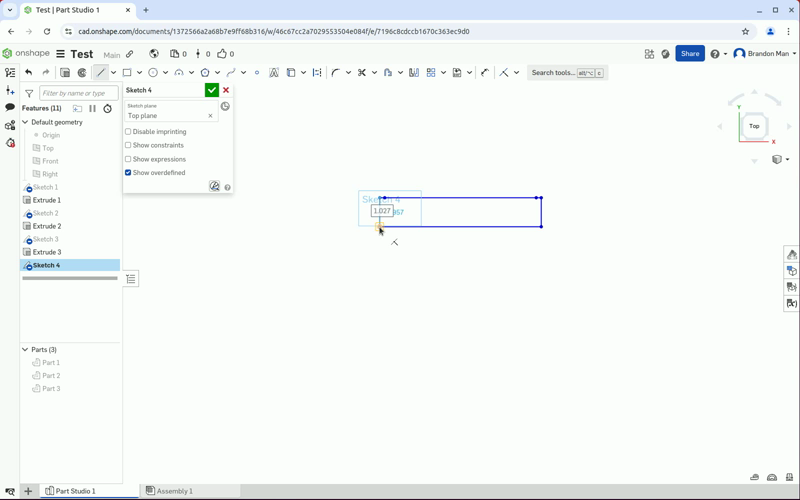
mouse_move(385, 211)
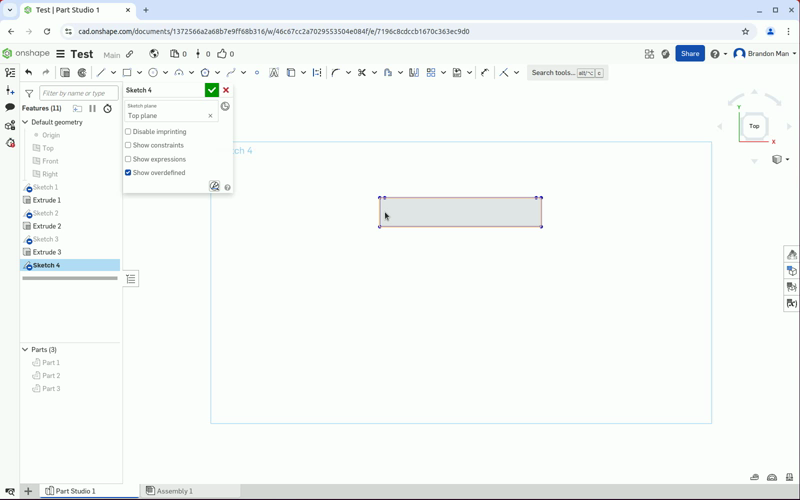
click(385, 211)
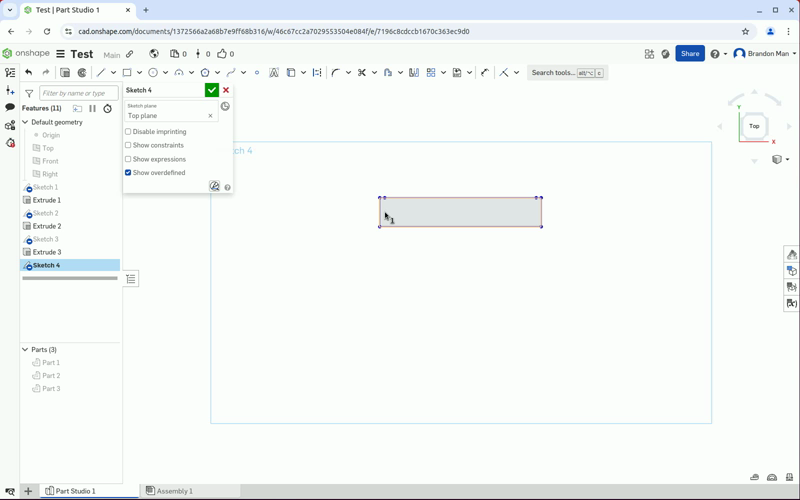
mouse_move(73, 352)
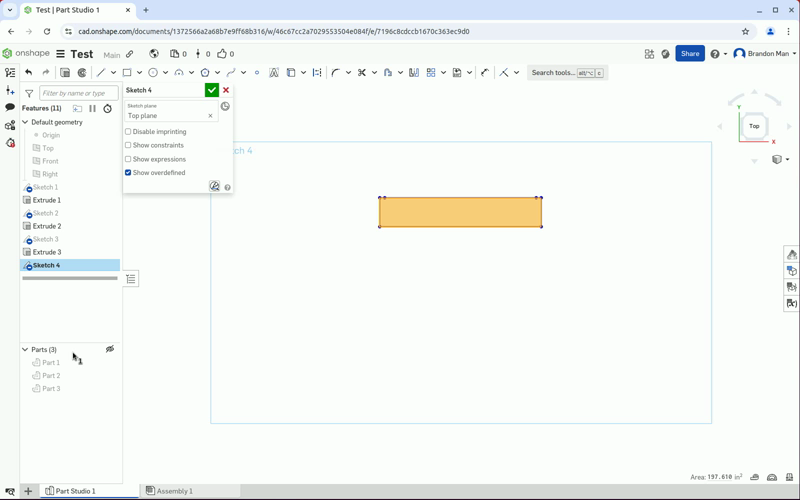
key(shift+y)
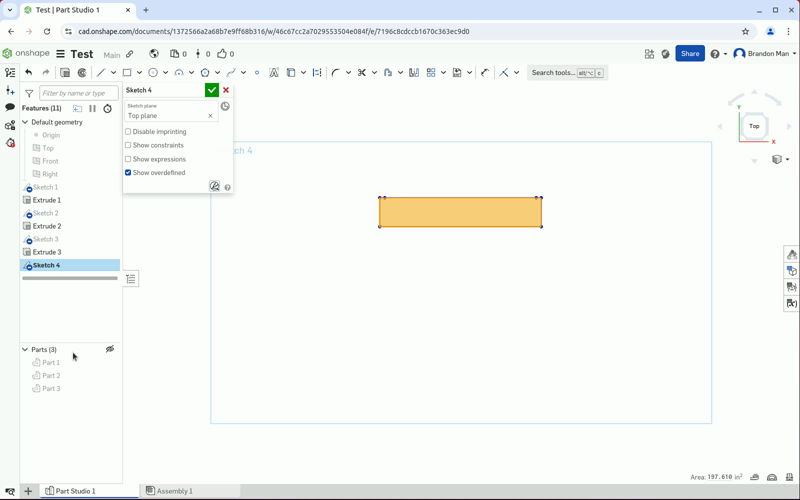
key(shift+e)
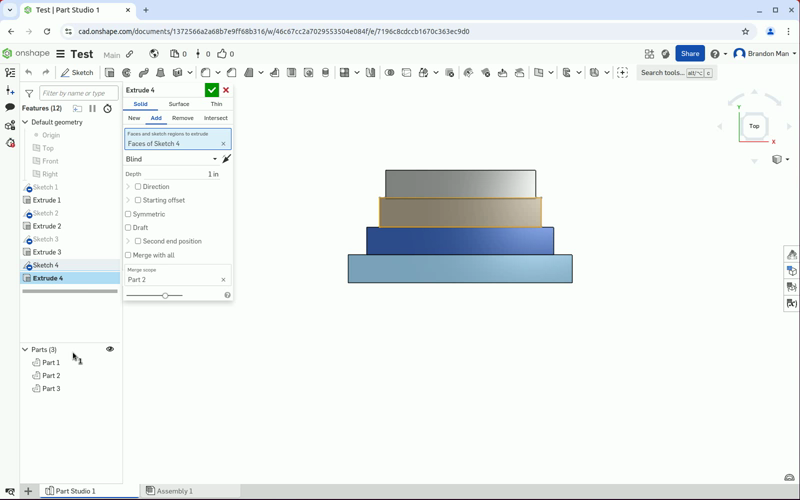
mouse_move(143, 106)
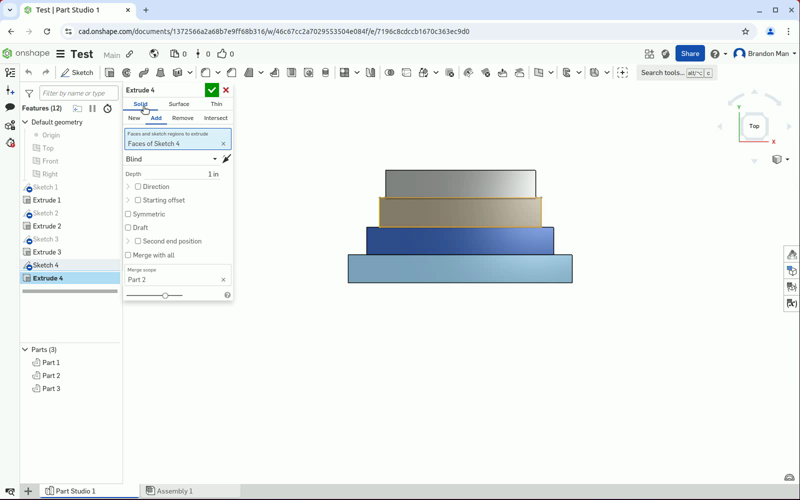
click(143, 106)
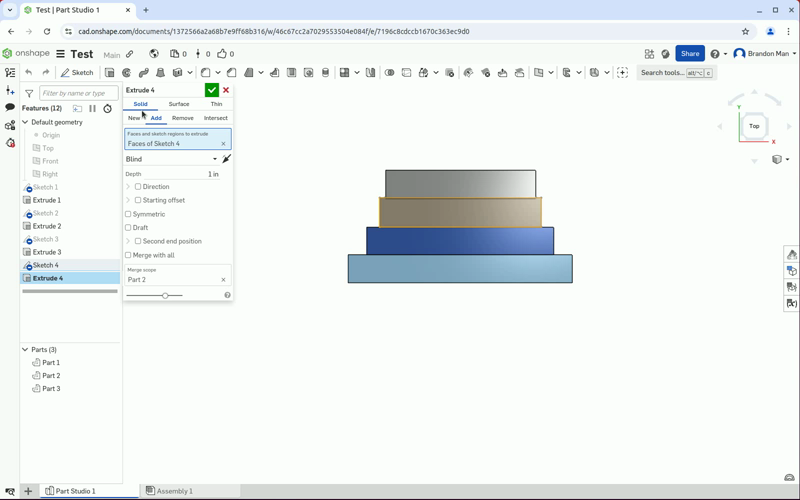
mouse_move(137, 120)
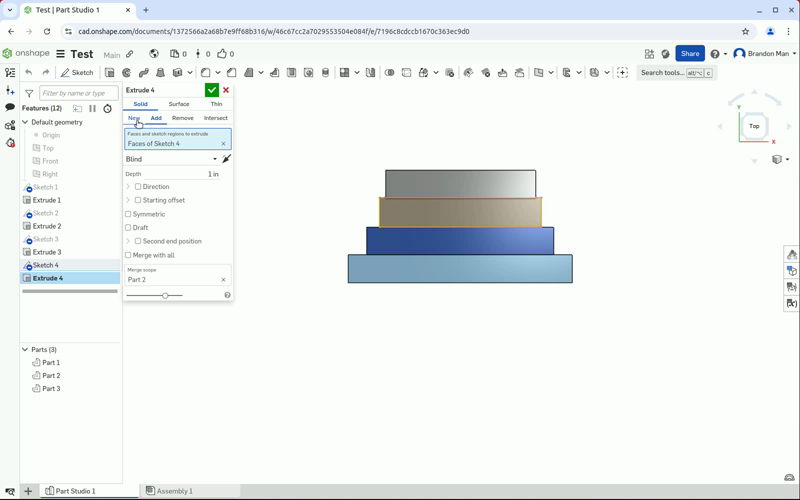
click(137, 120)
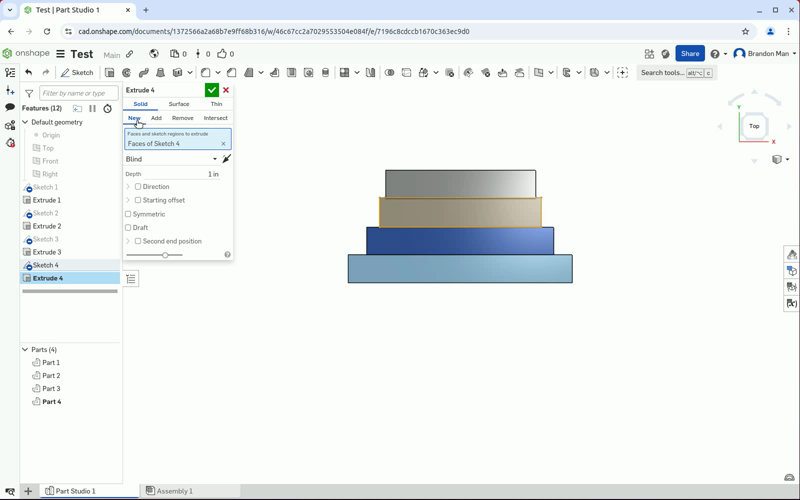
key(tab, 4)
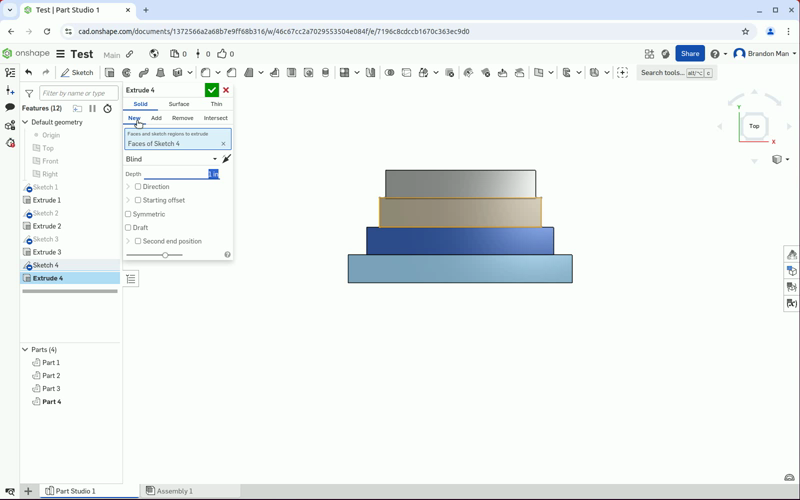
text(3.851)
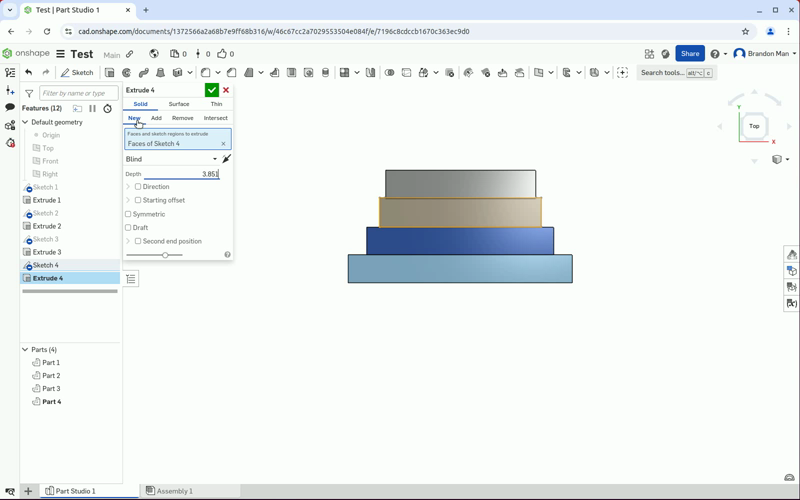
key(enter)
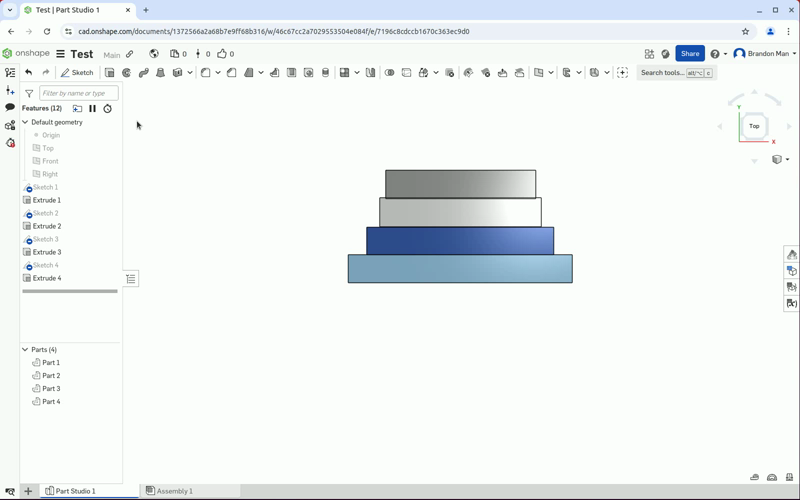
key(shift+h)
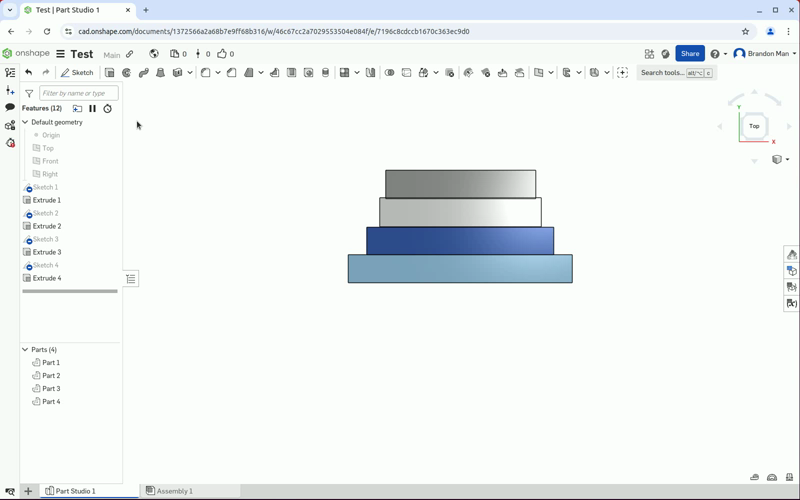
key(shift+h)
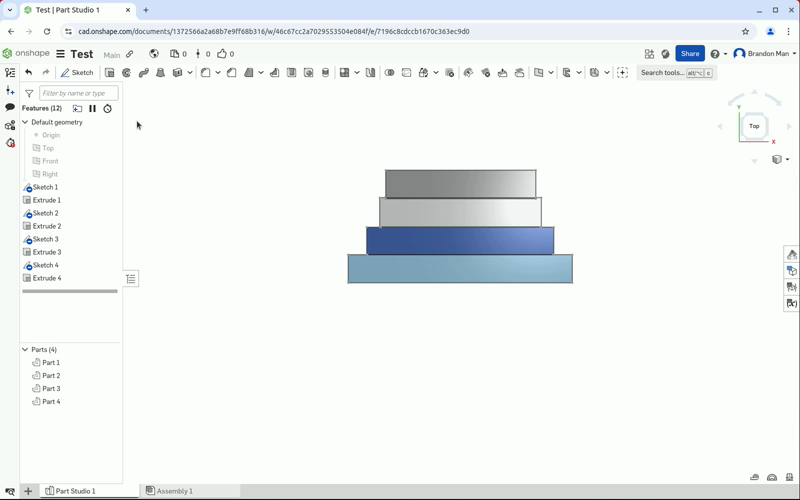
key(shift+7)
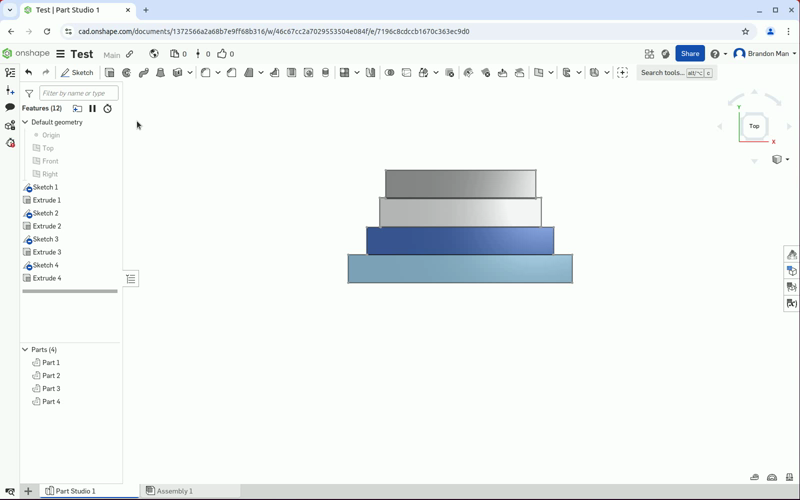
key(up, 3)
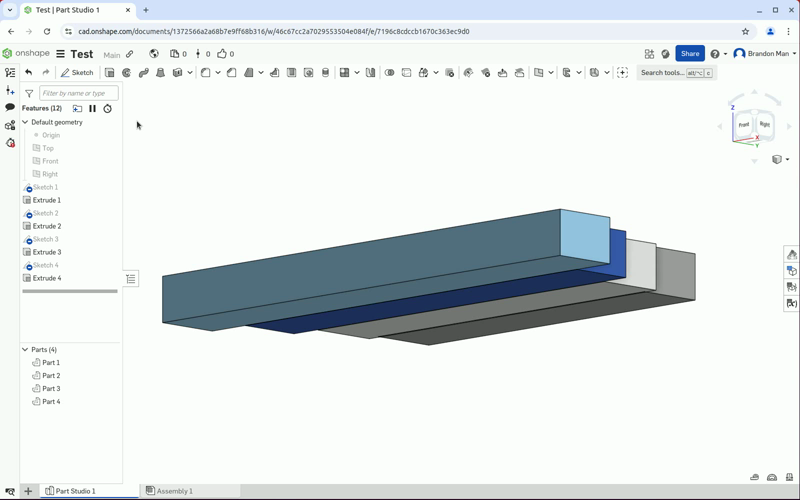
key(left, 3)
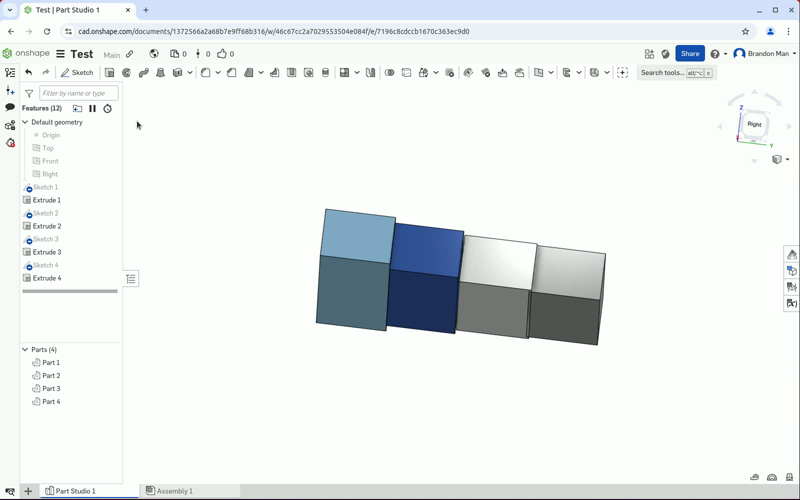
key(right, 3)
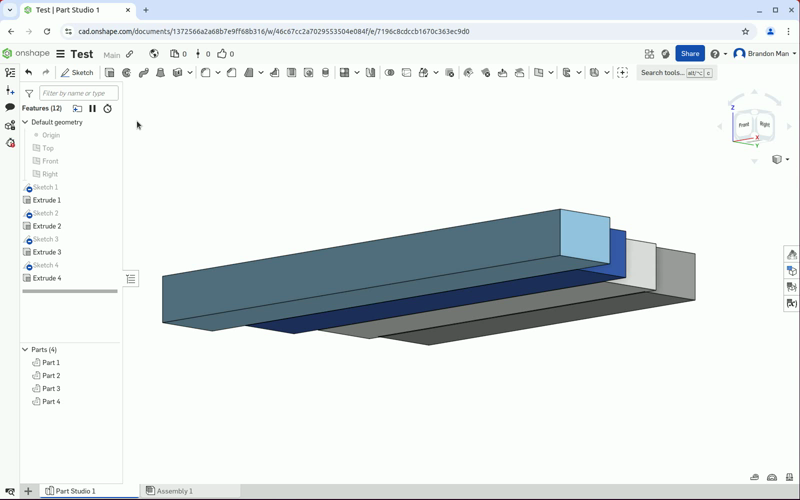
key(down, 3)
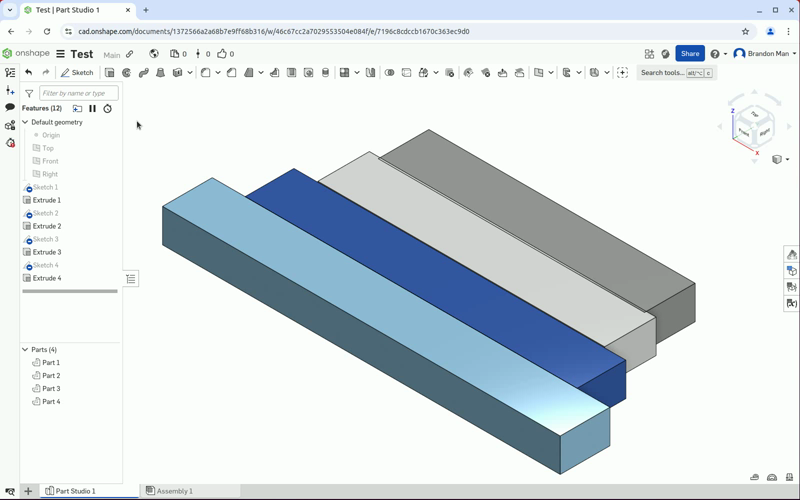
mouse_move(73, 189)
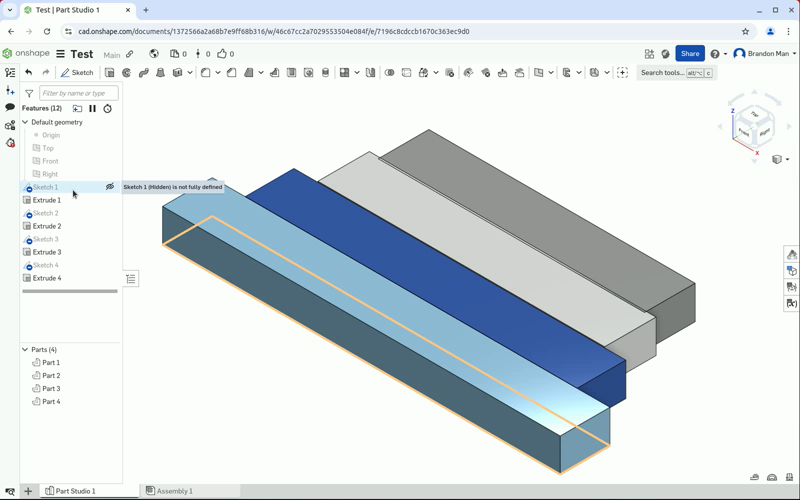
click(73, 189)